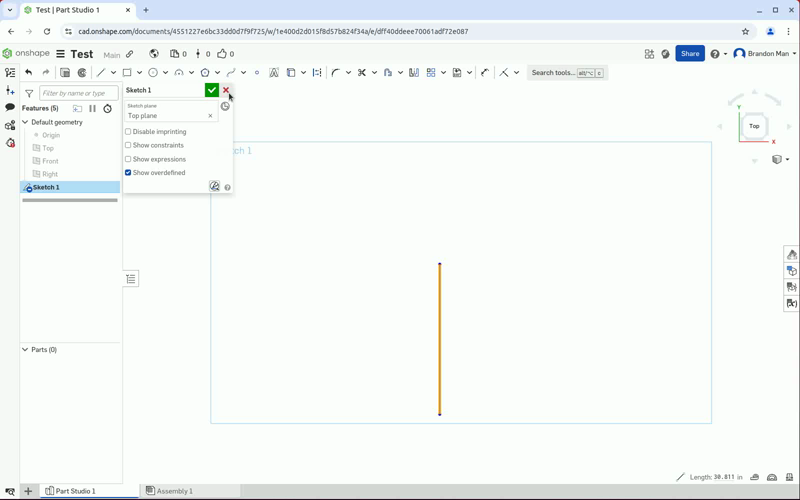
key(shift+h)
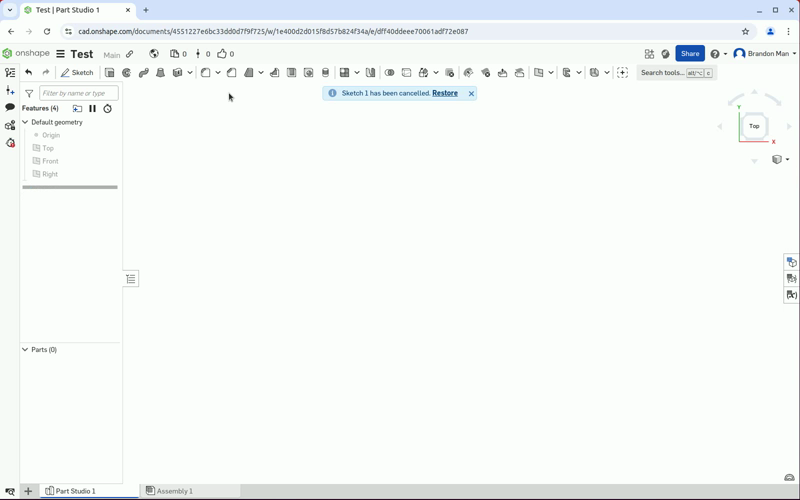
mouse_move(73, 352)
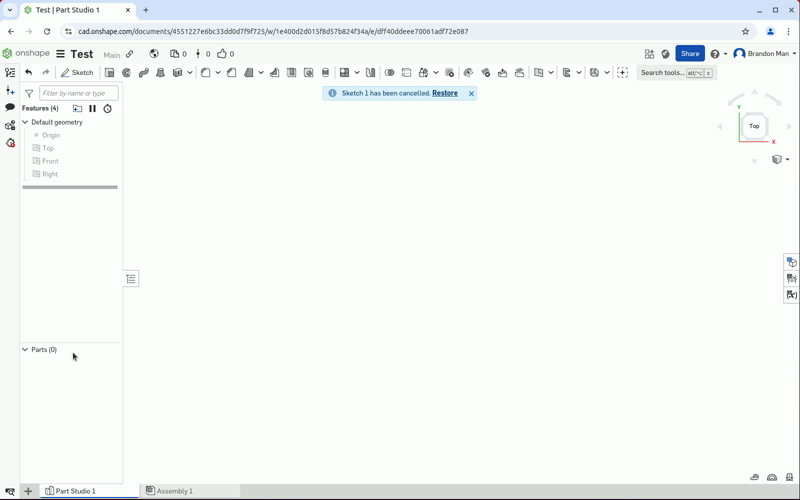
key(y)
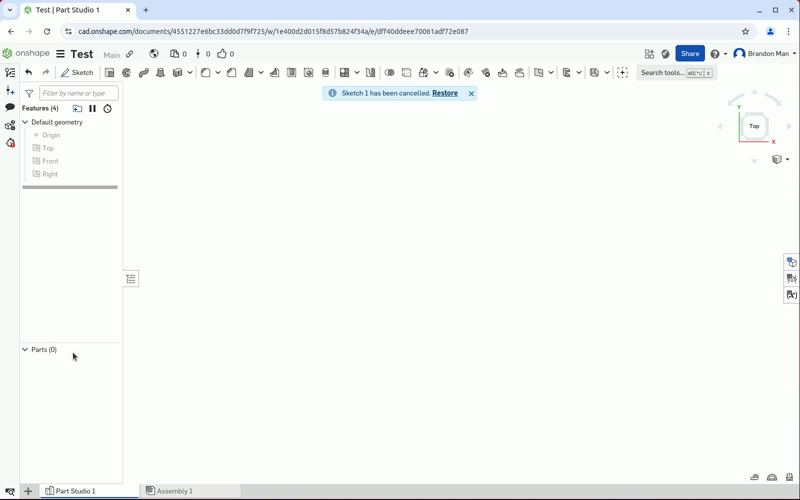
key(shift+p)
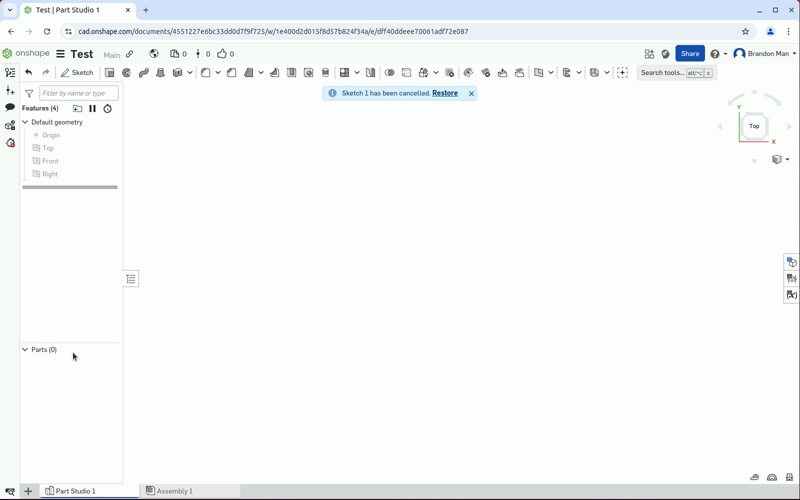
key(space)
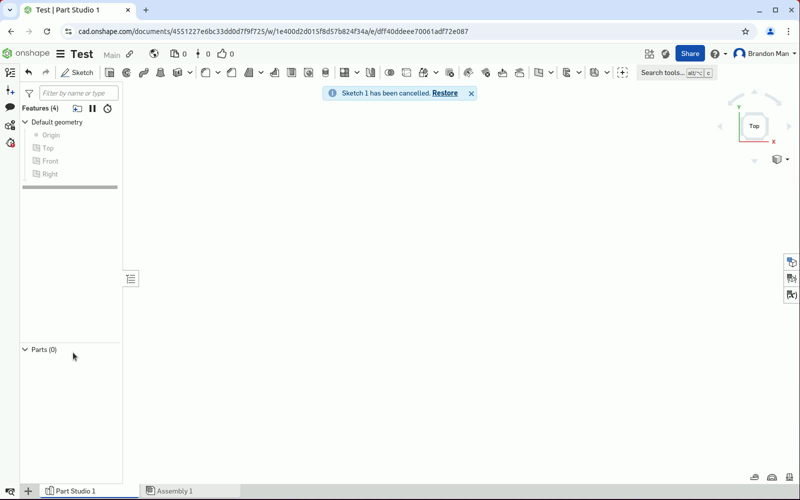
key_down(shift)
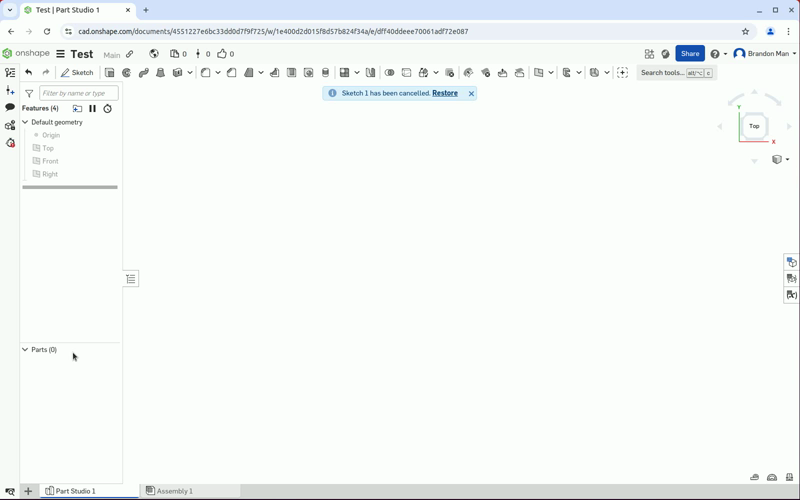
key(up)
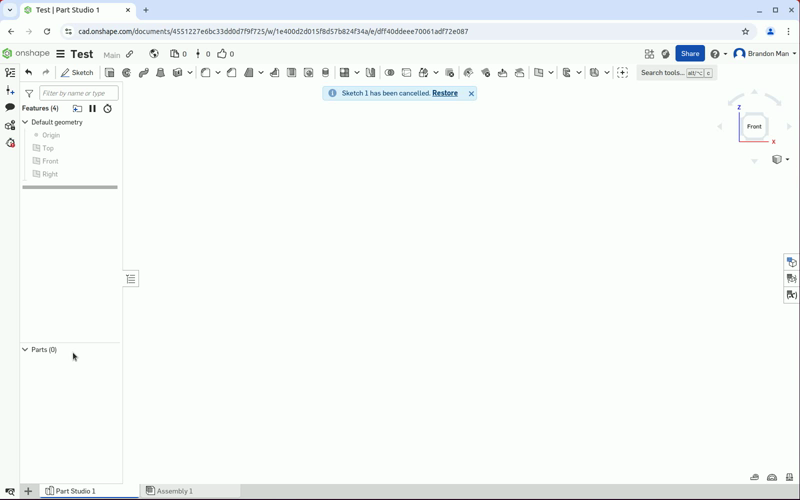
key_up(shift)
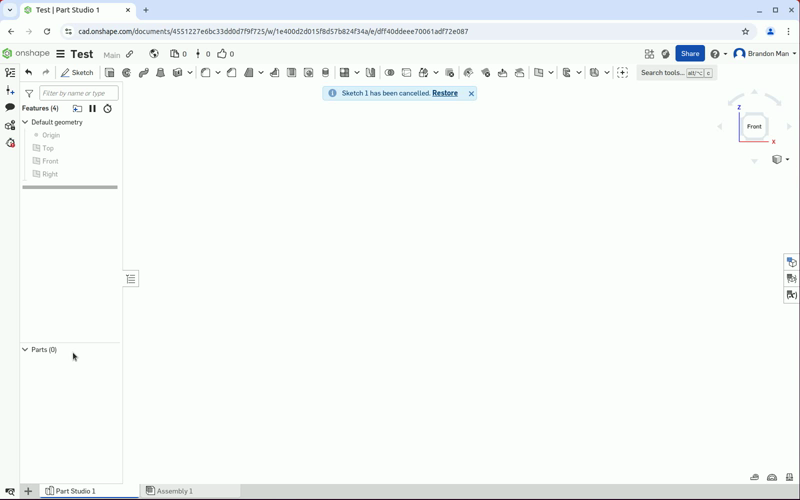
mouse_move(73, 352)
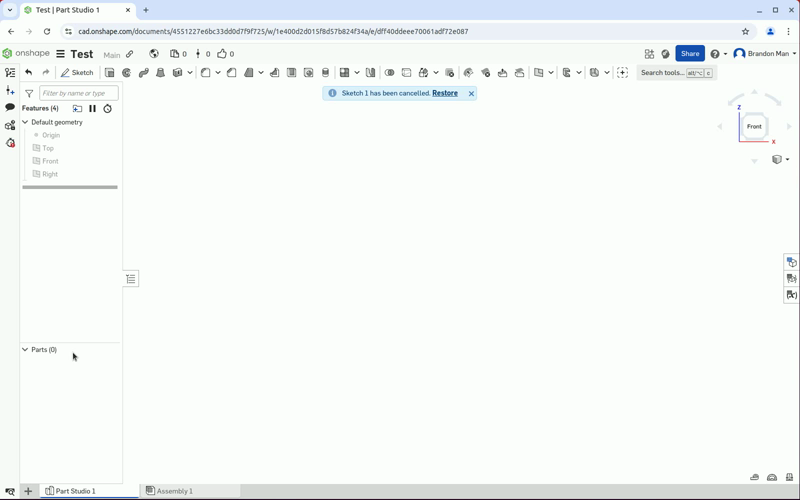
key(shift+y)
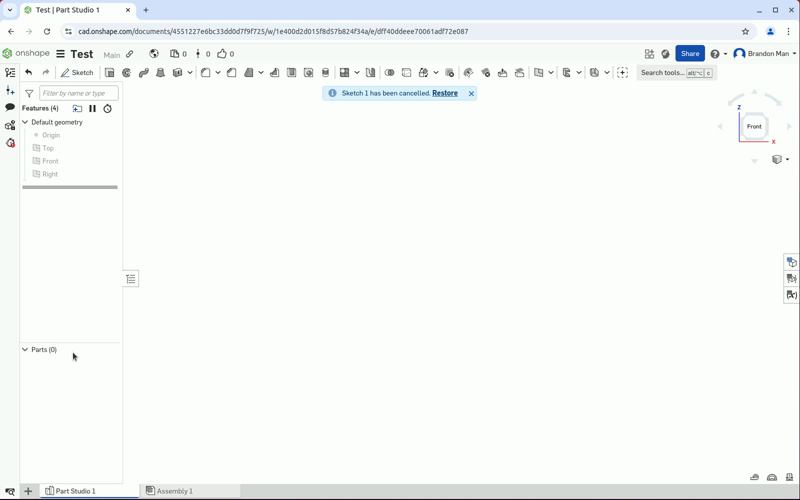
key(shift+s)
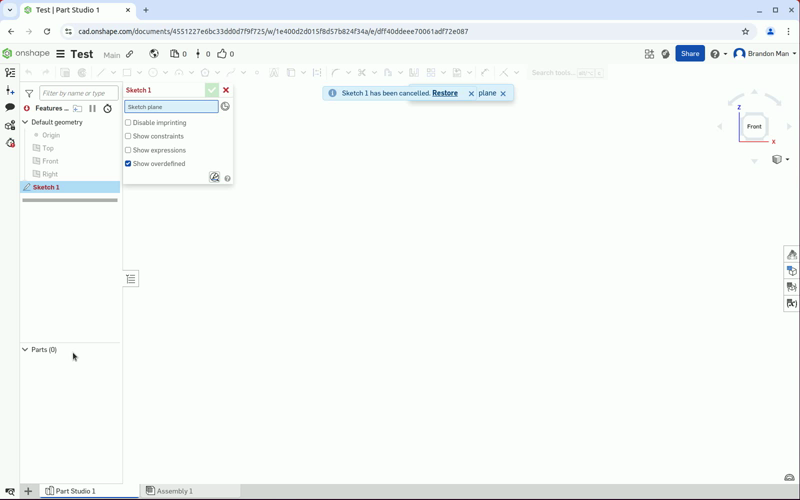
mouse_move(73, 163)
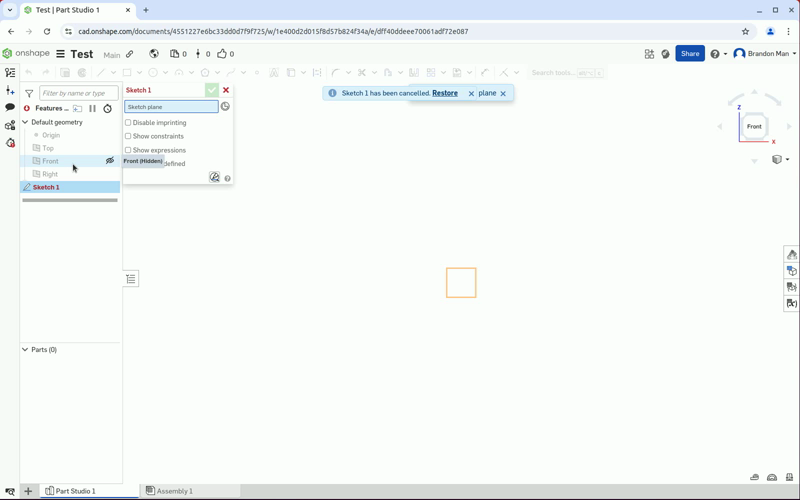
click(73, 163)
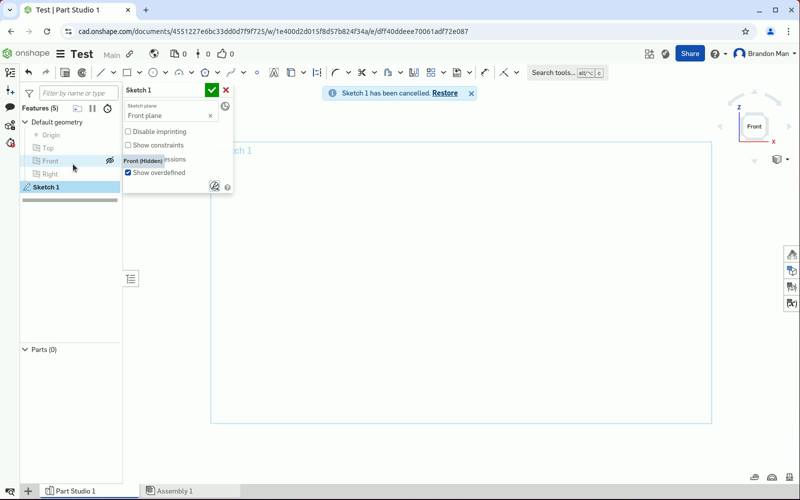
mouse_move(73, 352)
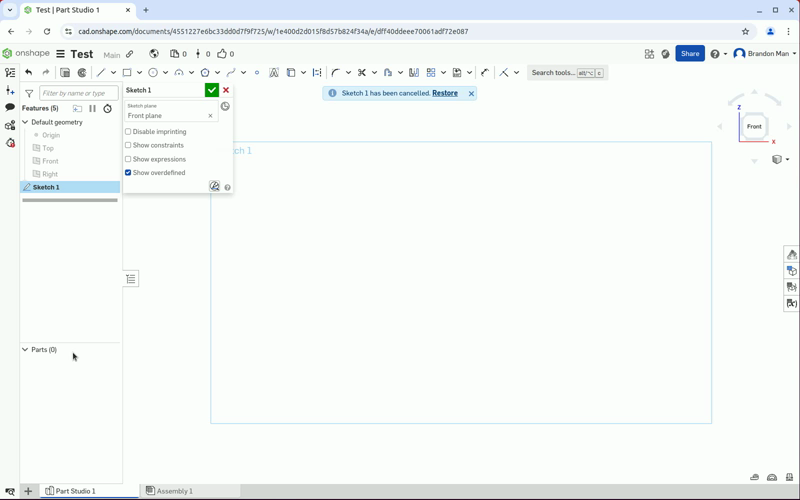
key(y)
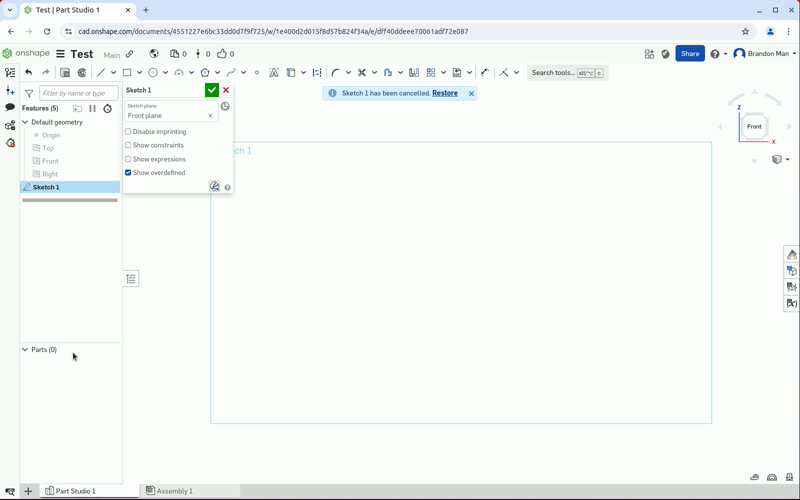
key(l)
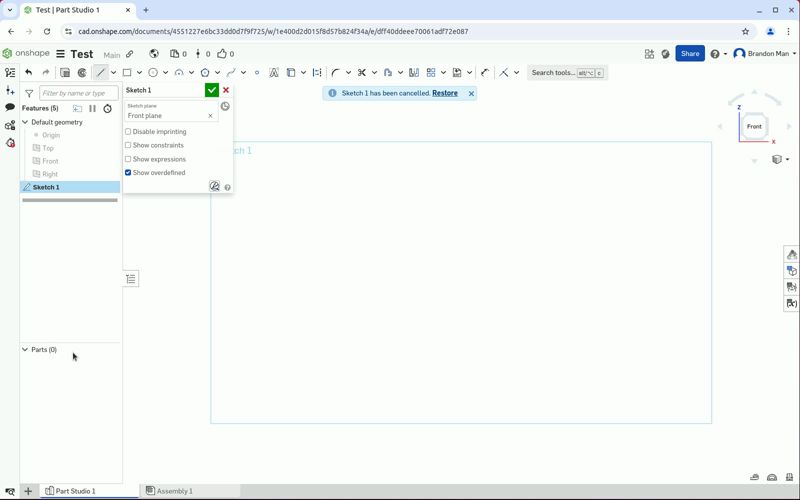
key_down(shift)
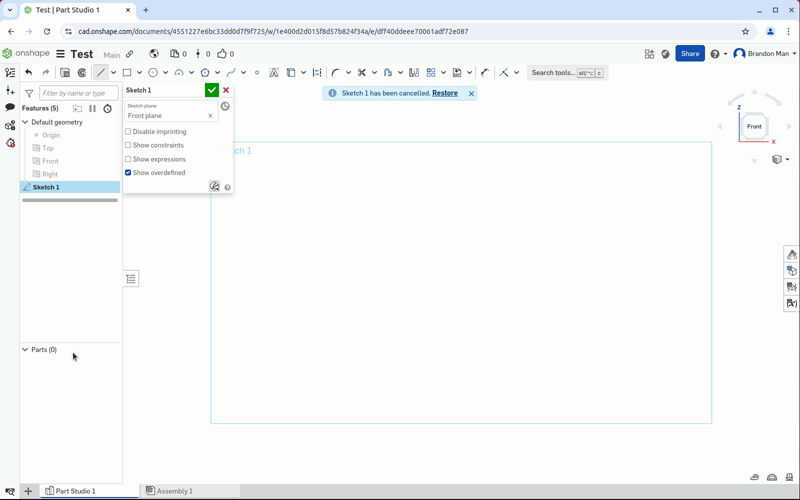
mouse_move(460, 282)
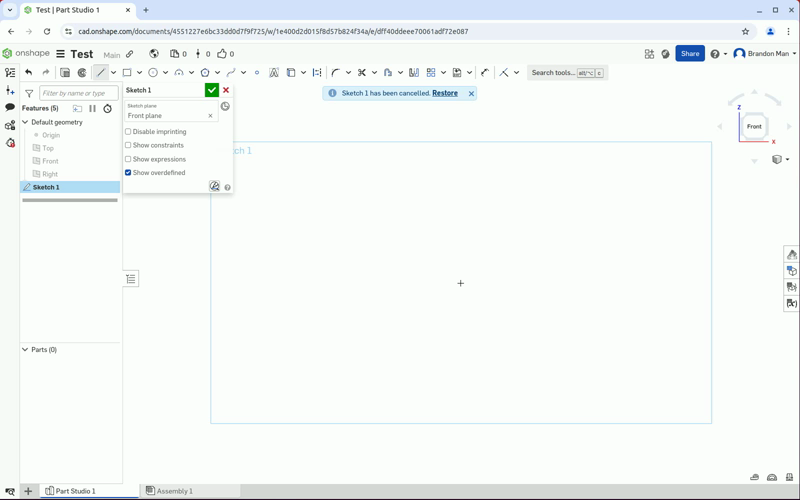
click(460, 282)
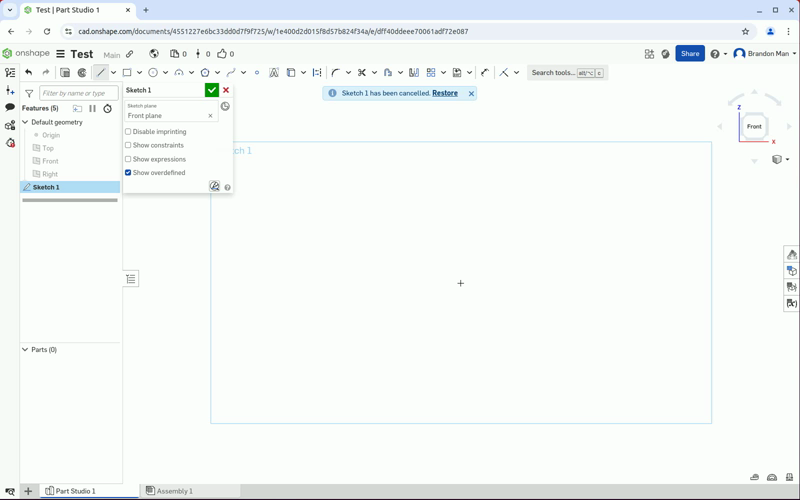
key_up(shift)
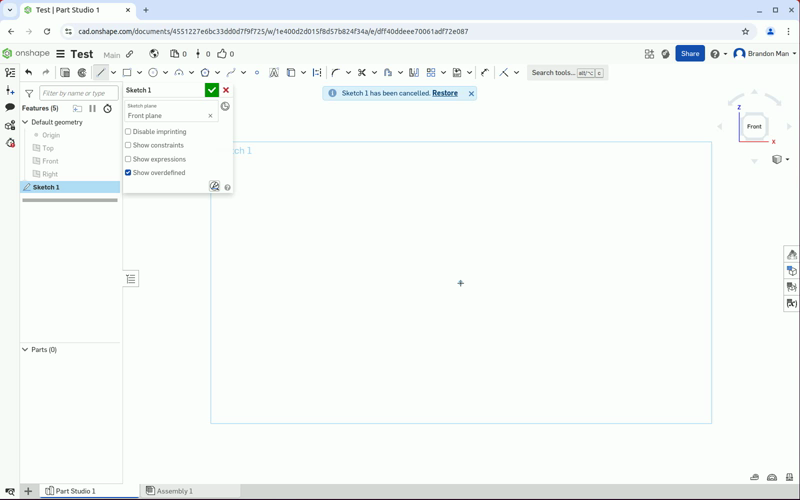
key_down(shift)
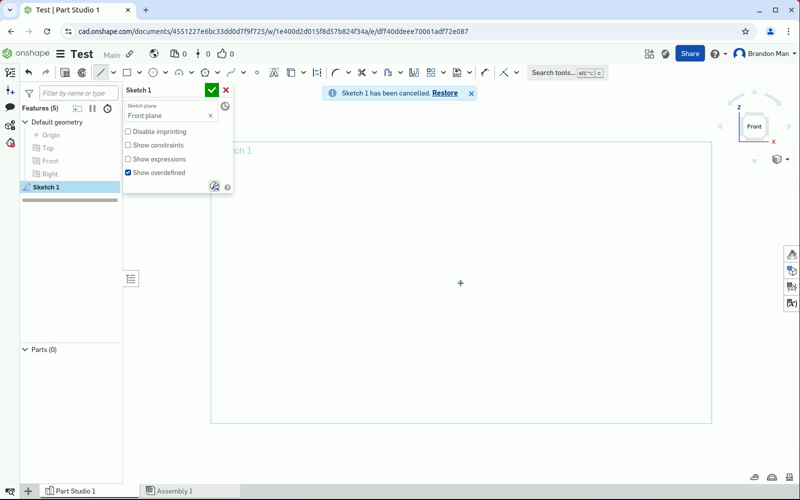
mouse_move(573, 282)
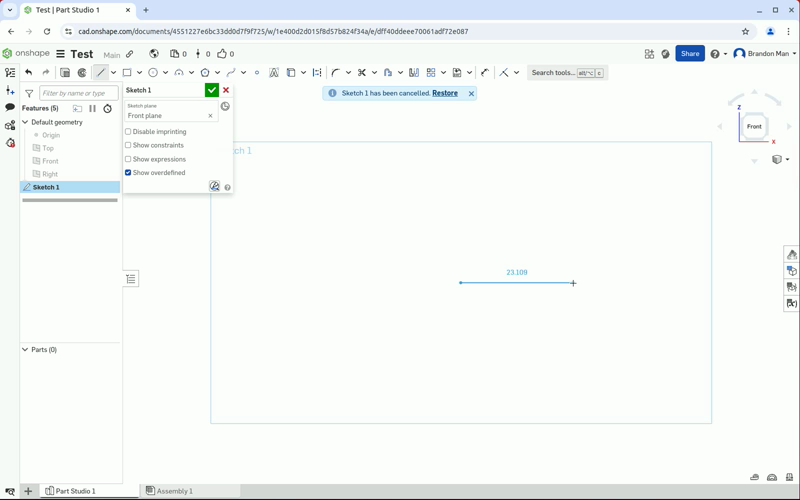
click(573, 282)
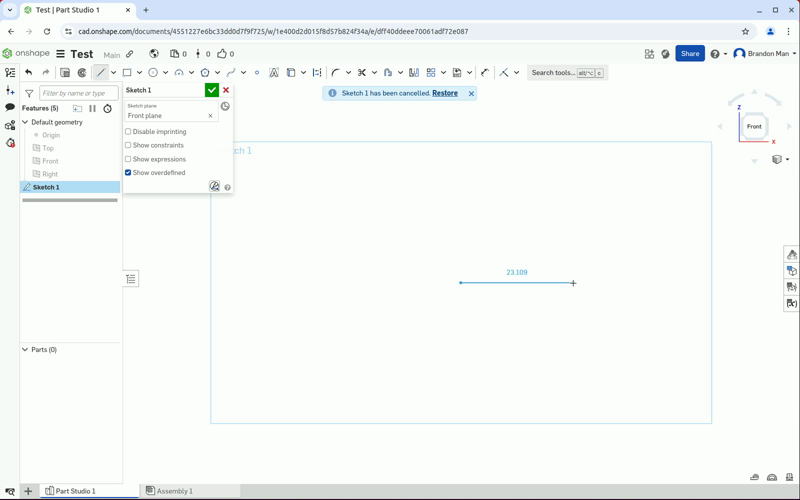
key_up(shift)
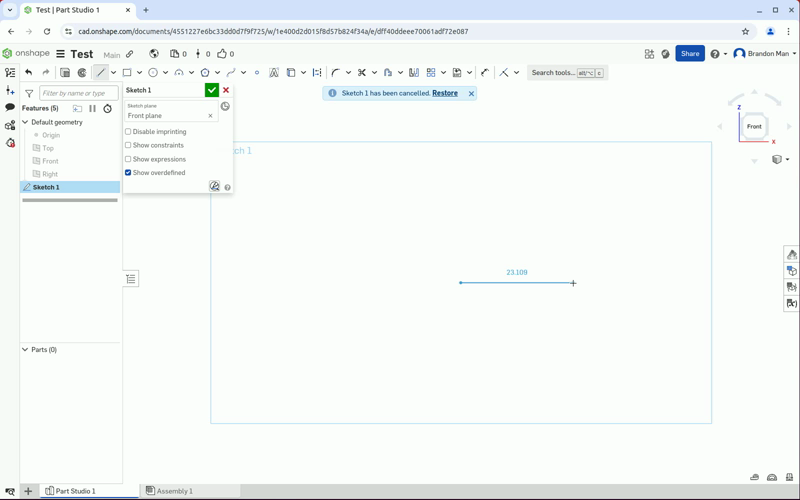
key_down(shift)
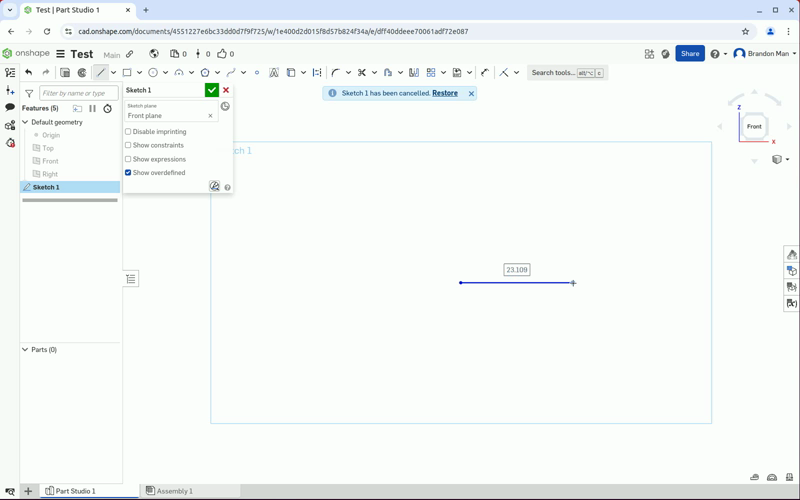
mouse_move(589, 282)
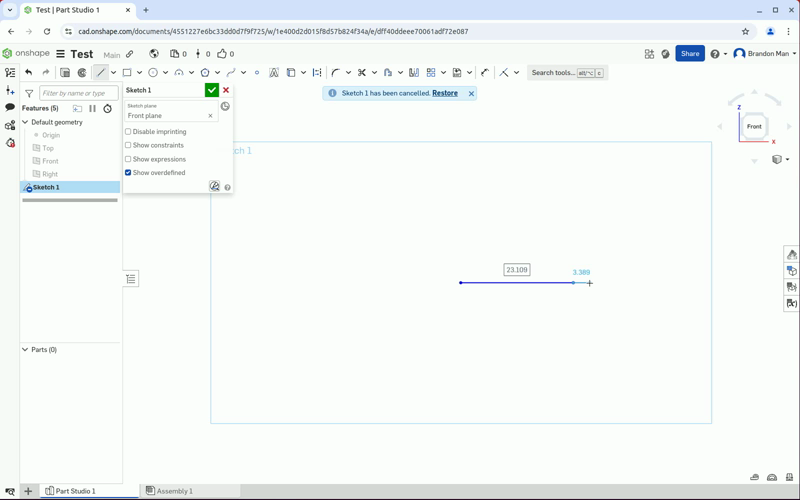
mouse_move(573, 253)
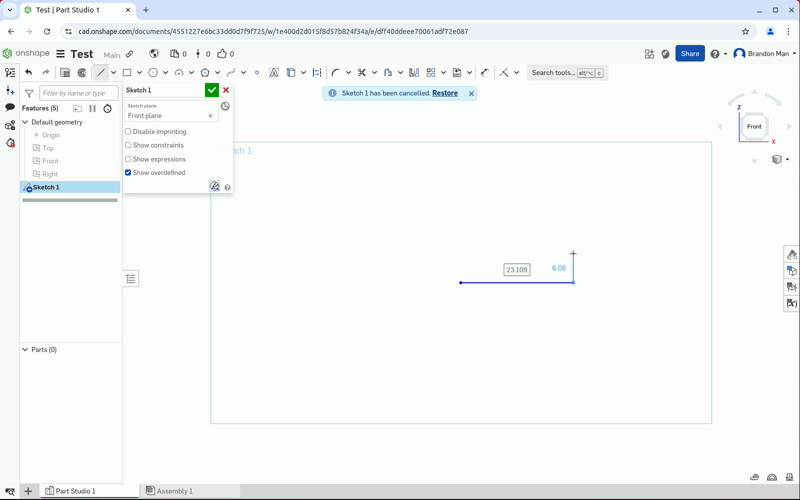
click(573, 253)
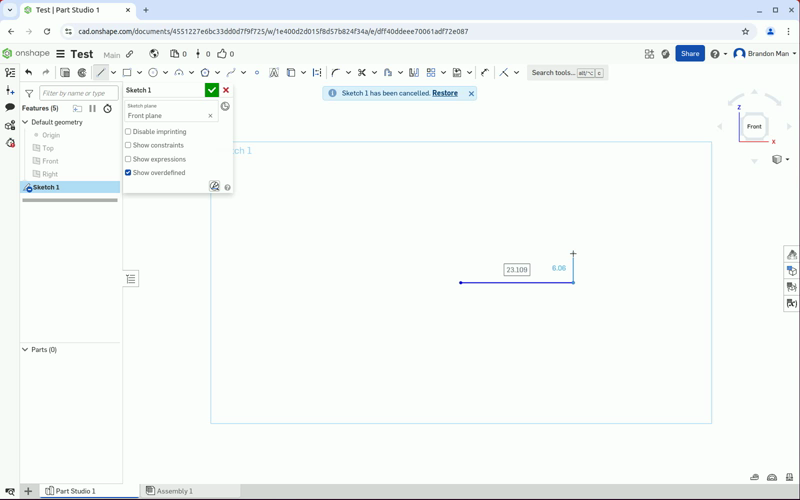
key_up(shift)
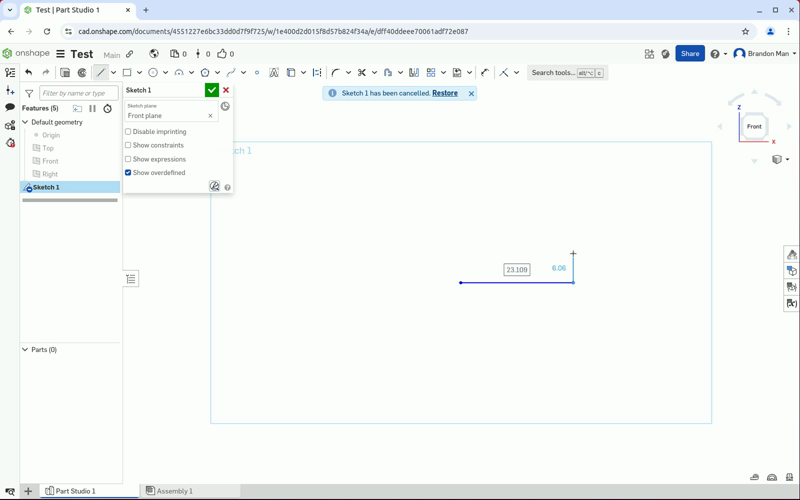
key_down(shift)
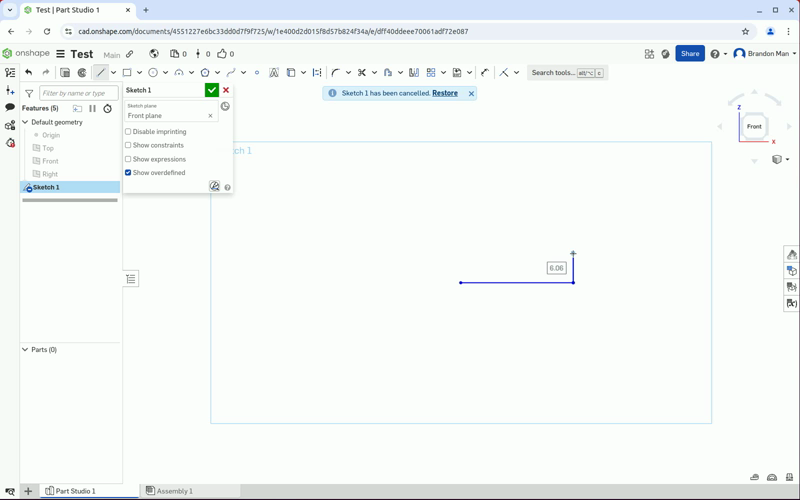
mouse_move(478, 253)
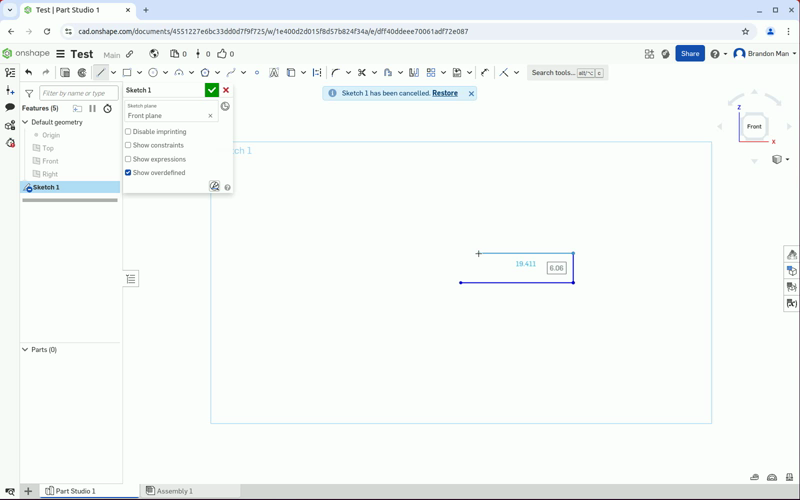
click(478, 253)
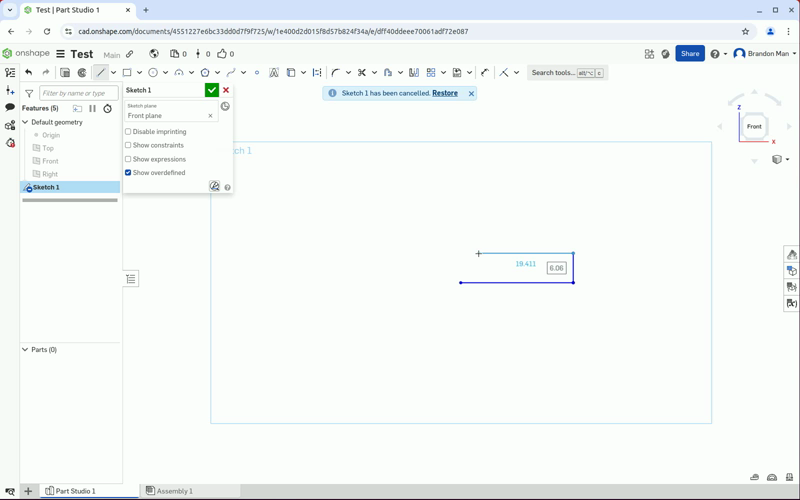
key_up(shift)
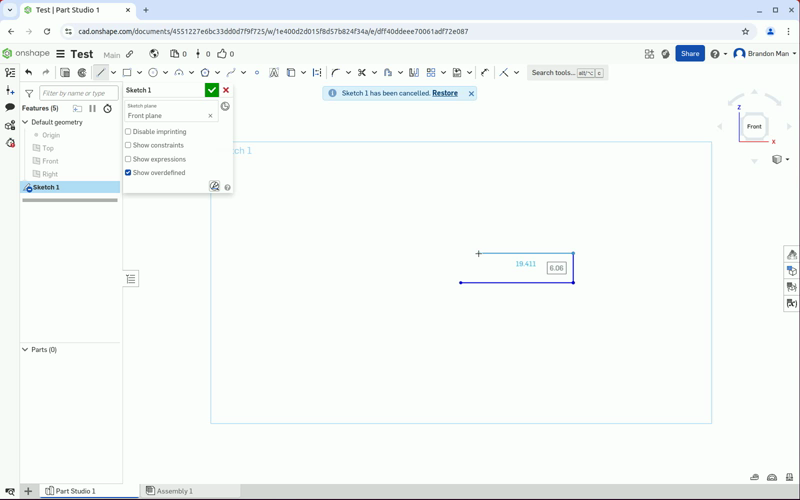
key_down(shift)
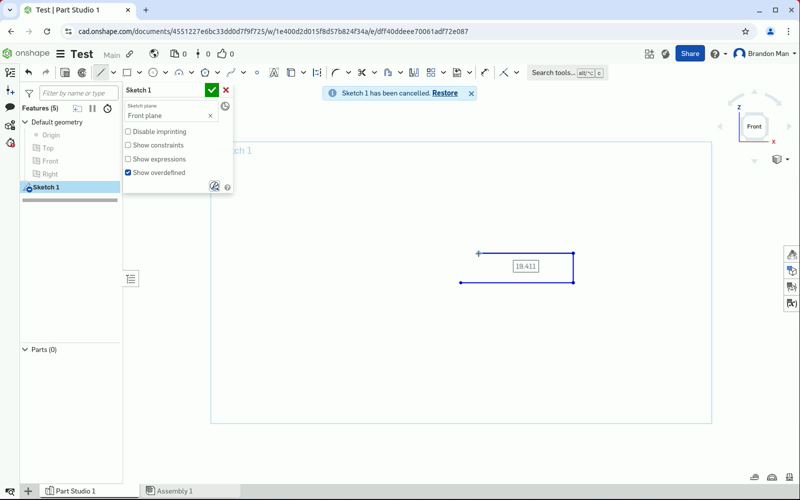
mouse_move(508, 253)
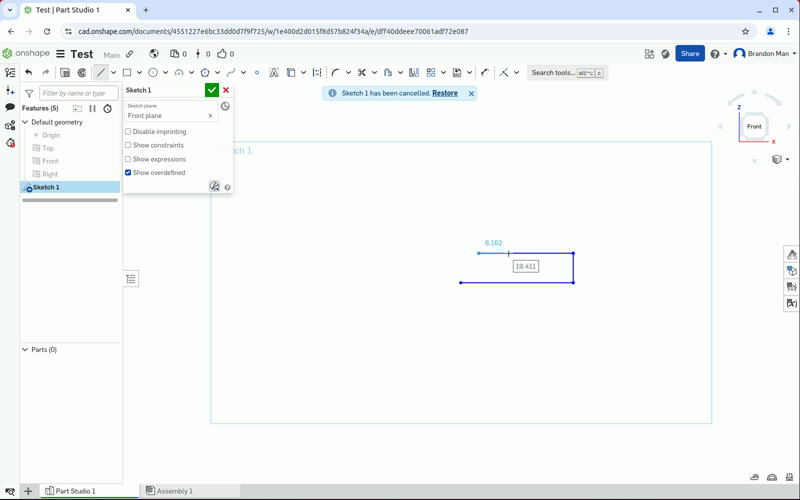
mouse_move(478, 213)
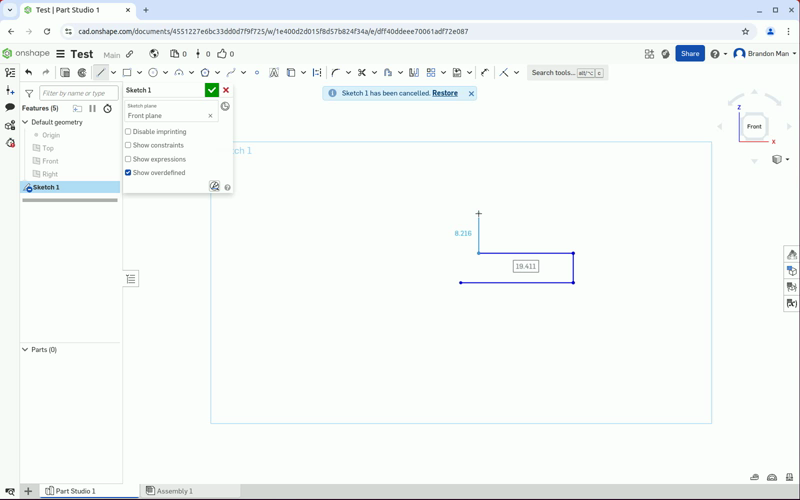
click(478, 213)
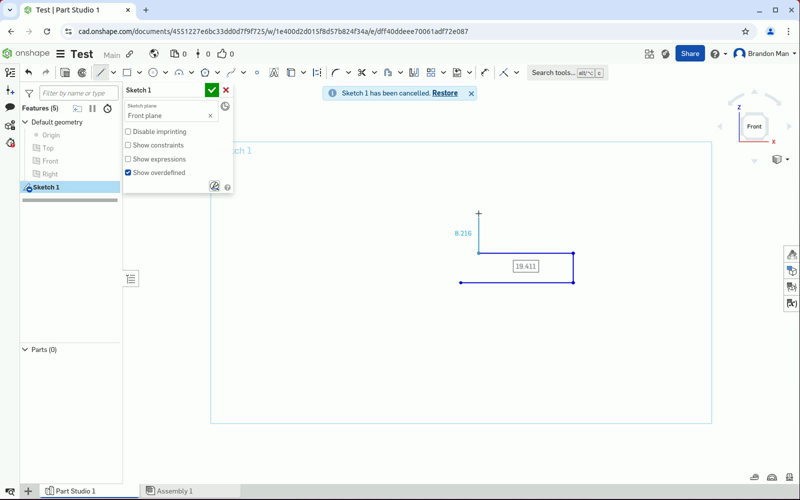
key_up(shift)
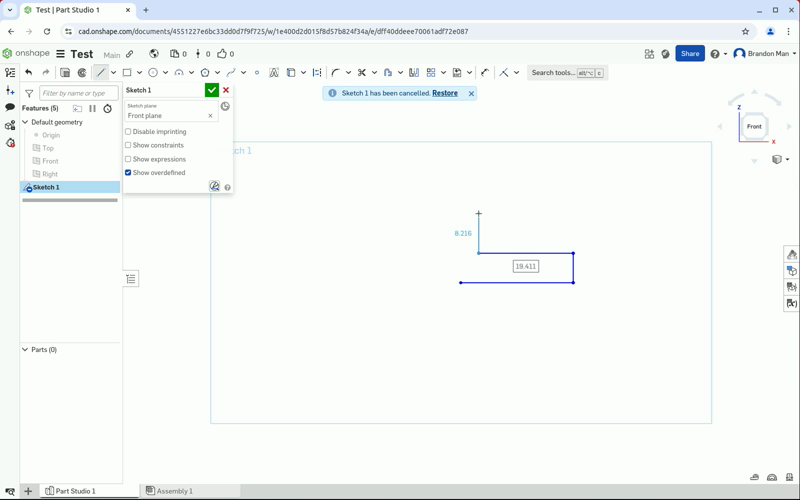
key_down(shift)
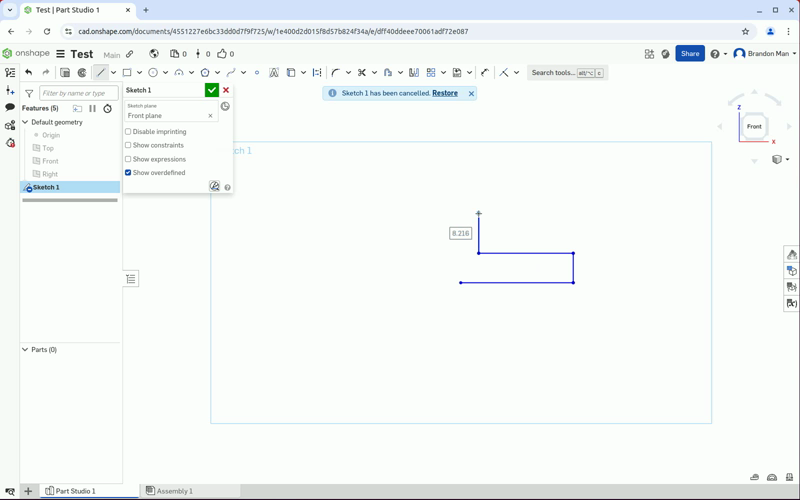
mouse_move(508, 213)
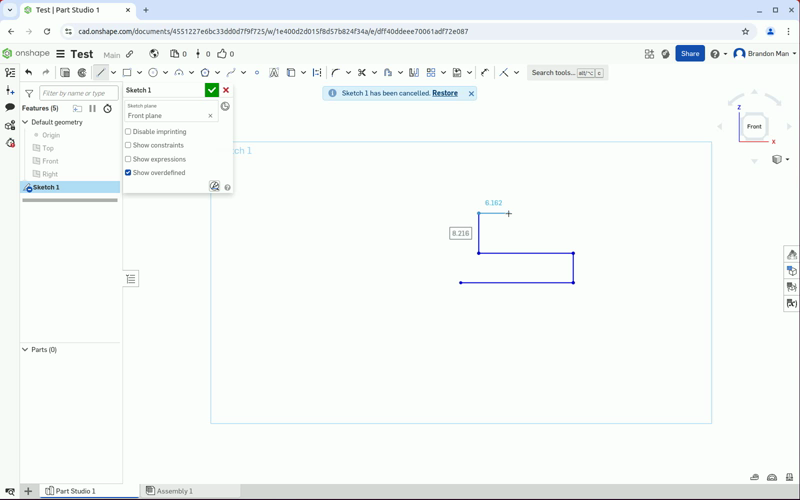
mouse_move(460, 213)
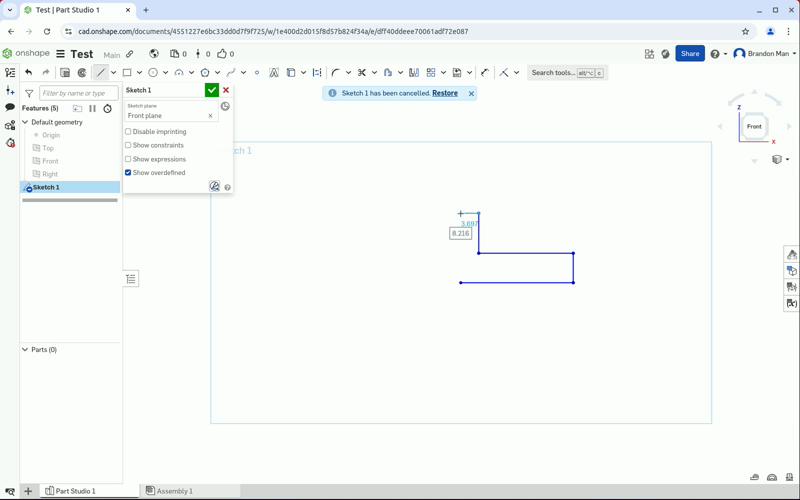
click(460, 213)
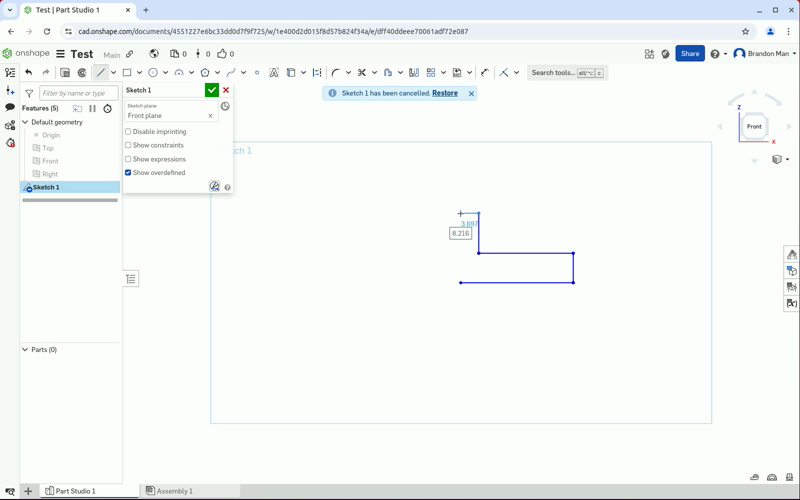
key_up(shift)
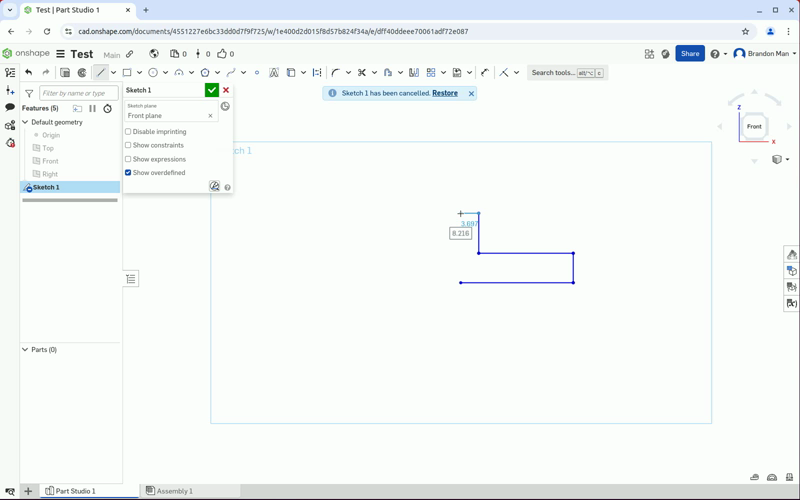
key_down(shift)
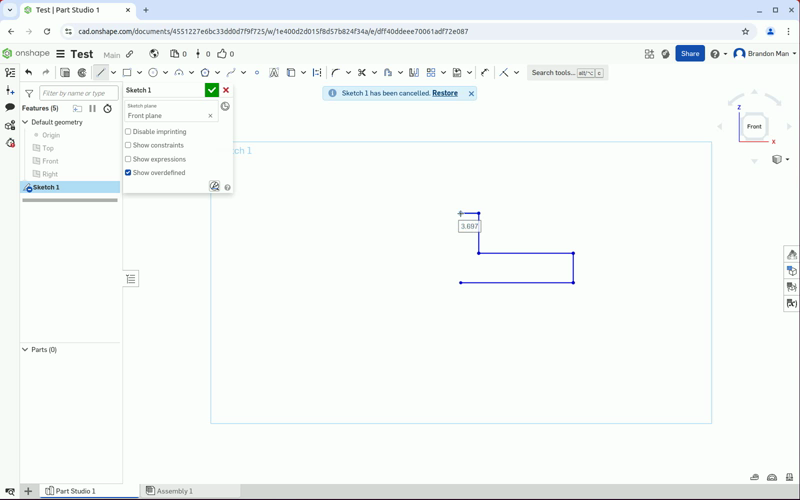
mouse_move(460, 282)
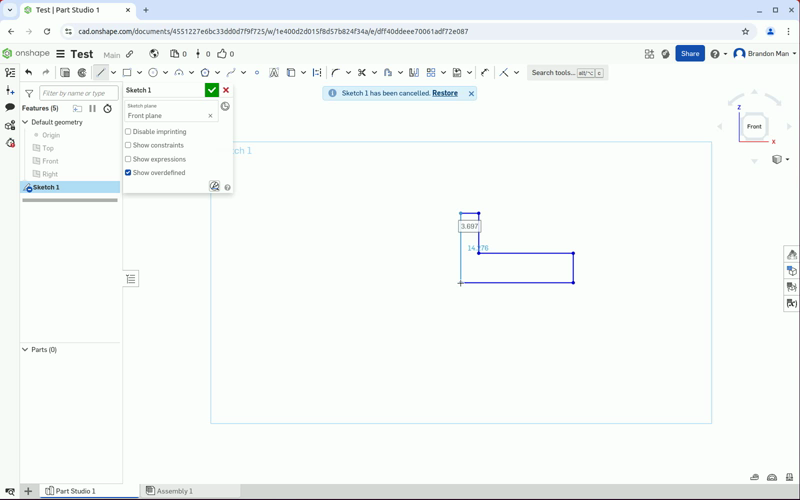
key_up(shift)
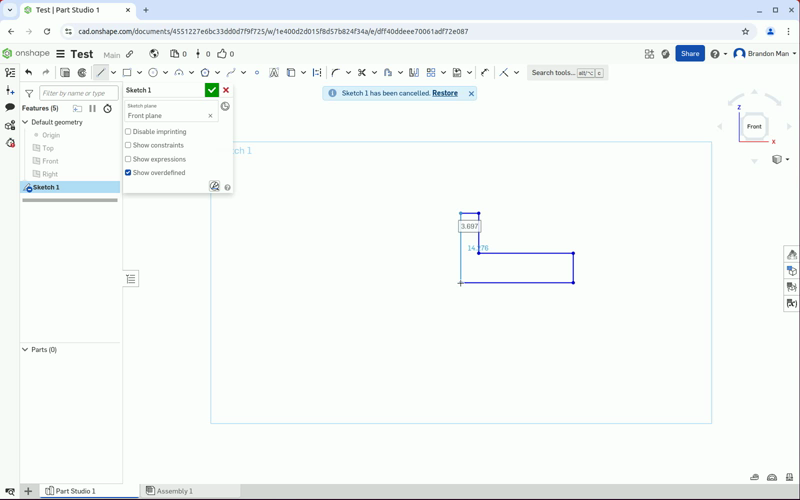
click(460, 282)
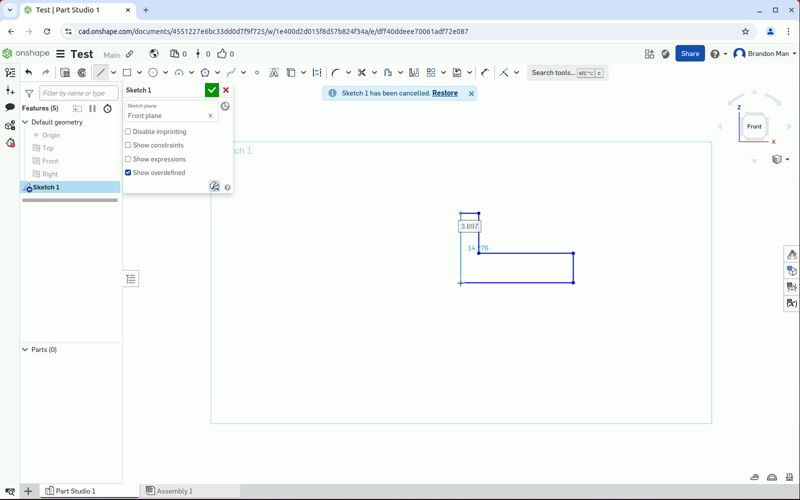
key(esc)
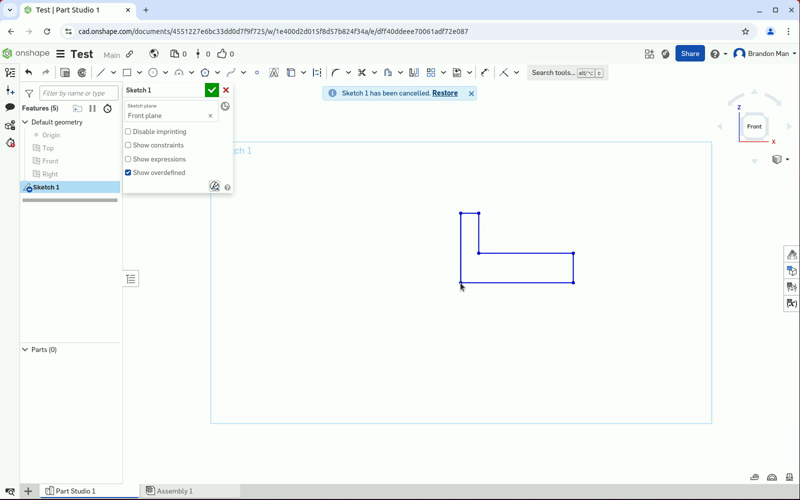
mouse_move(480, 277)
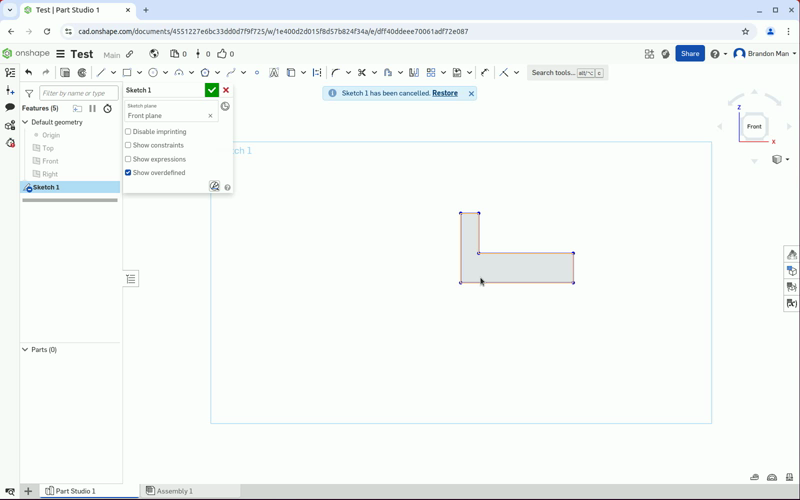
click(480, 277)
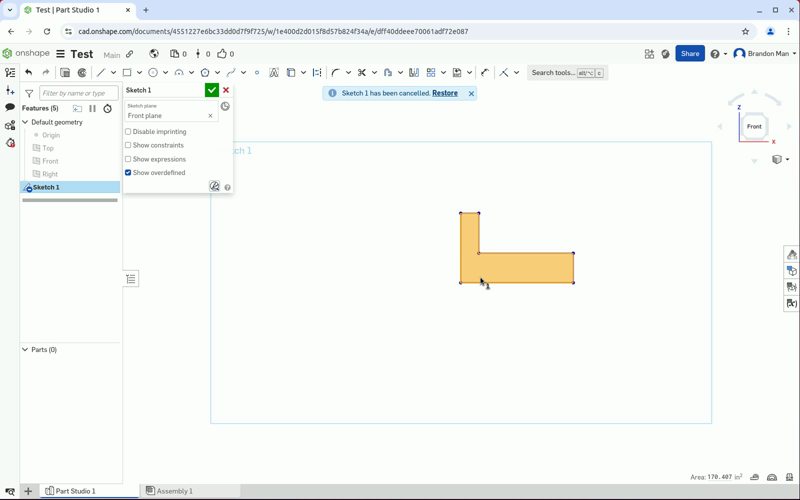
mouse_move(73, 352)
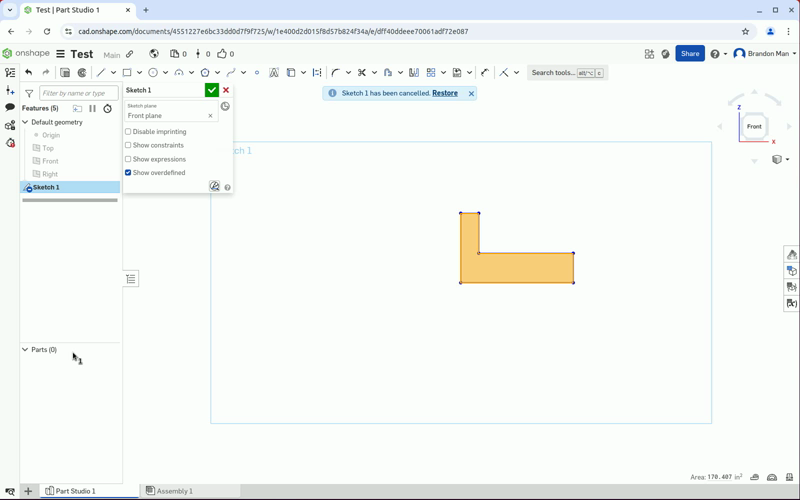
key(shift+y)
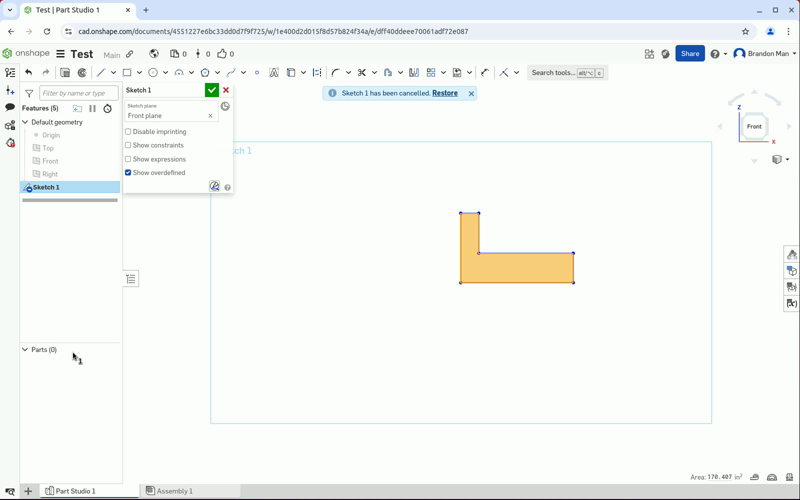
key(shift+e)
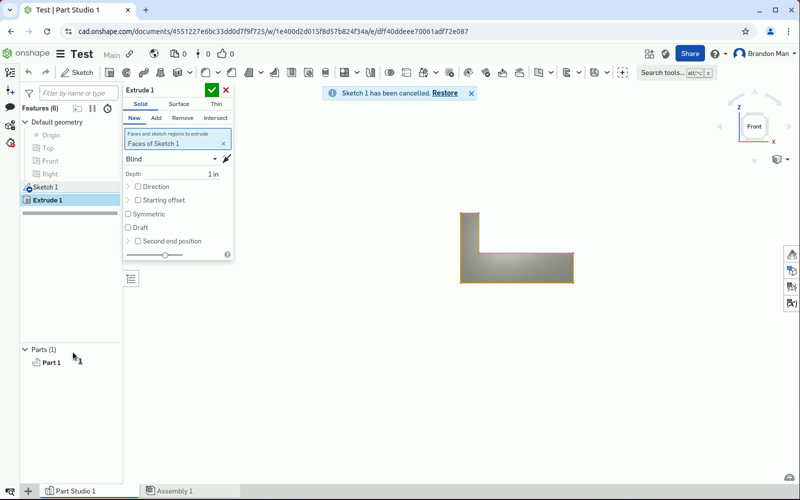
mouse_move(143, 106)
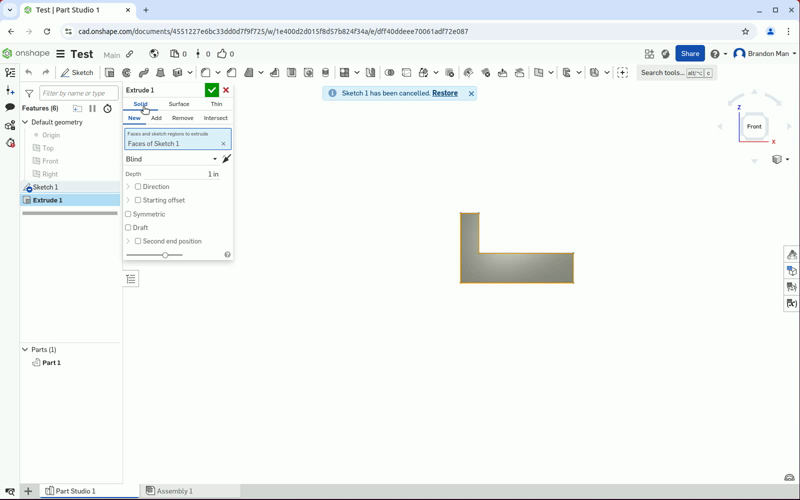
click(143, 106)
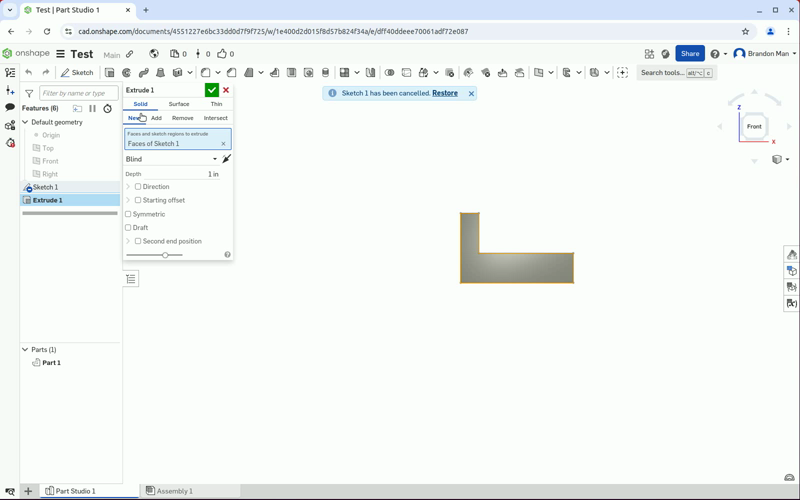
mouse_move(137, 120)
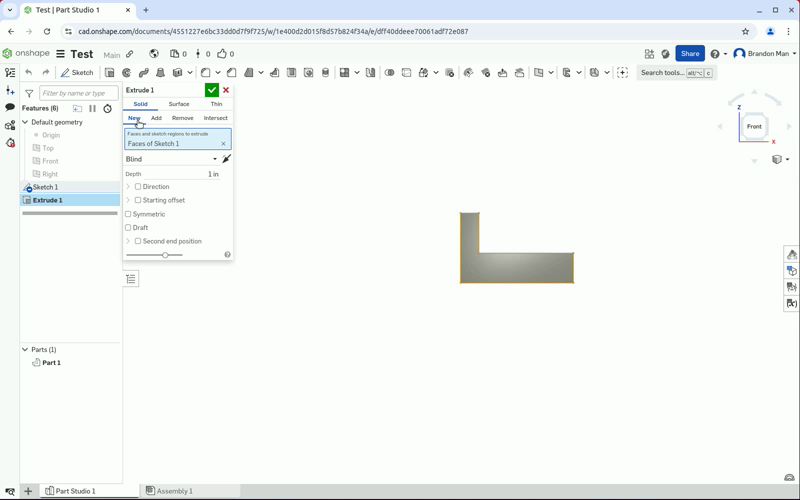
click(137, 120)
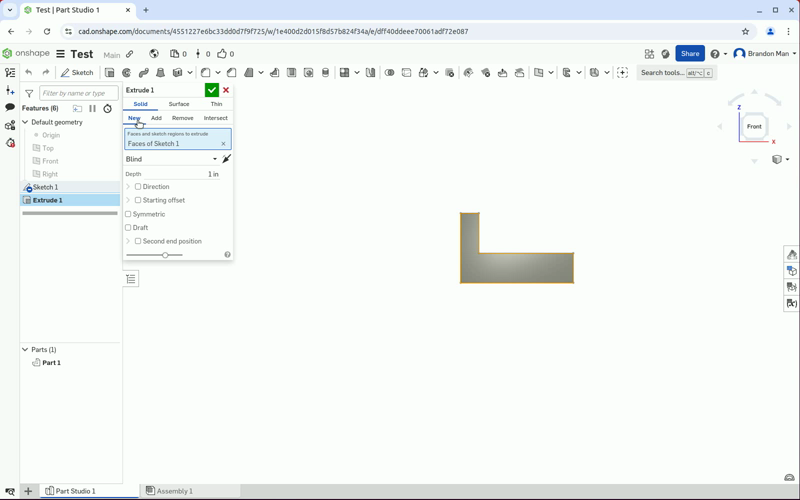
key(tab, 4)
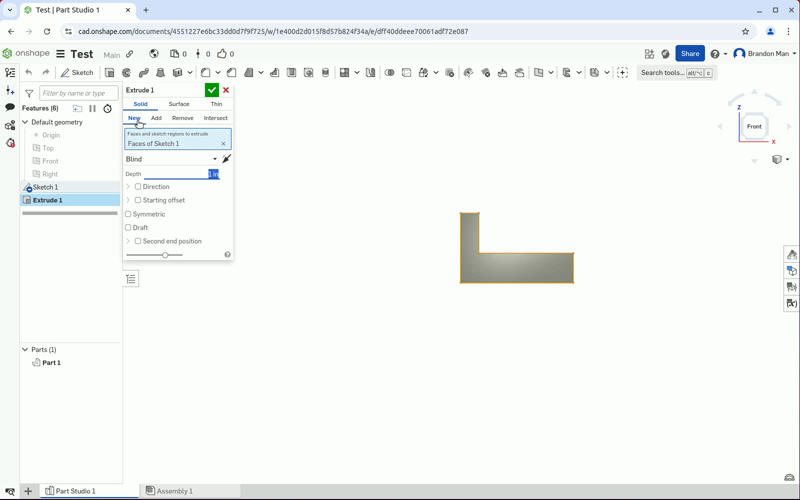
text(15.887)
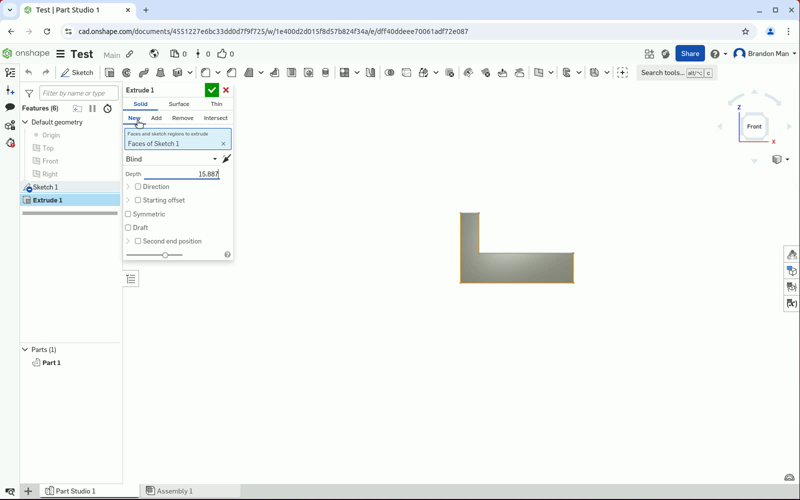
key(enter)
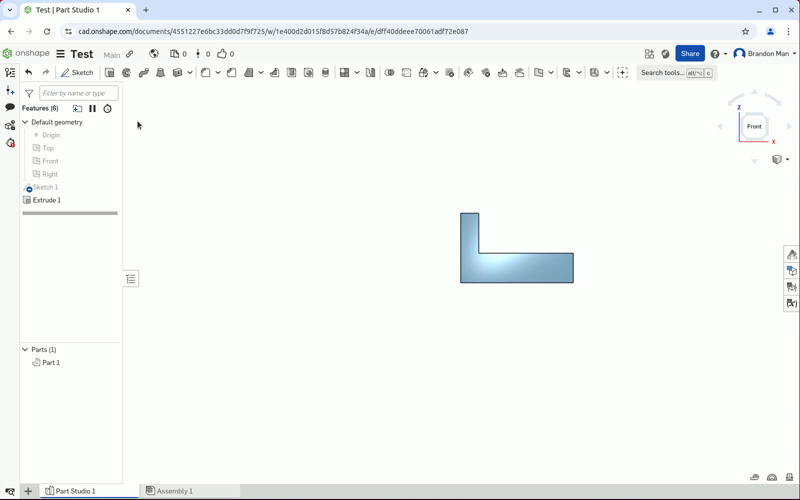
key(shift+h)
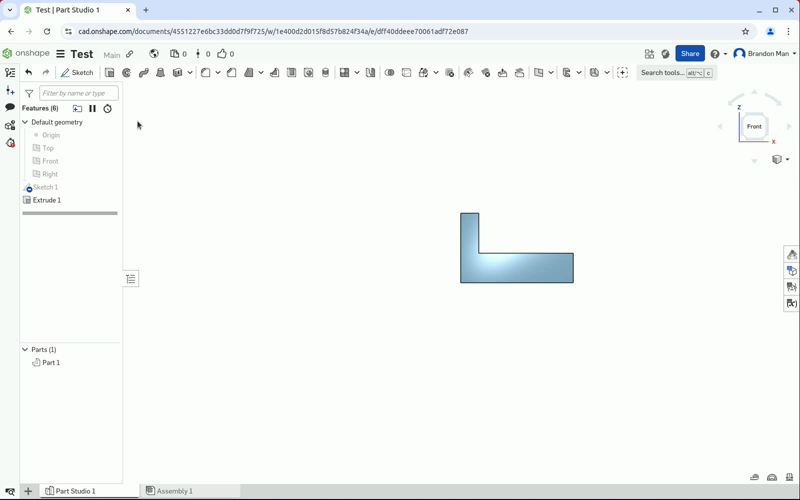
key(shift+h)
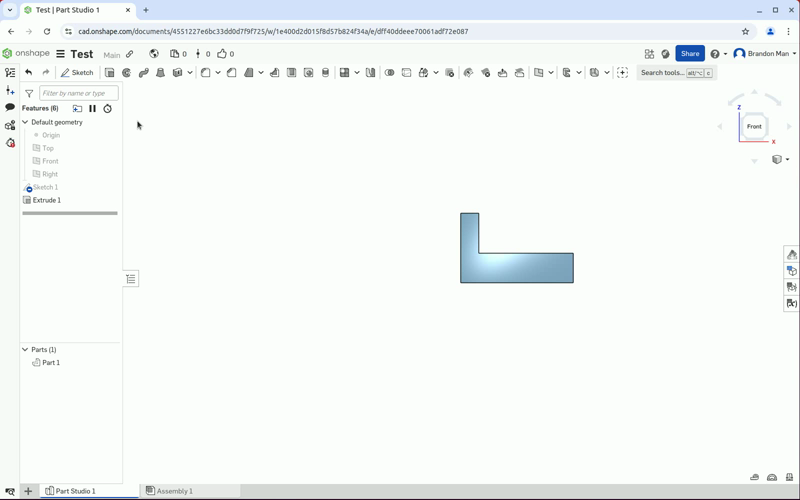
mouse_move(73, 189)
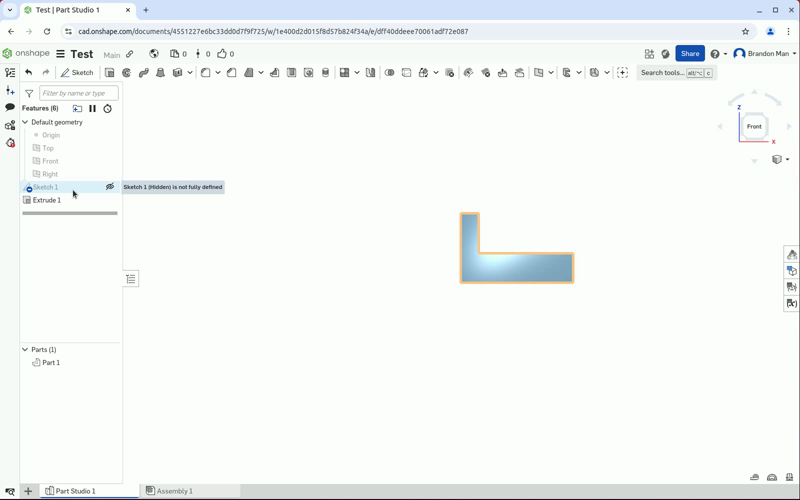
click(73, 189)
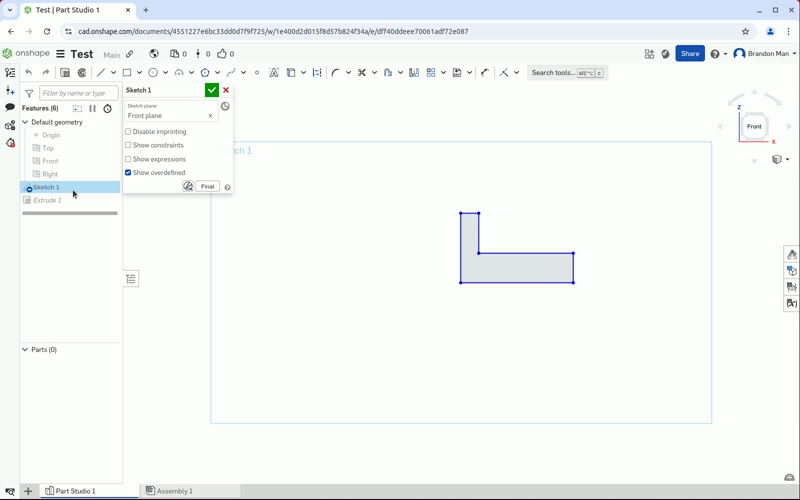
mouse_move(229, 92)
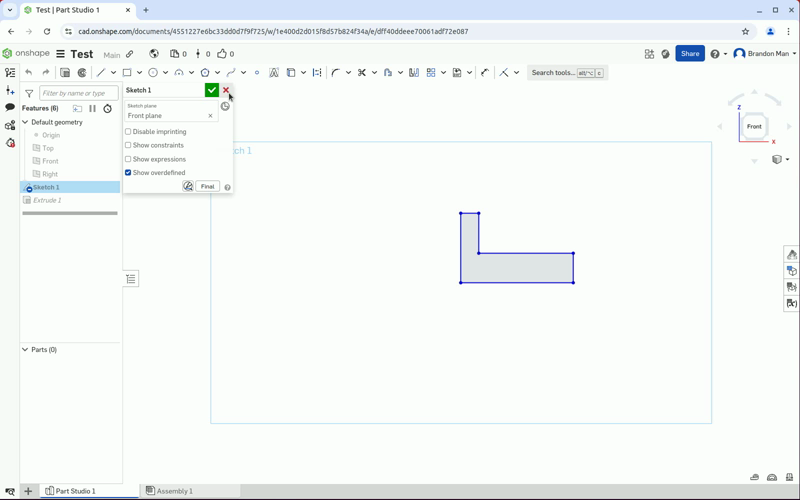
click(229, 92)
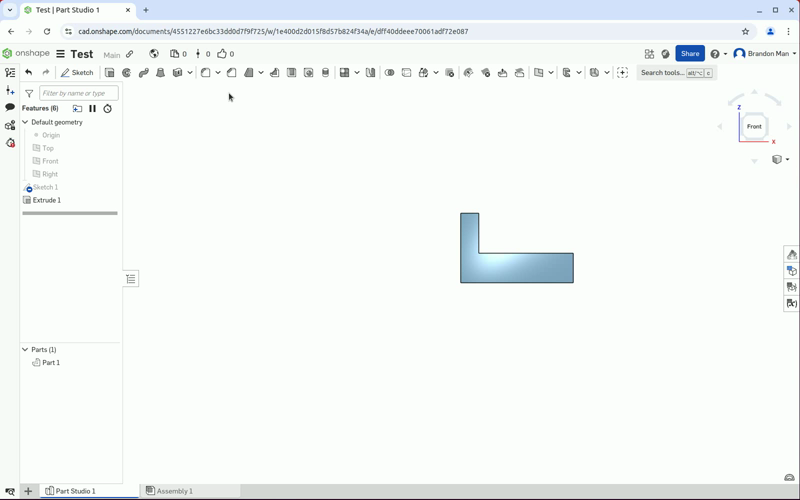
mouse_move(73, 352)
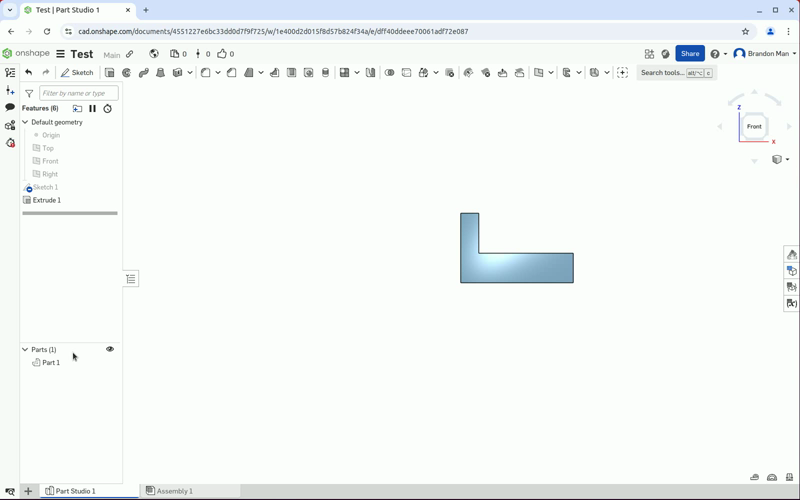
key(y)
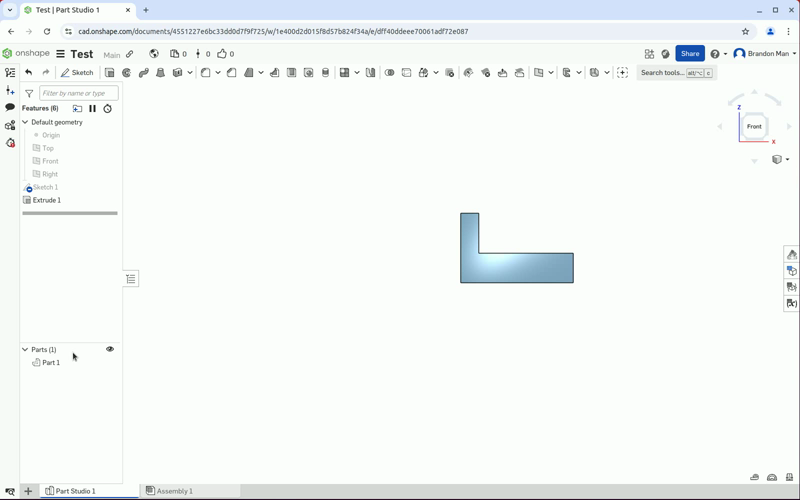
key(shift+p)
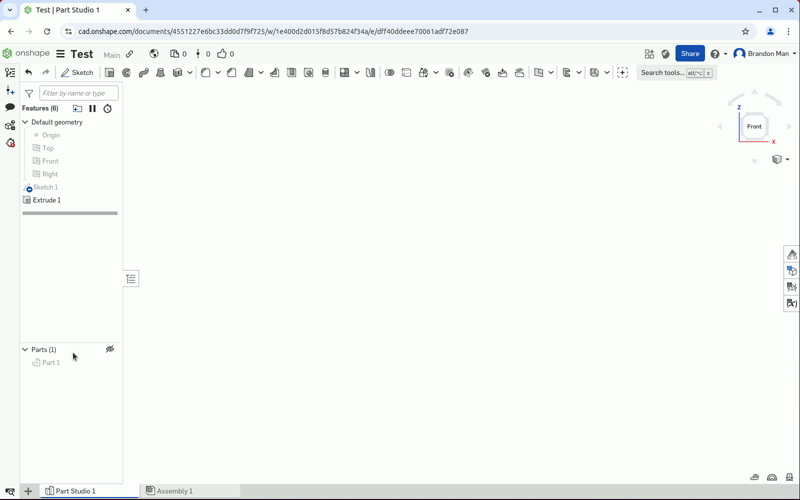
key(space)
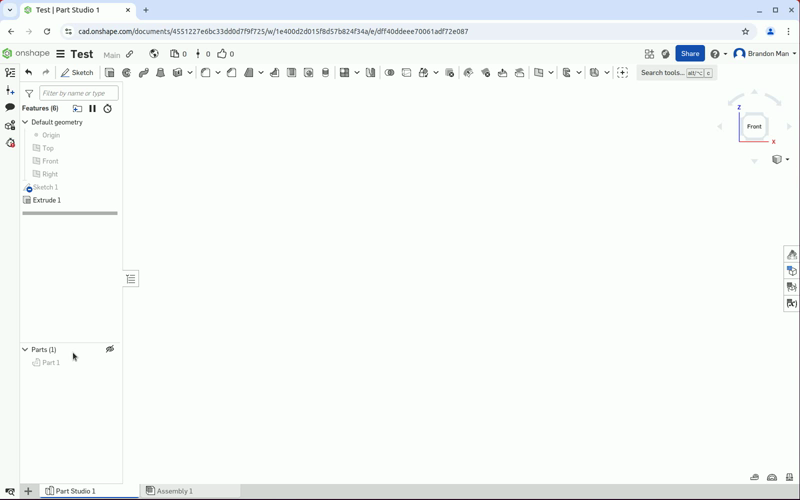
key_down(shift)
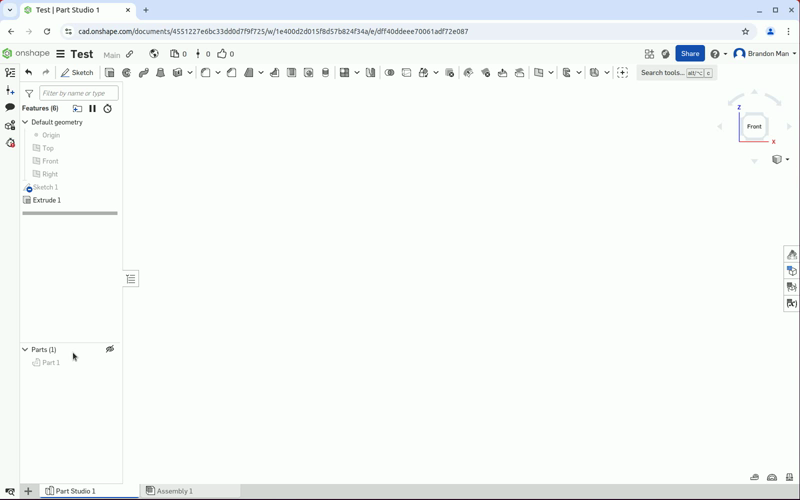
key(down)
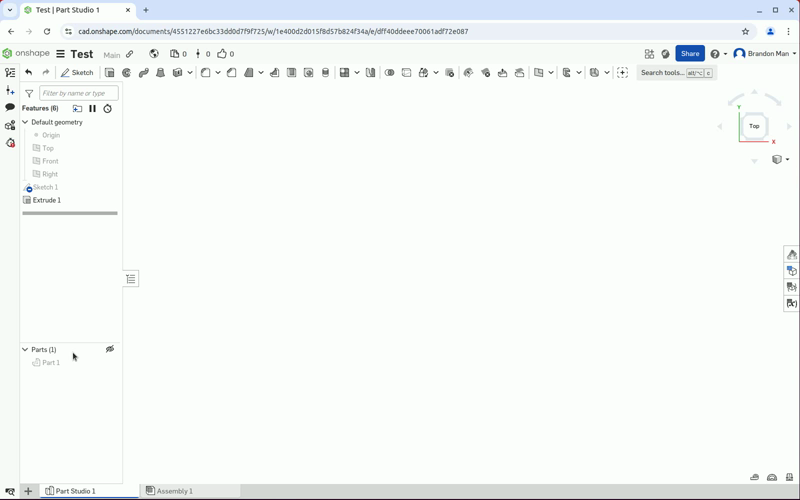
key_up(shift)
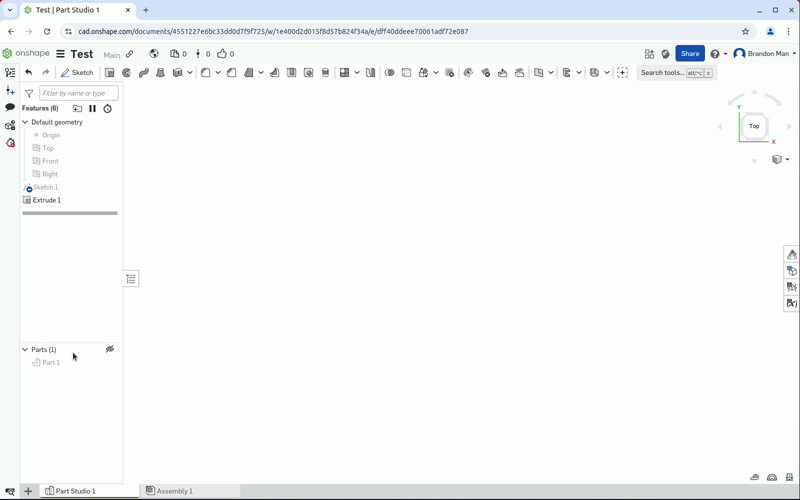
mouse_move(73, 352)
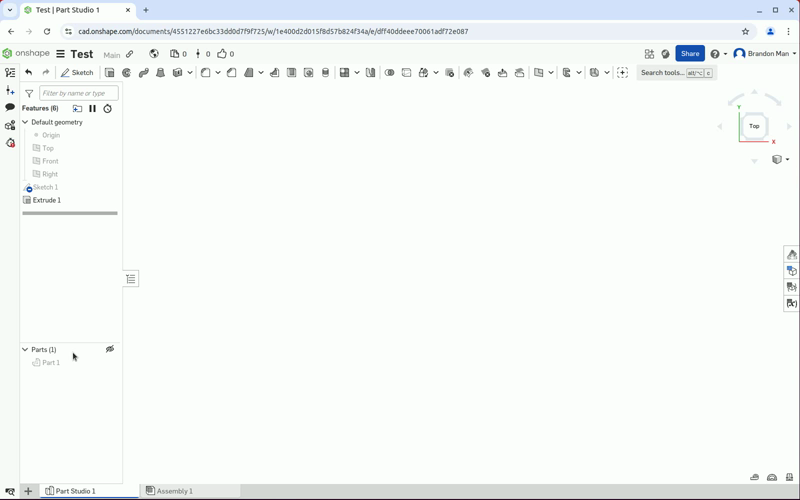
key(shift+y)
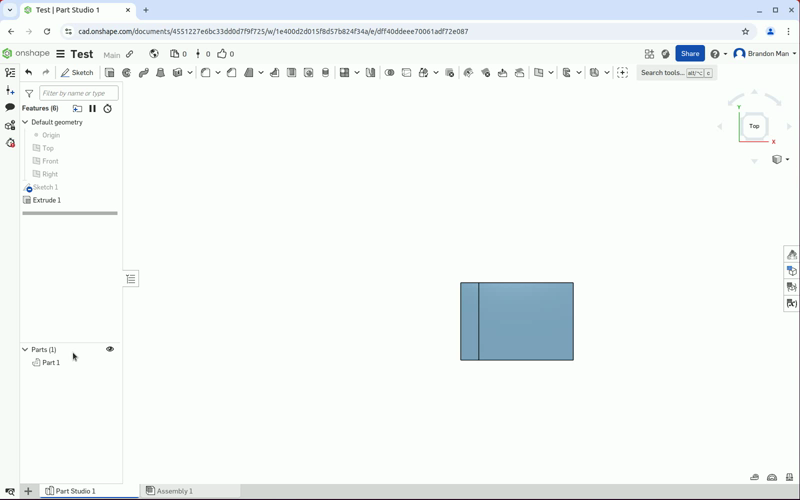
mouse_move(541, 75)
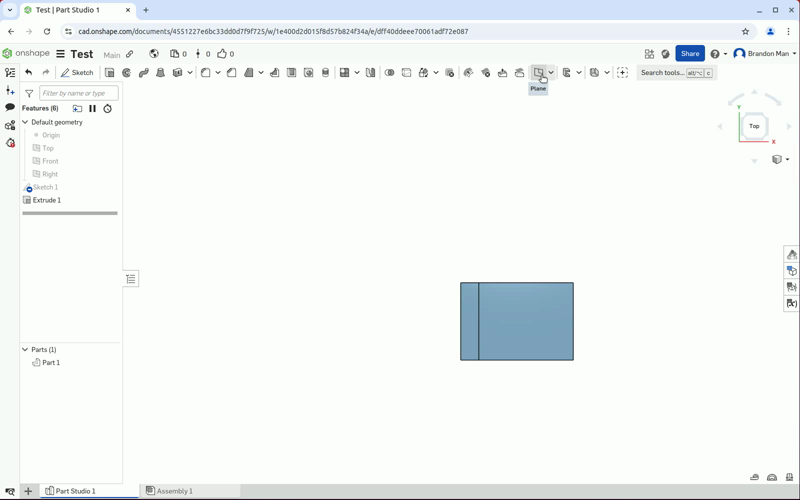
click(541, 75)
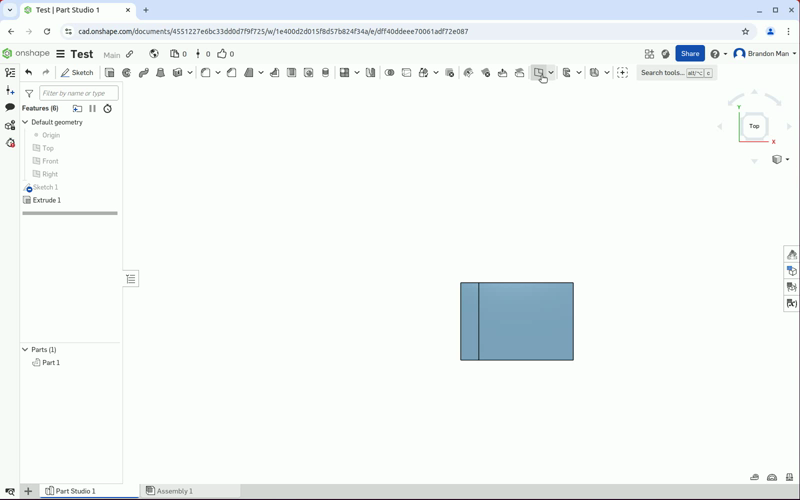
mouse_move(73, 150)
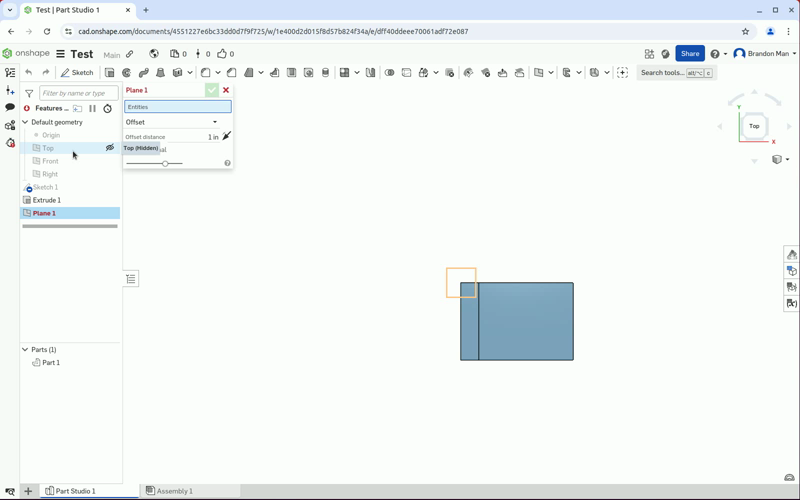
click(73, 150)
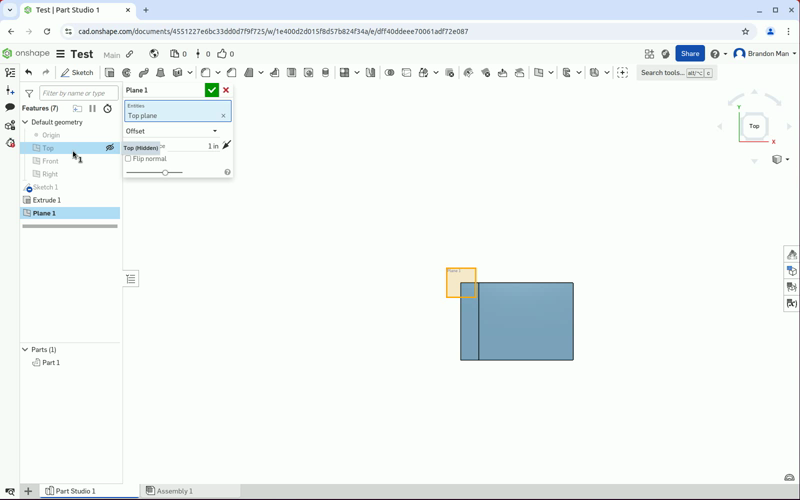
key(tab, 2)
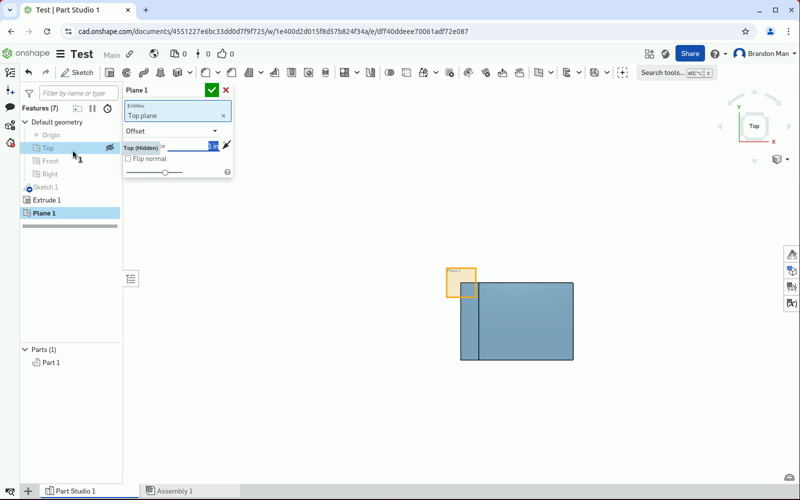
text(14.204)
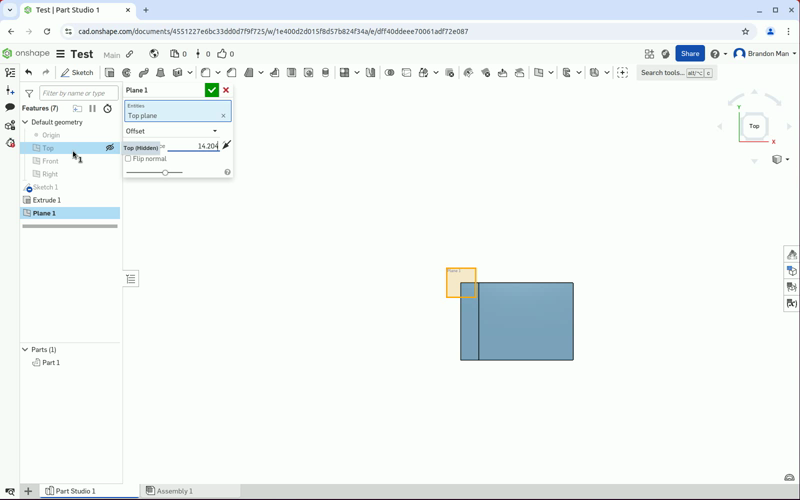
key(enter, 2)
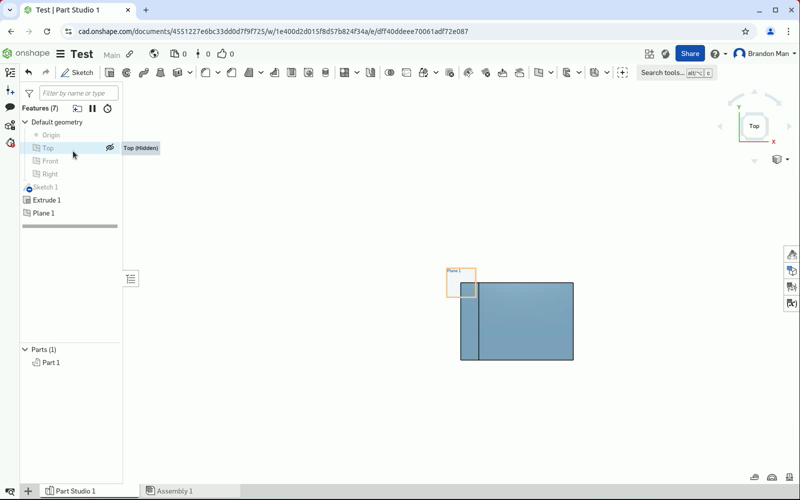
key(shift+s)
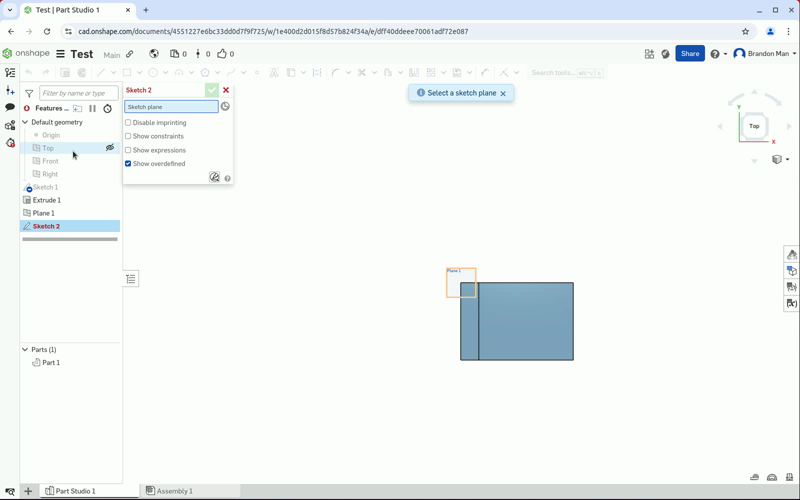
mouse_move(73, 215)
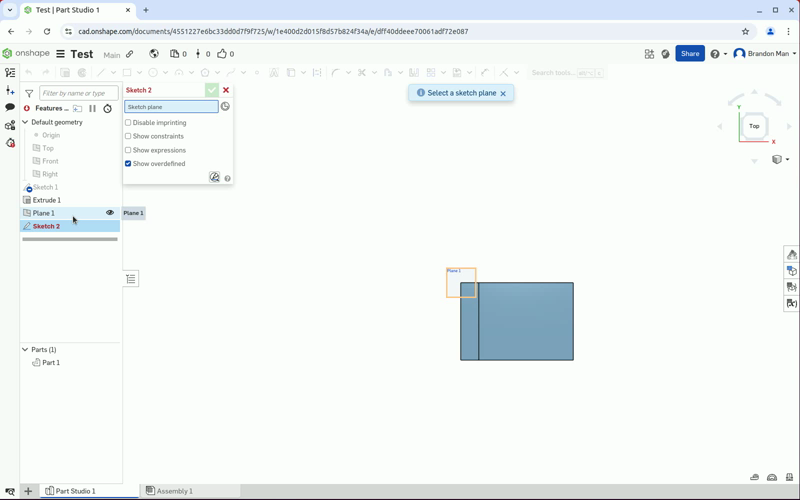
click(73, 215)
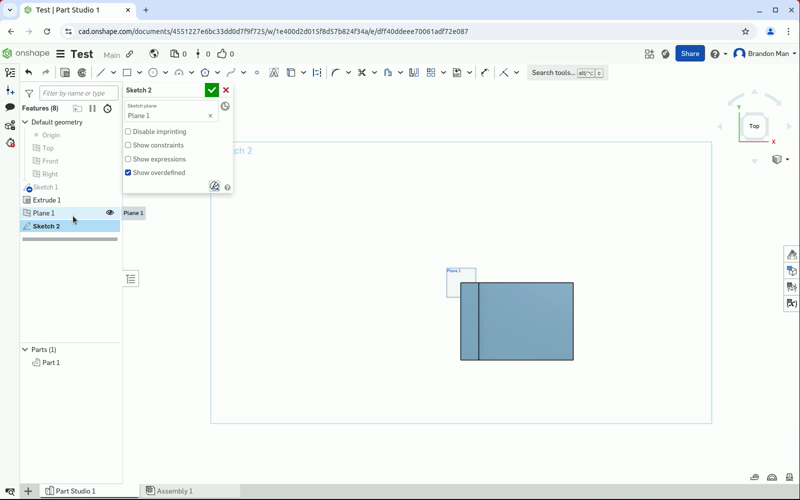
mouse_move(73, 352)
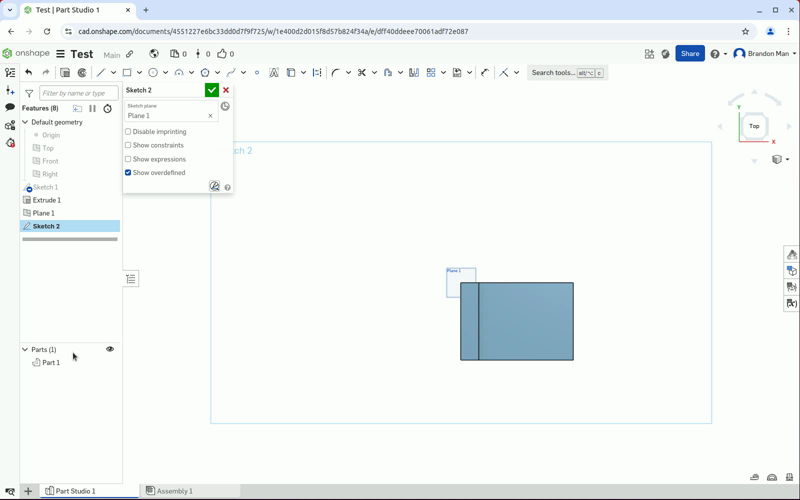
key(y)
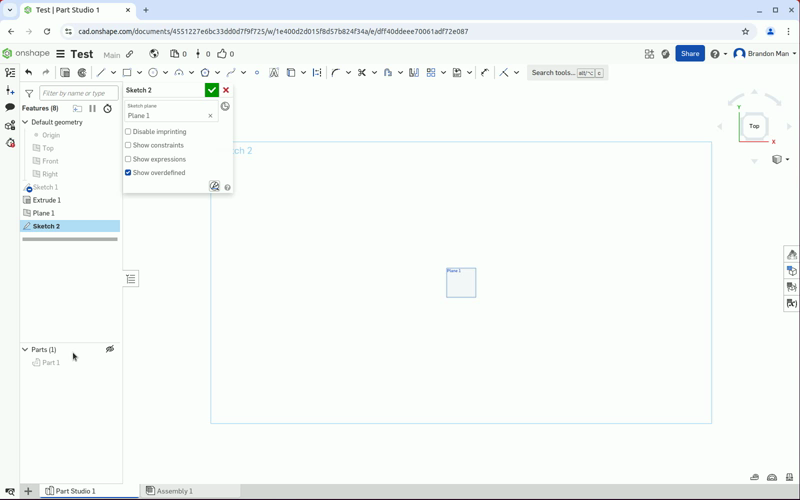
key(l)
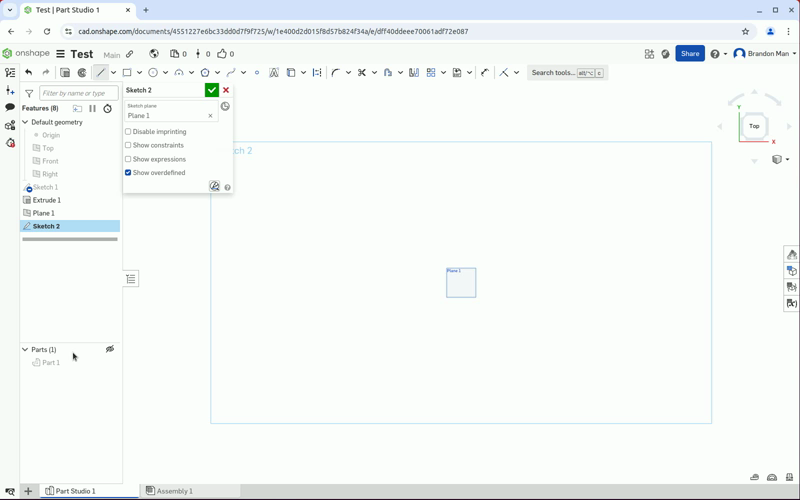
key_down(shift)
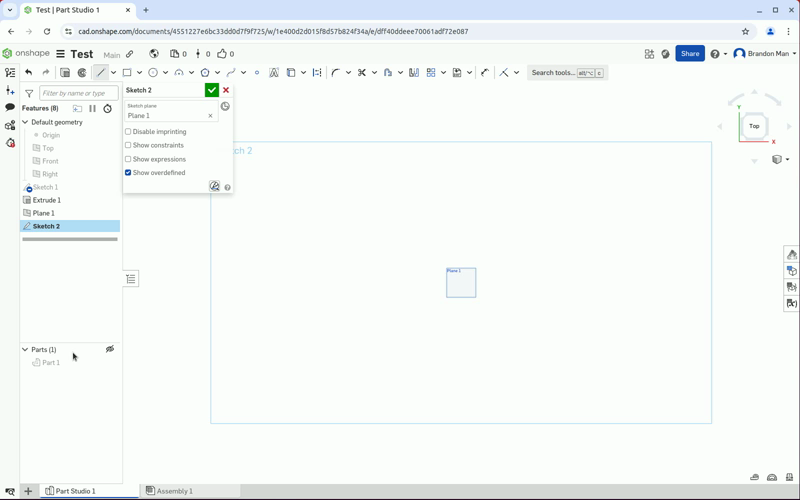
mouse_move(460, 340)
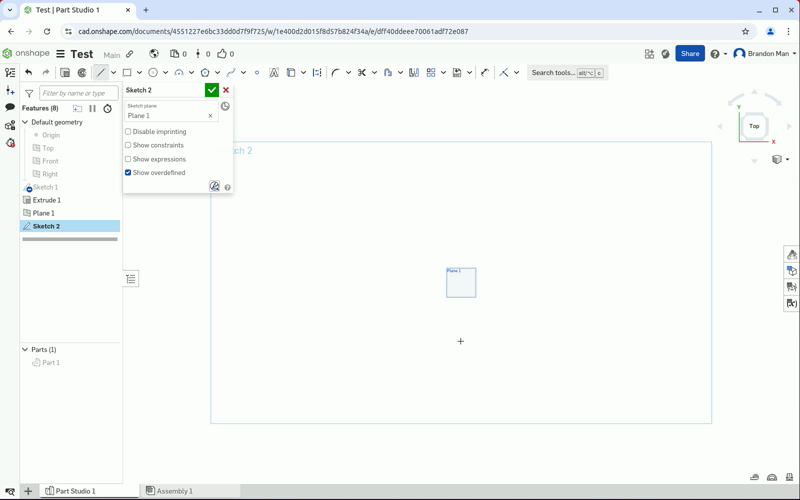
click(460, 340)
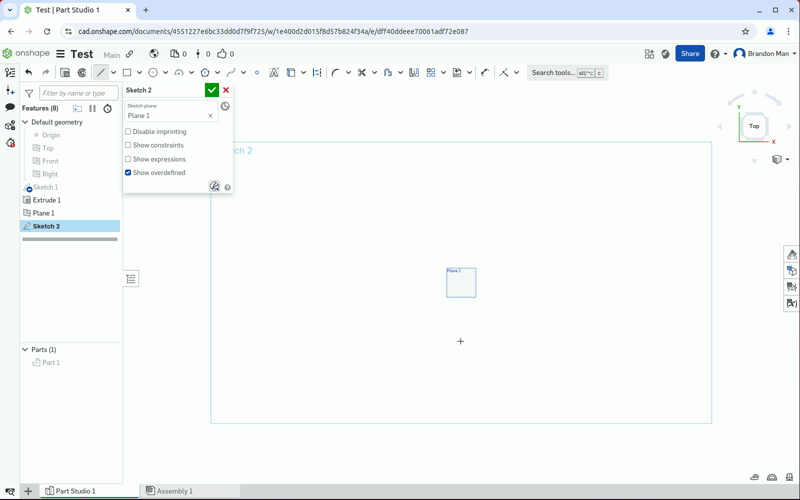
key_up(shift)
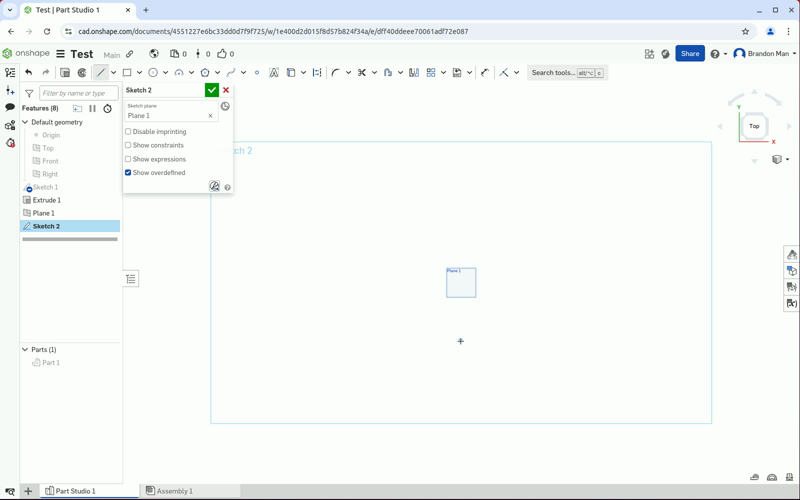
key_down(shift)
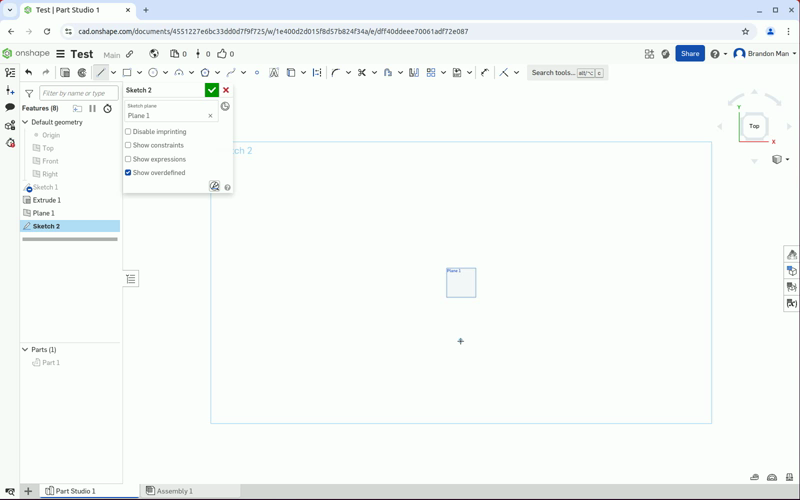
mouse_move(490, 340)
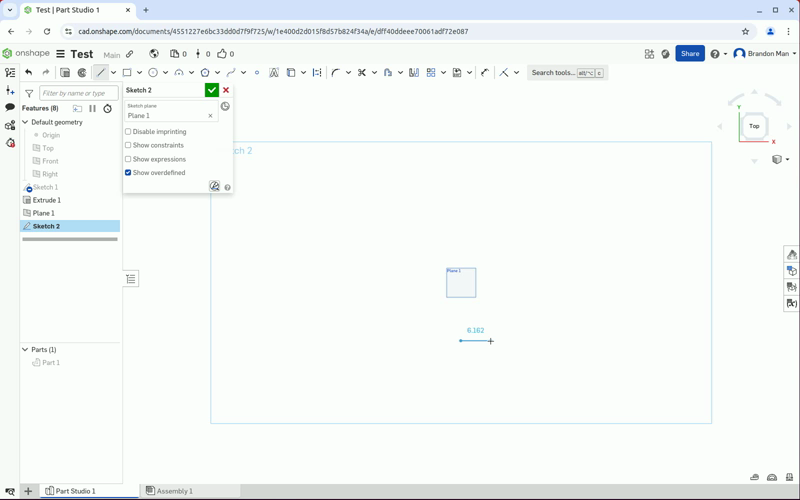
mouse_move(479, 340)
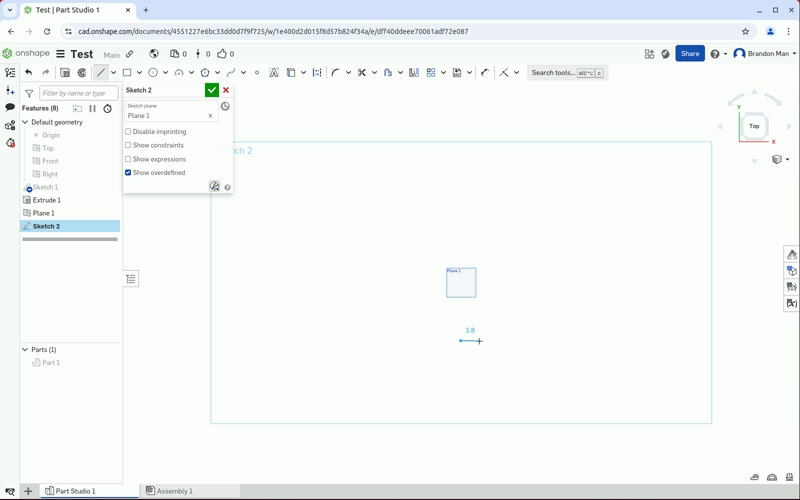
click(479, 340)
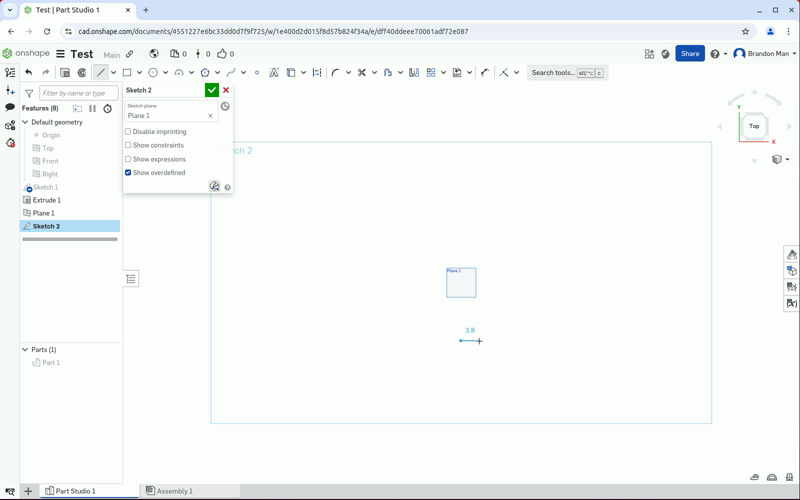
key_up(shift)
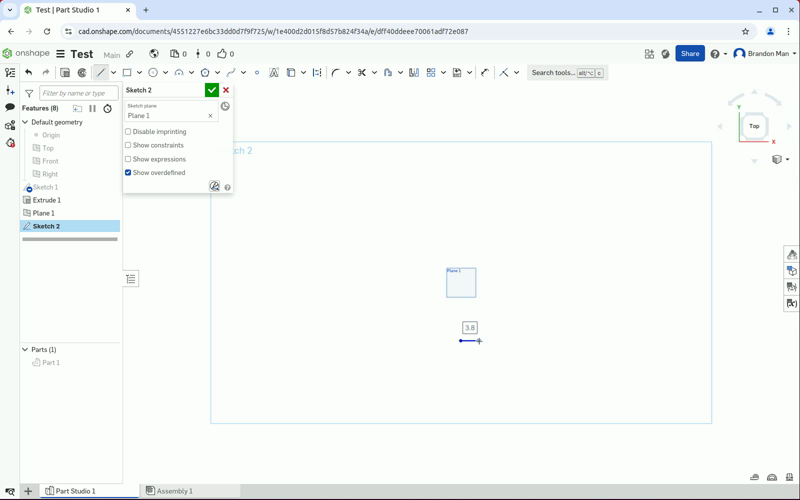
key_down(shift)
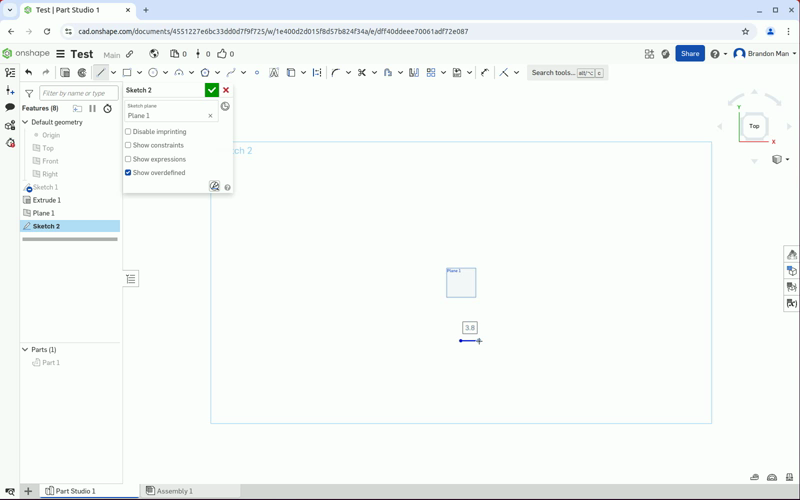
mouse_move(509, 340)
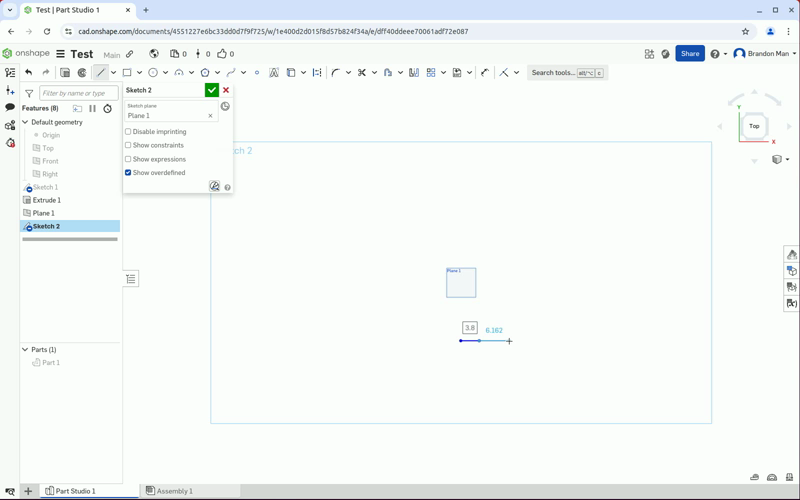
mouse_move(479, 300)
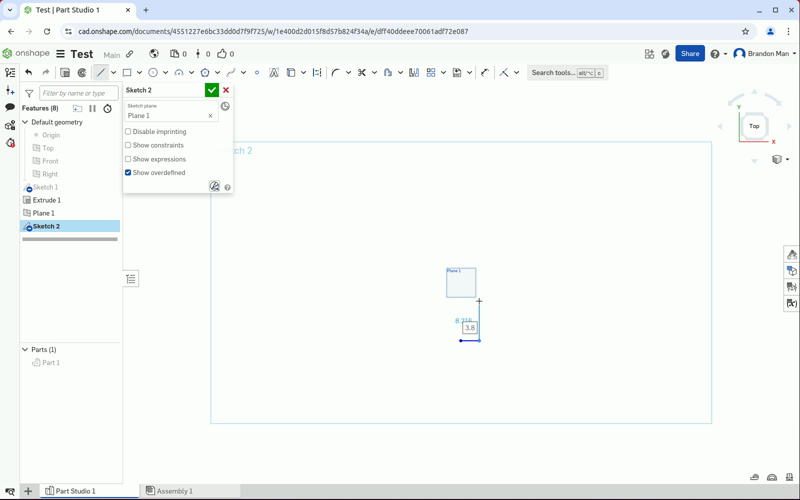
click(479, 300)
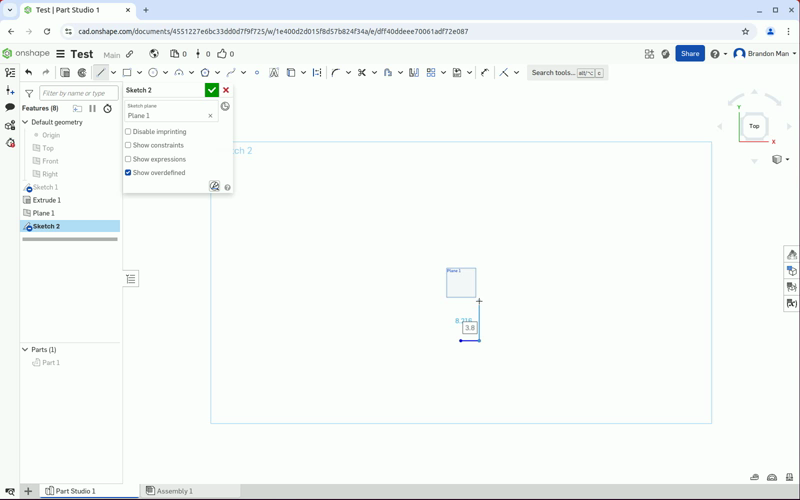
key_up(shift)
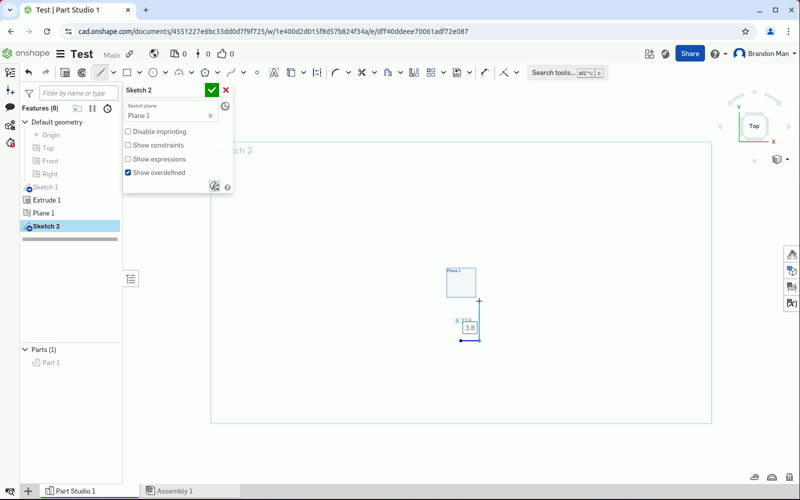
key_down(shift)
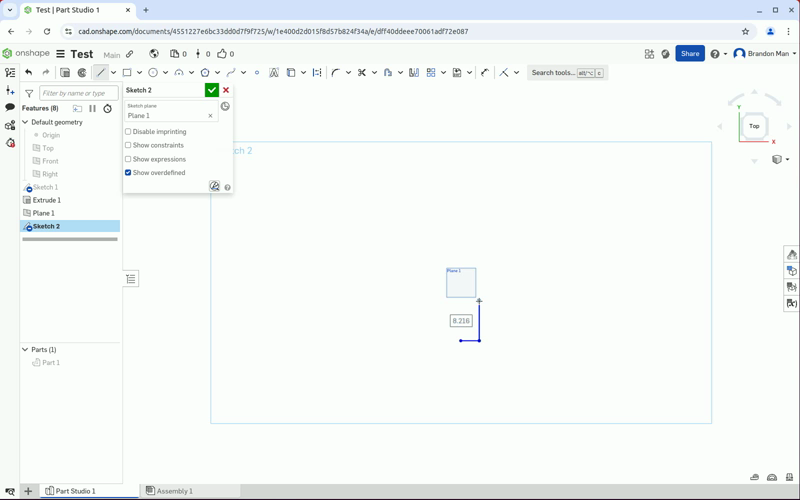
mouse_move(509, 300)
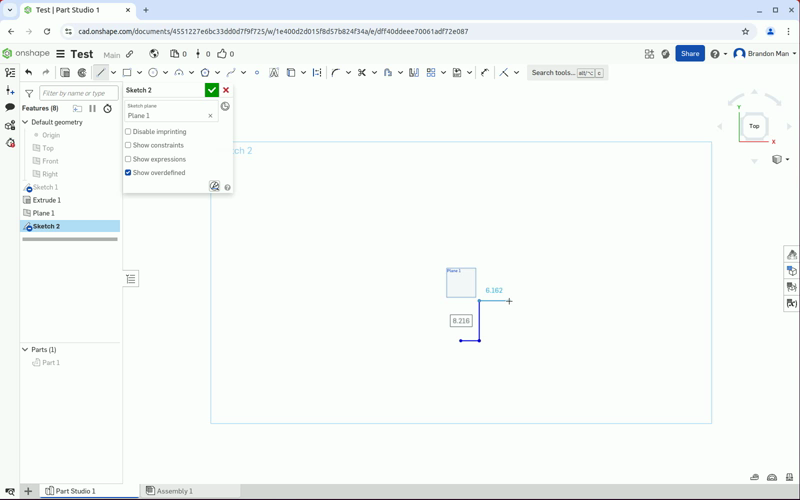
mouse_move(460, 300)
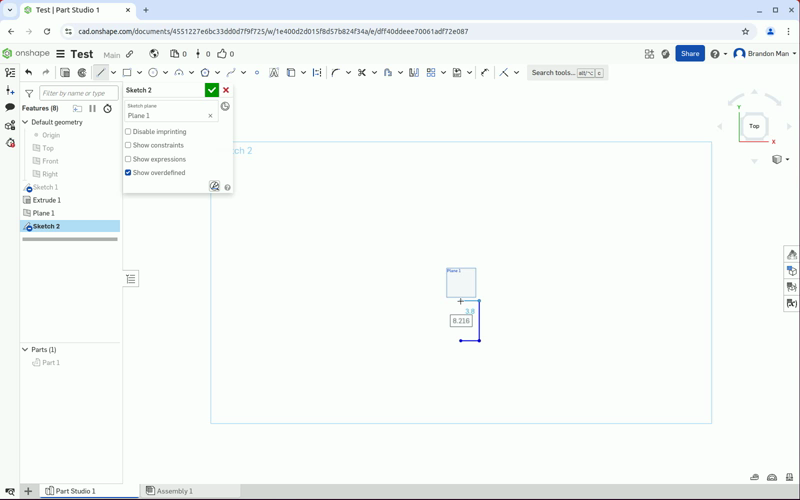
click(460, 300)
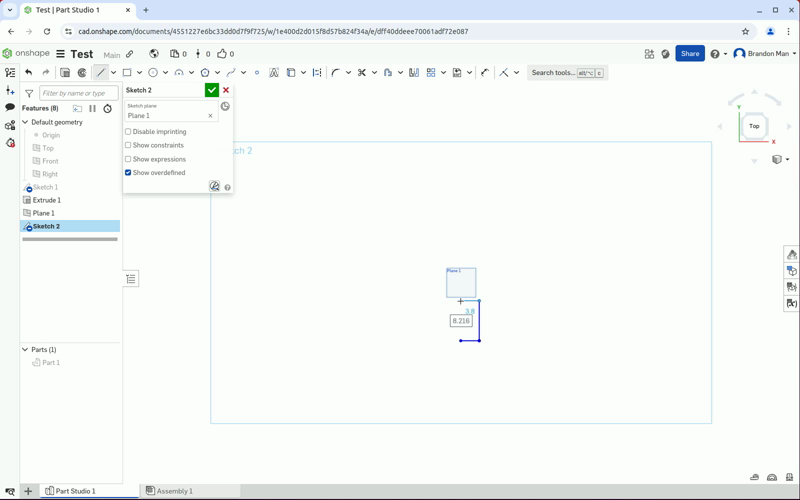
key_up(shift)
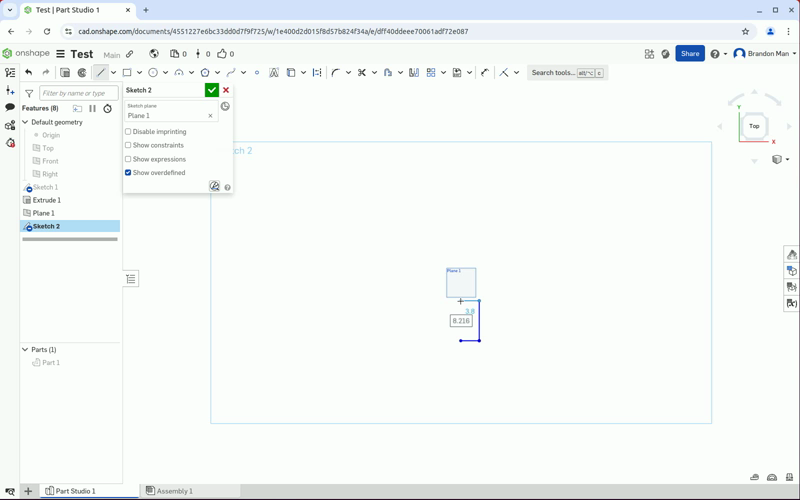
mouse_move(490, 300)
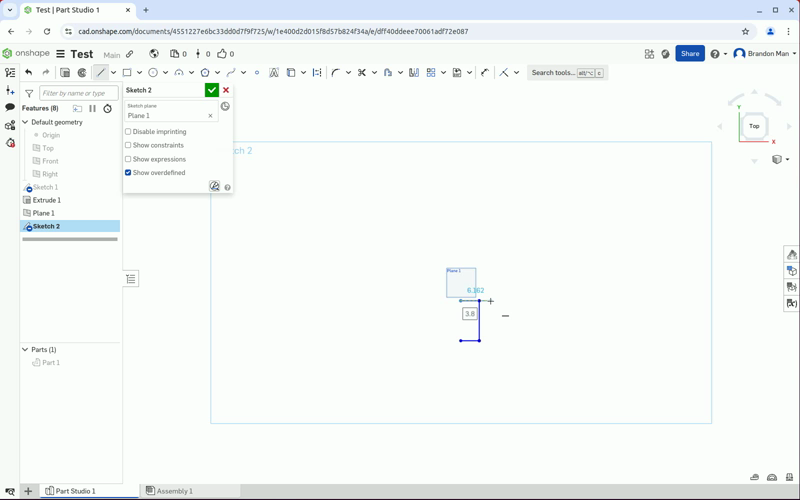
key_down(shift)
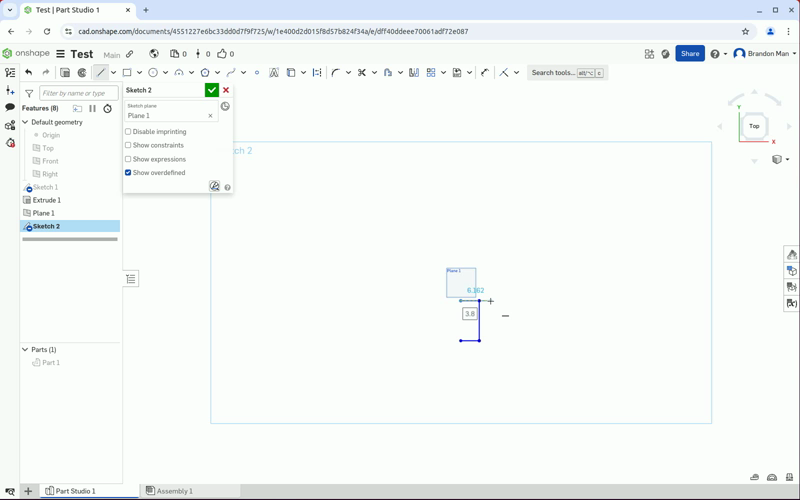
mouse_move(460, 340)
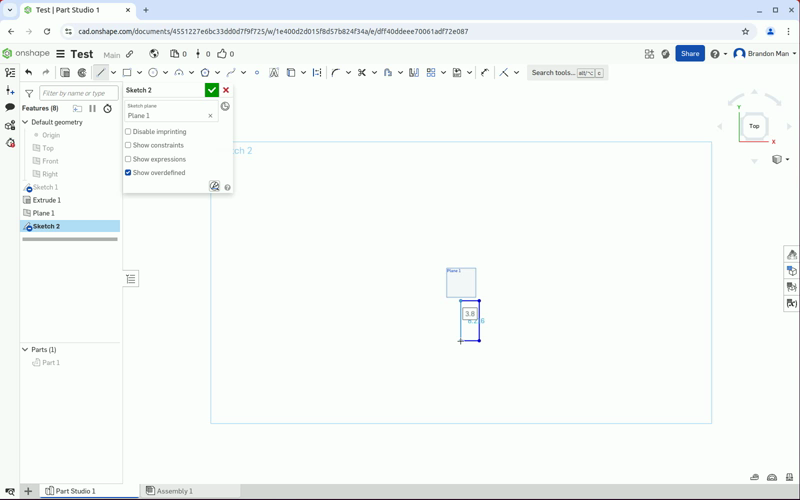
key_up(shift)
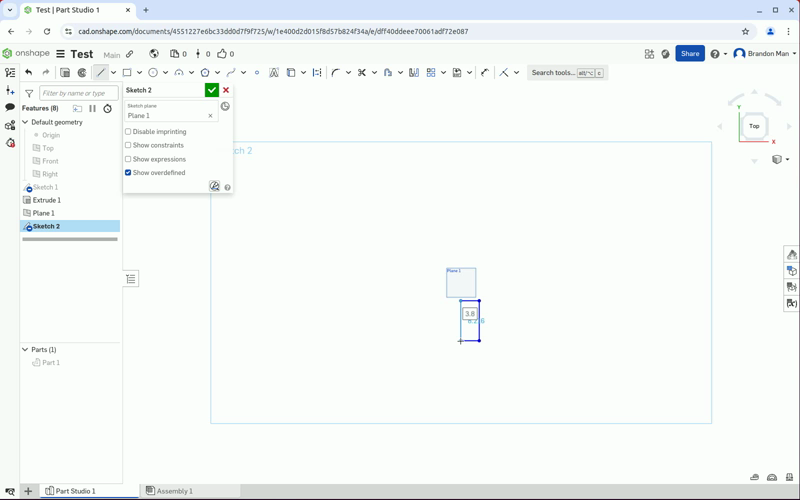
click(460, 340)
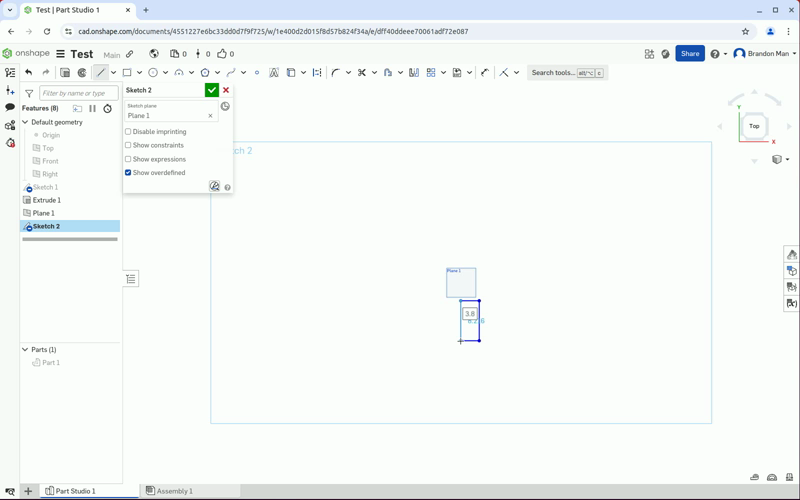
key(esc)
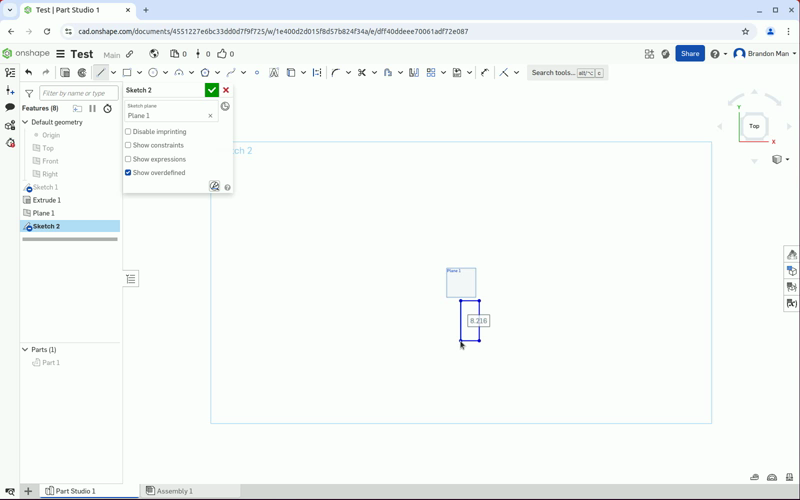
mouse_move(467, 328)
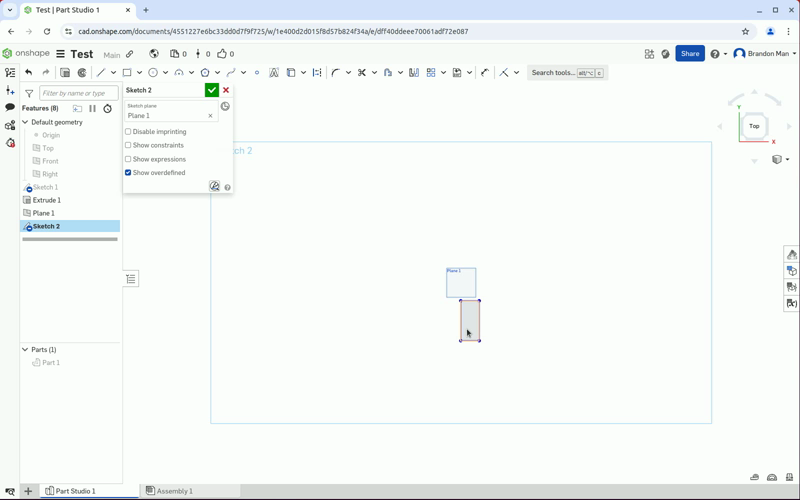
scroll(6)
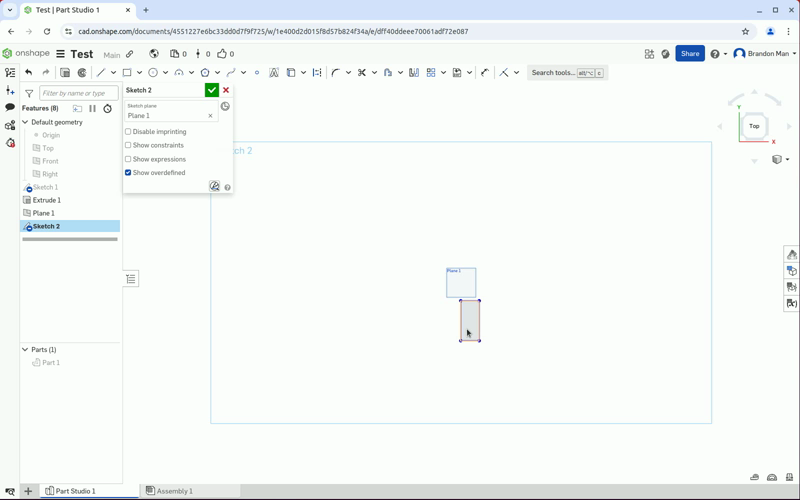
scroll(6)
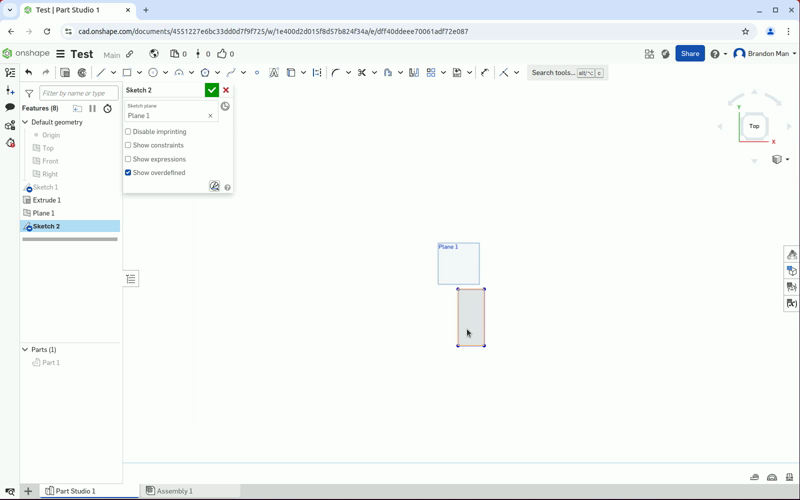
scroll(6)
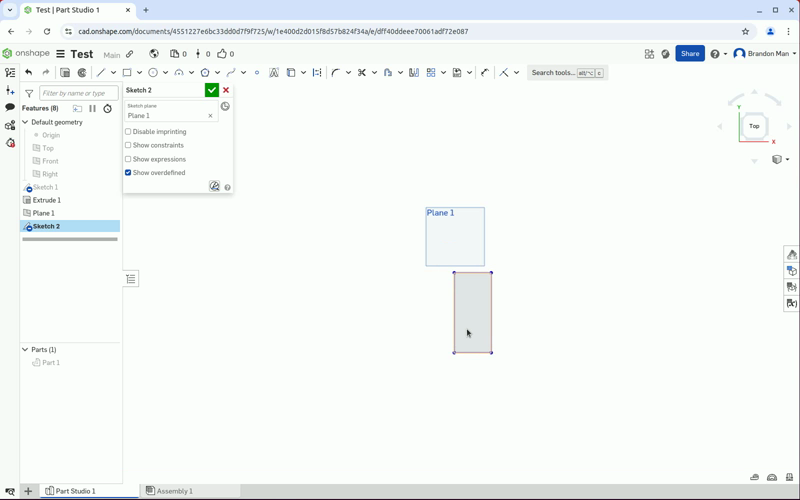
scroll(6)
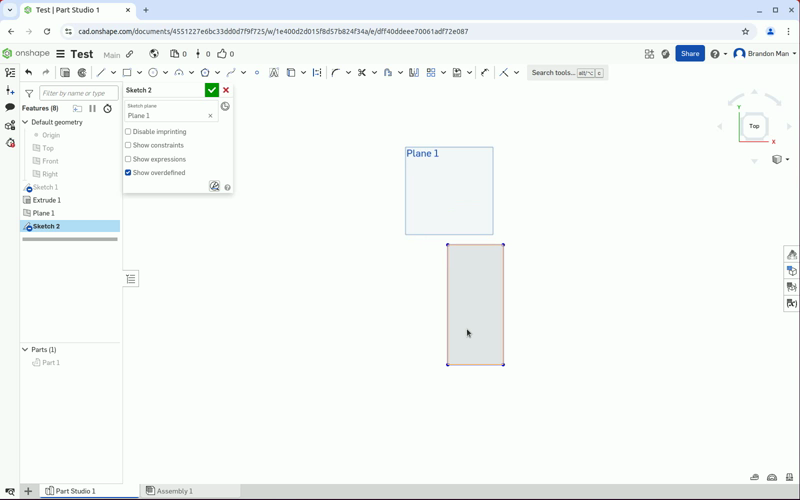
scroll(6)
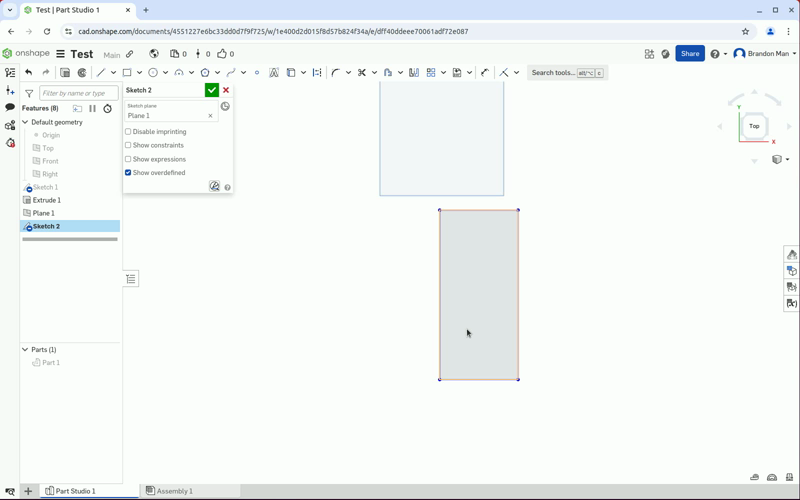
scroll(6)
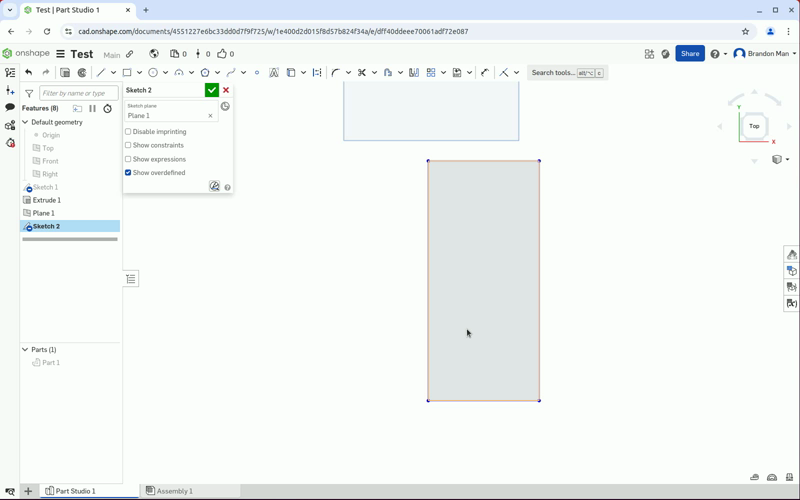
scroll(6)
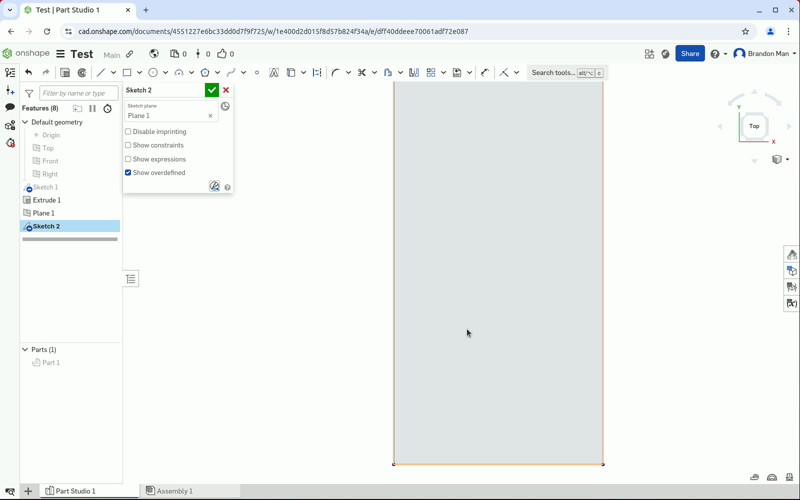
click(467, 328)
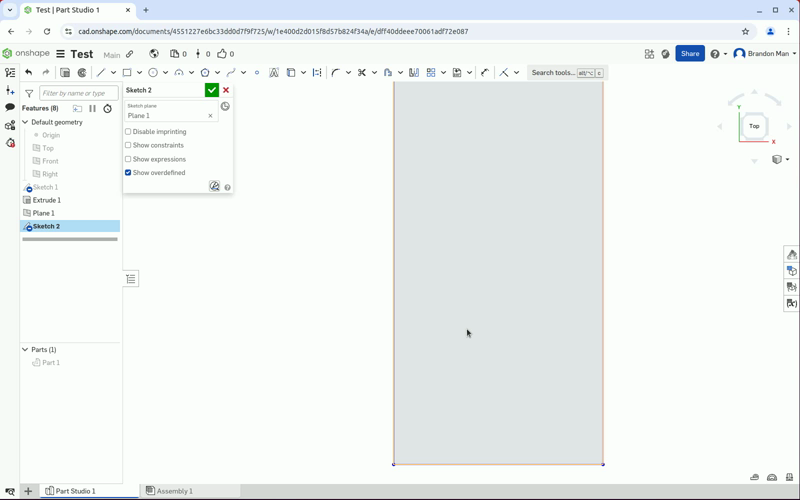
scroll(-6)
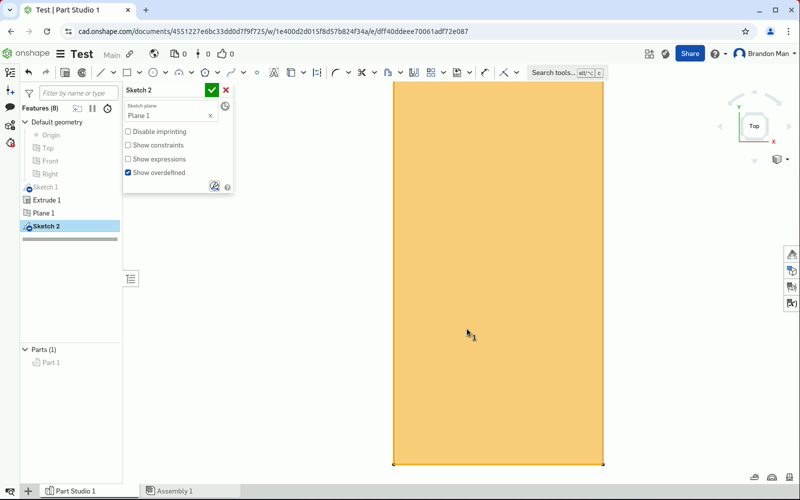
scroll(-6)
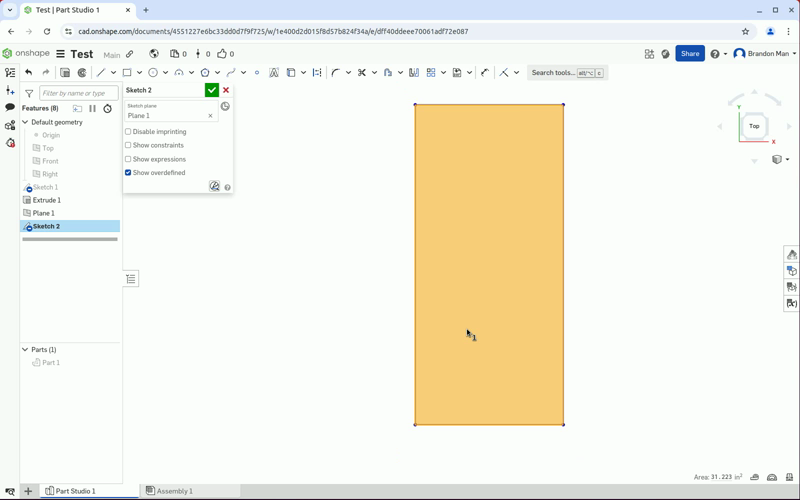
scroll(-6)
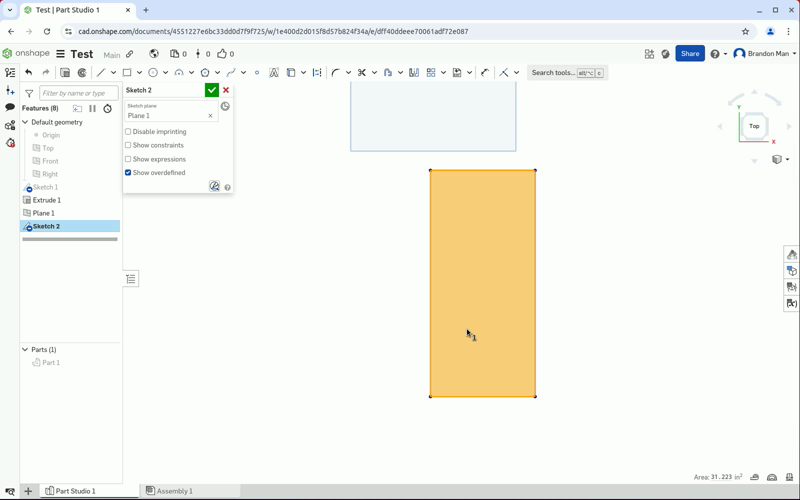
scroll(-6)
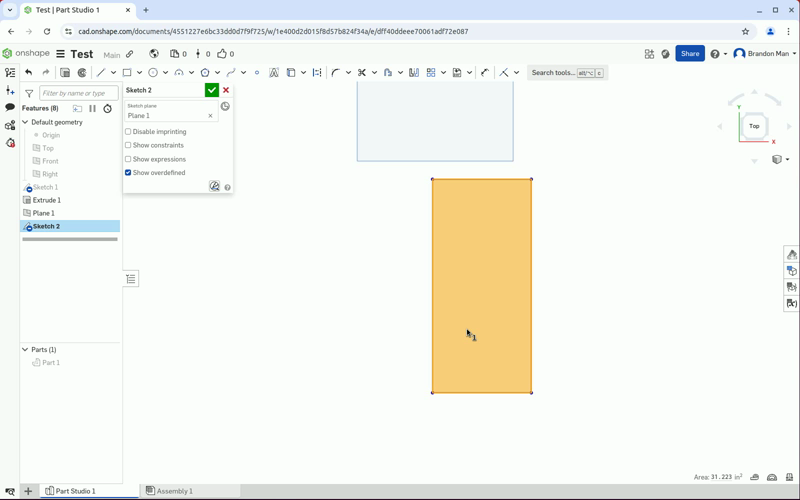
scroll(-6)
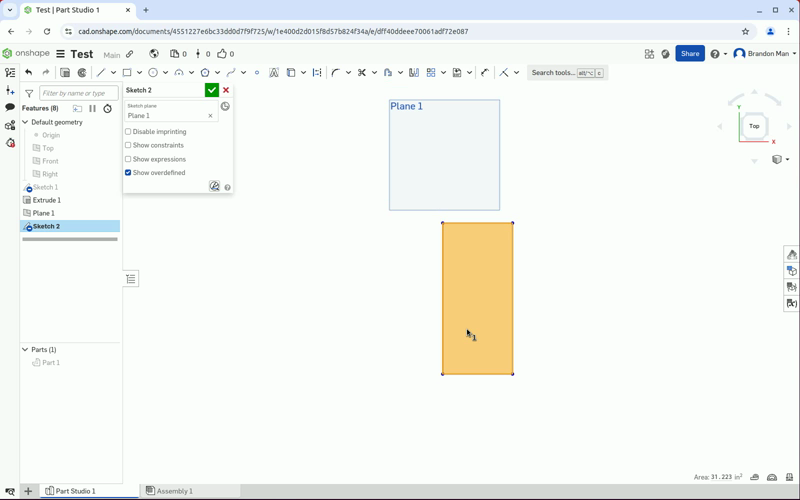
scroll(-6)
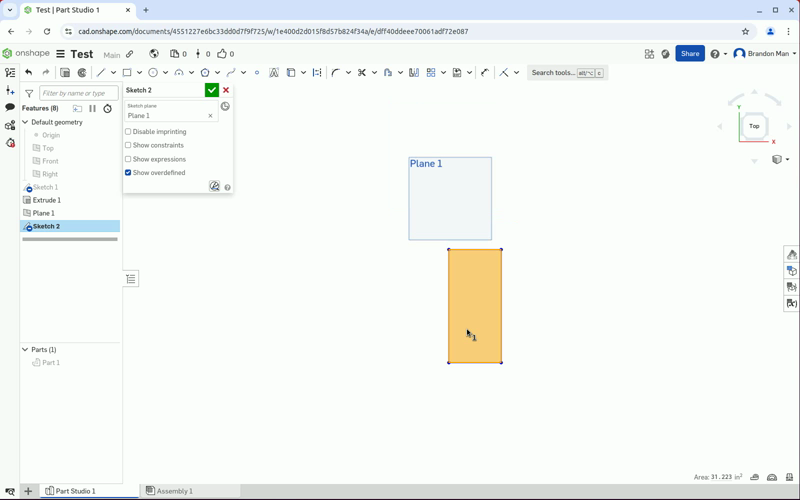
scroll(-6)
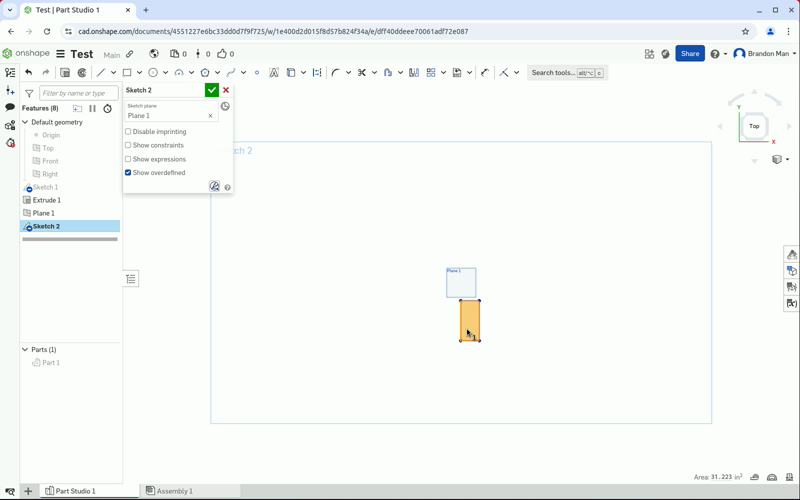
mouse_move(73, 352)
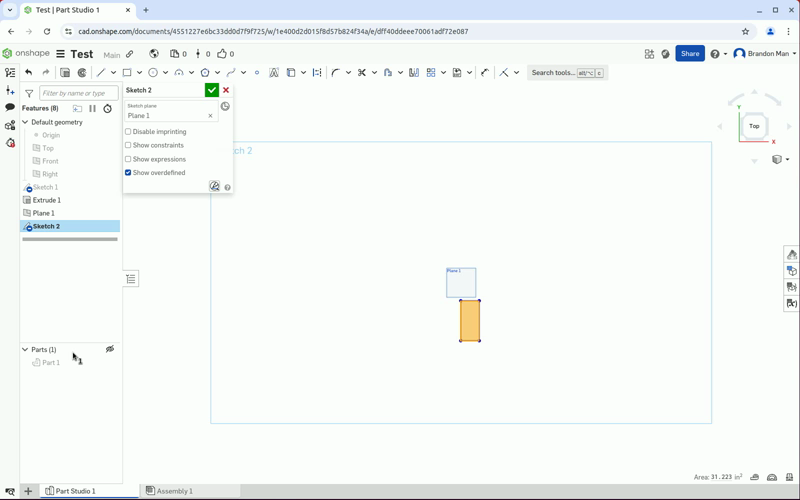
key(shift+y)
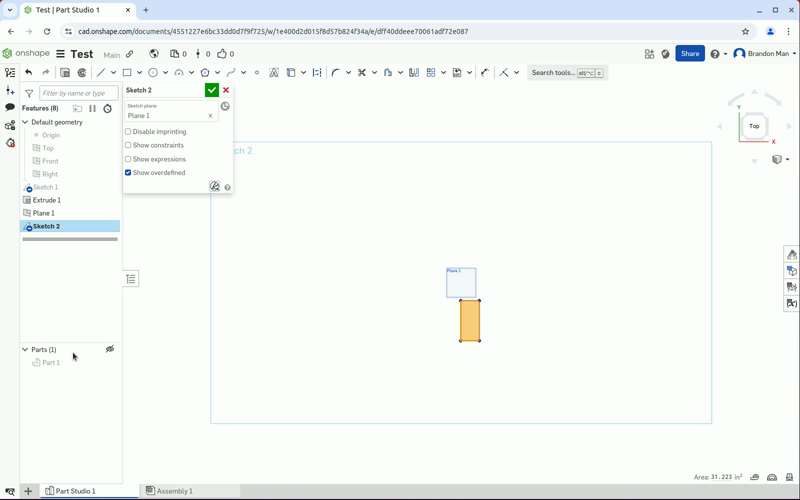
key(shift+e)
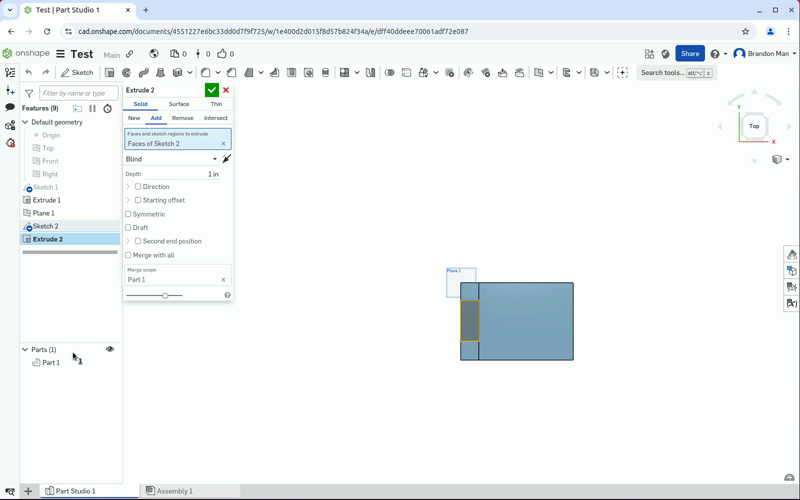
mouse_move(143, 106)
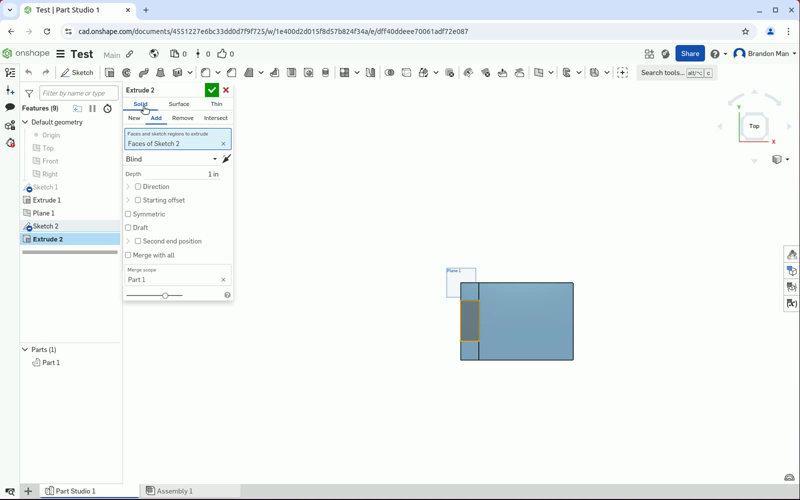
click(143, 106)
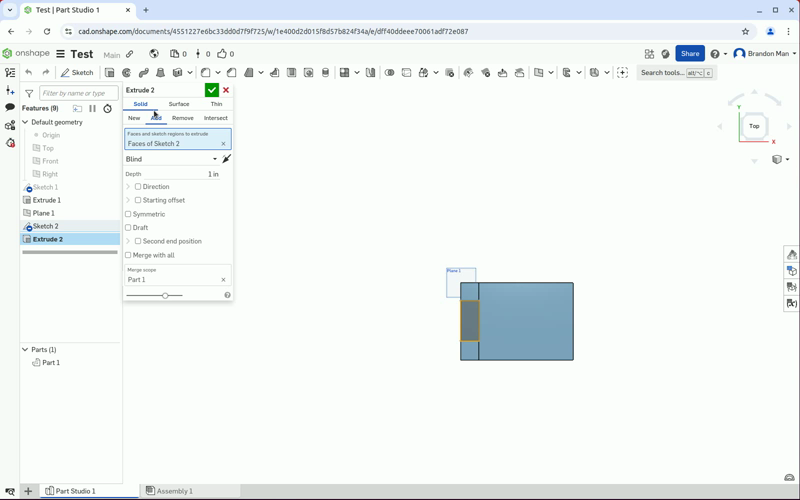
mouse_move(186, 120)
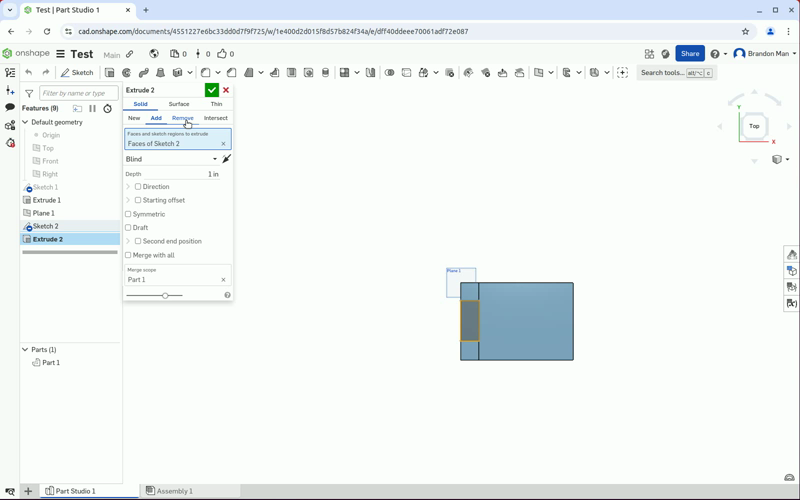
click(186, 120)
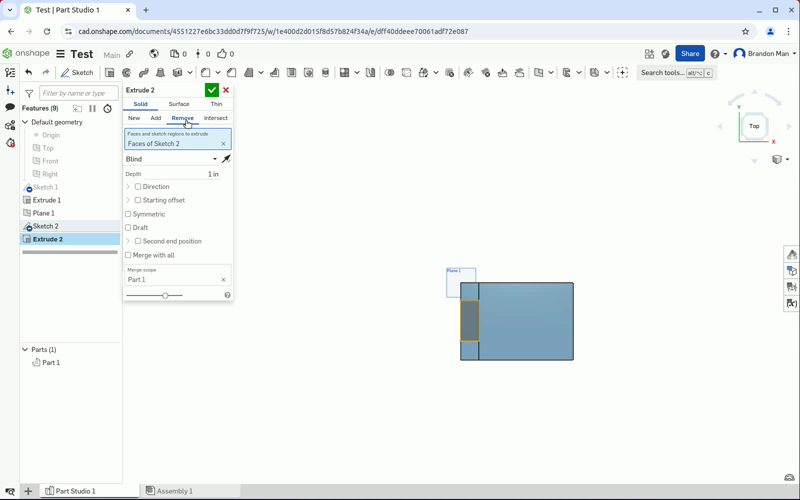
key(tab, 4)
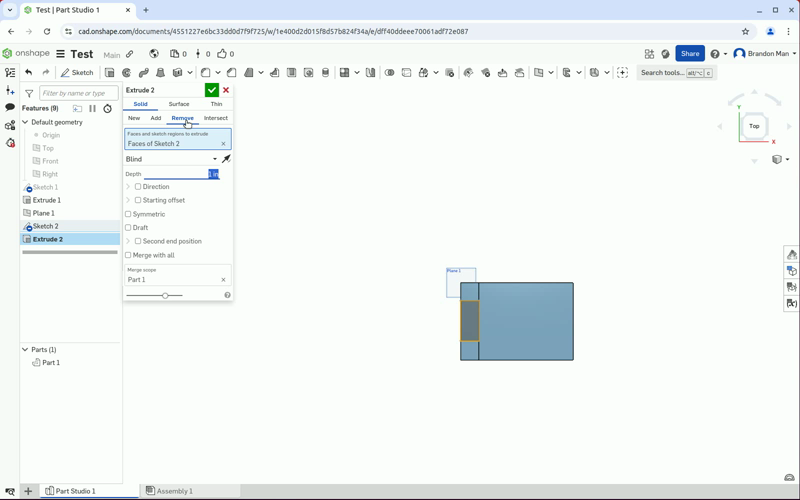
text(10.11)
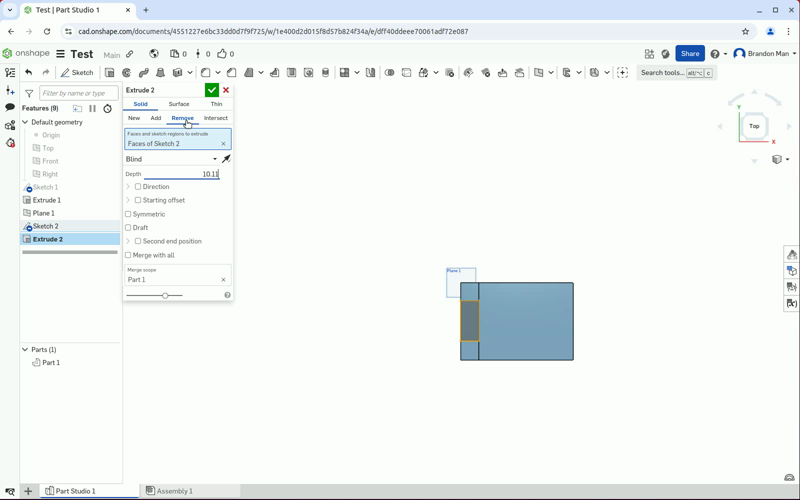
key(tab, 3)
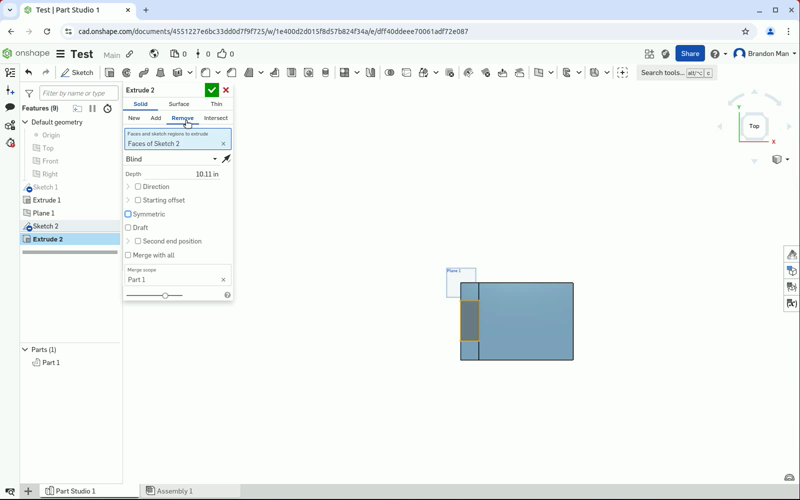
key(space)
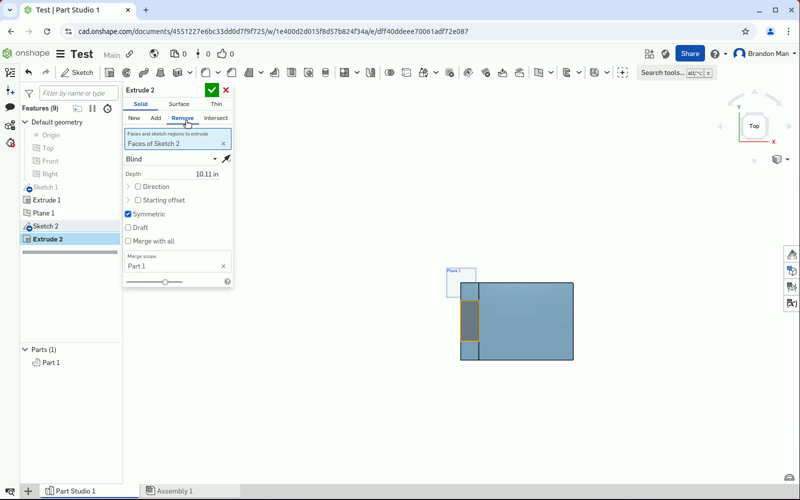
key(tab, 2)
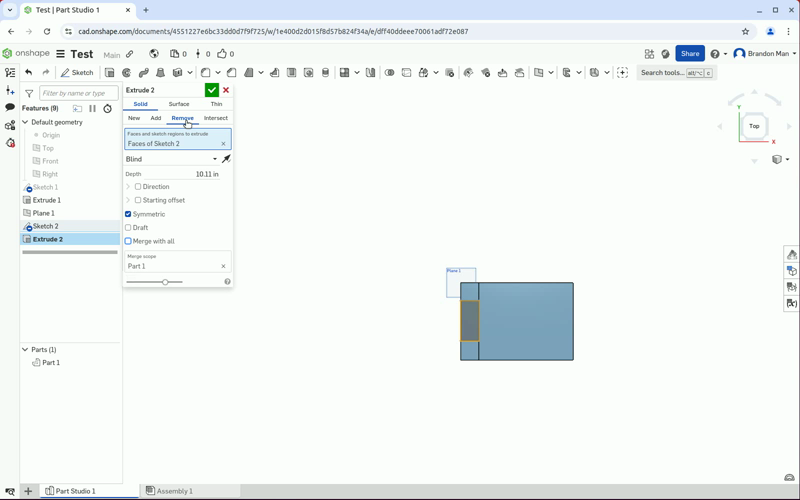
key(space)
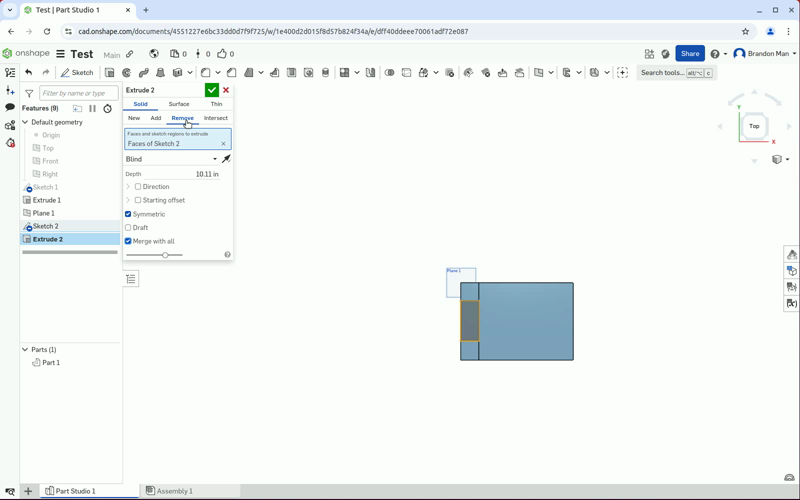
key(enter)
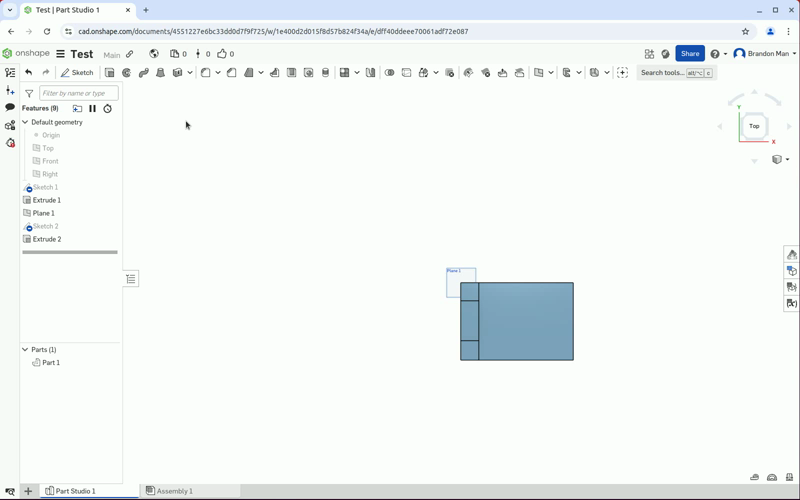
key(shift+h)
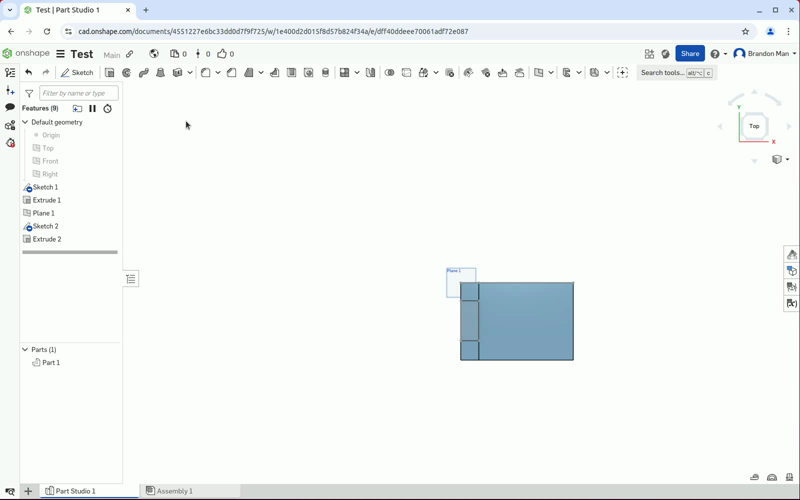
key(shift+h)
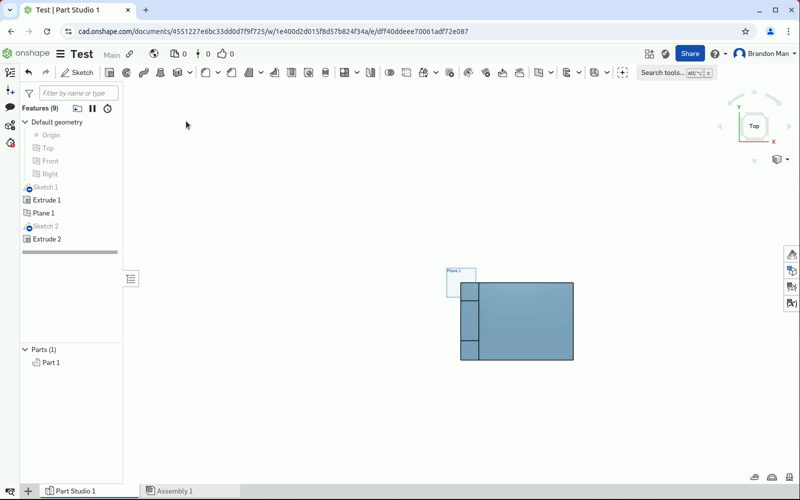
mouse_move(73, 189)
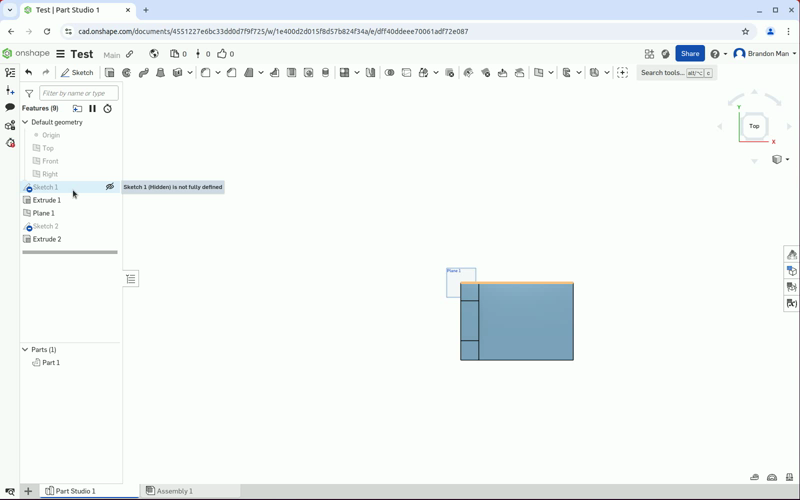
click(73, 189)
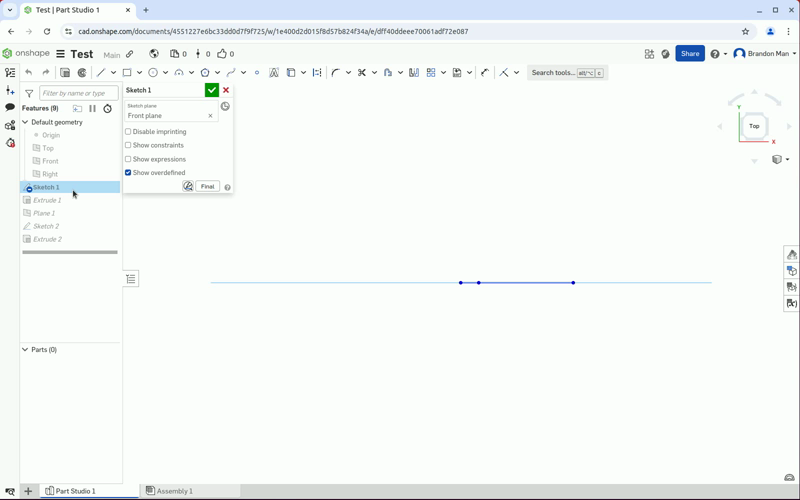
mouse_move(229, 92)
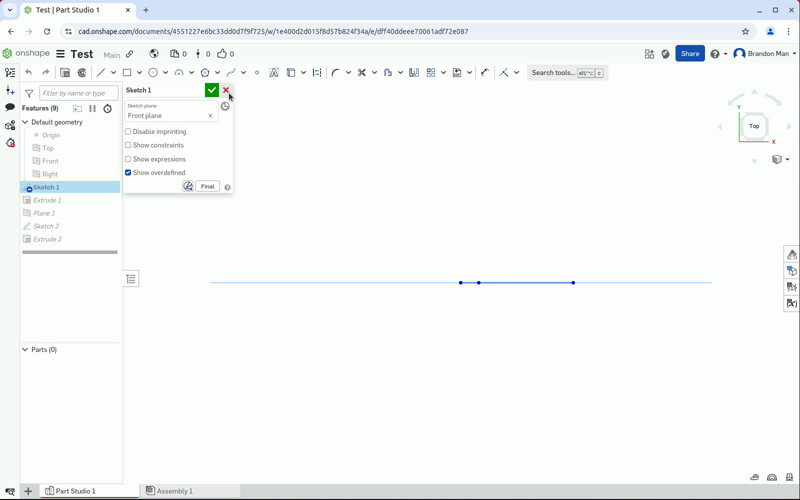
click(229, 92)
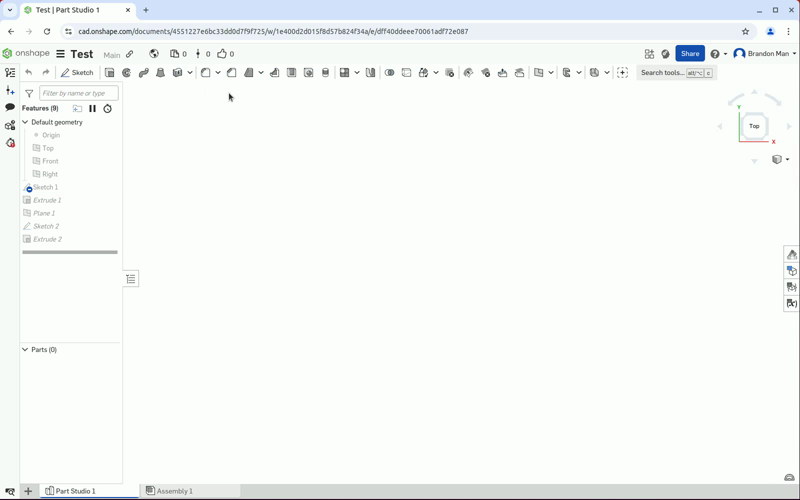
mouse_move(73, 352)
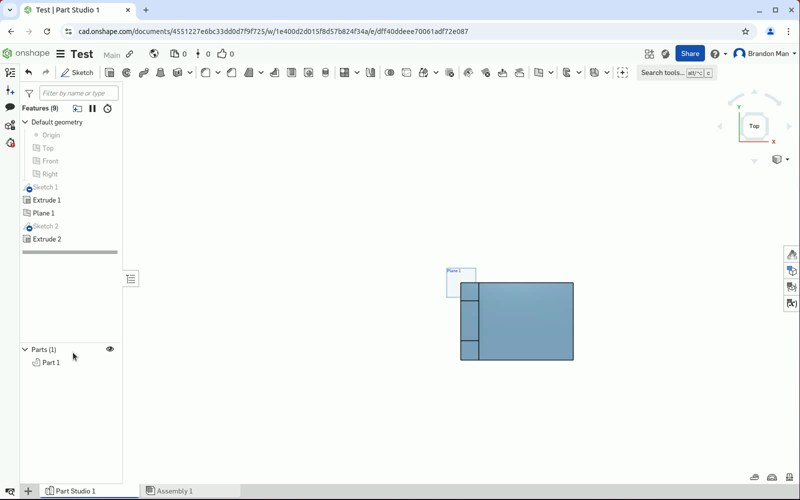
key(y)
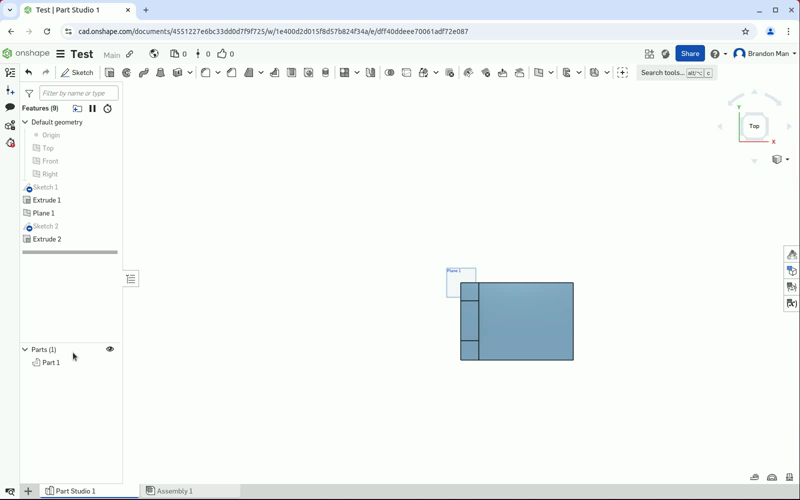
key(shift+p)
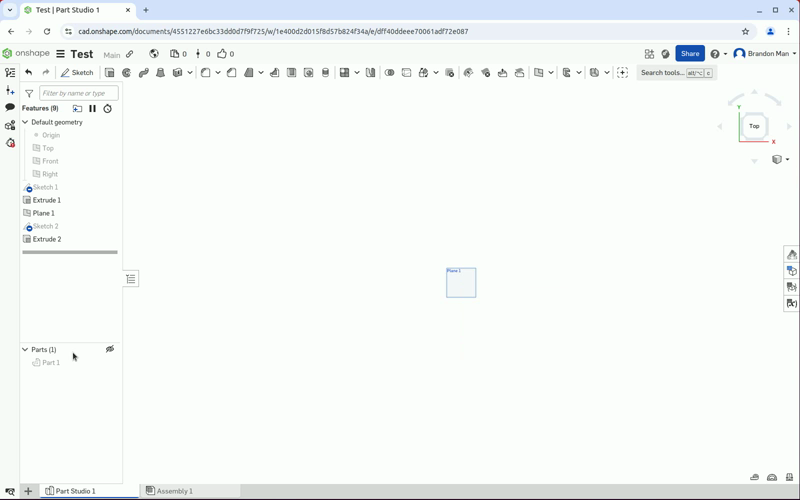
key(space)
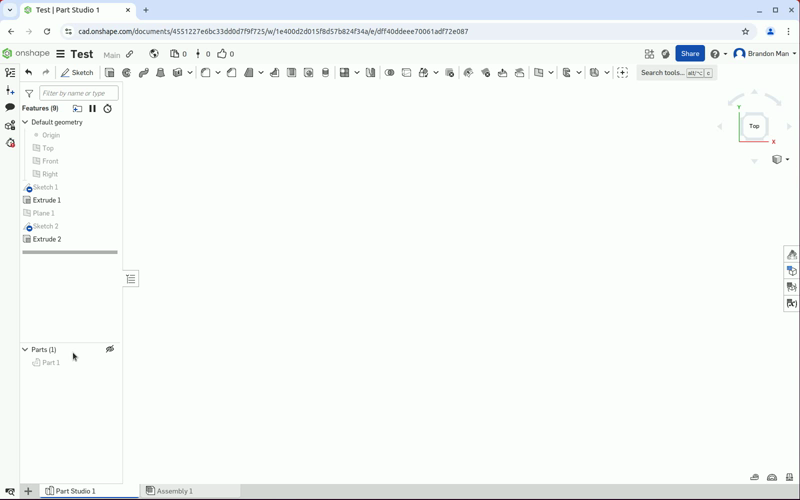
key_down(shift)
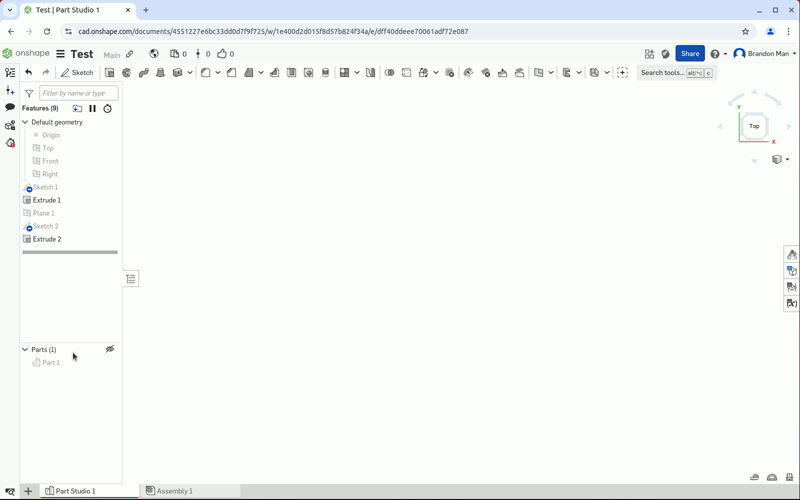
key(up)
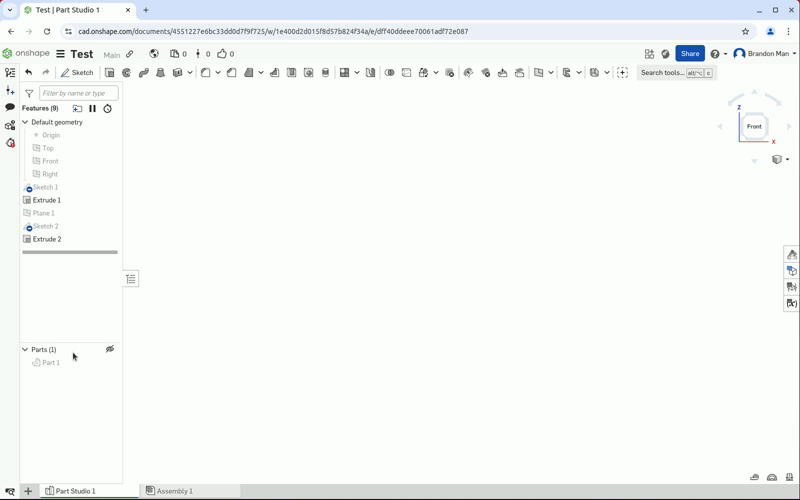
key_up(shift)
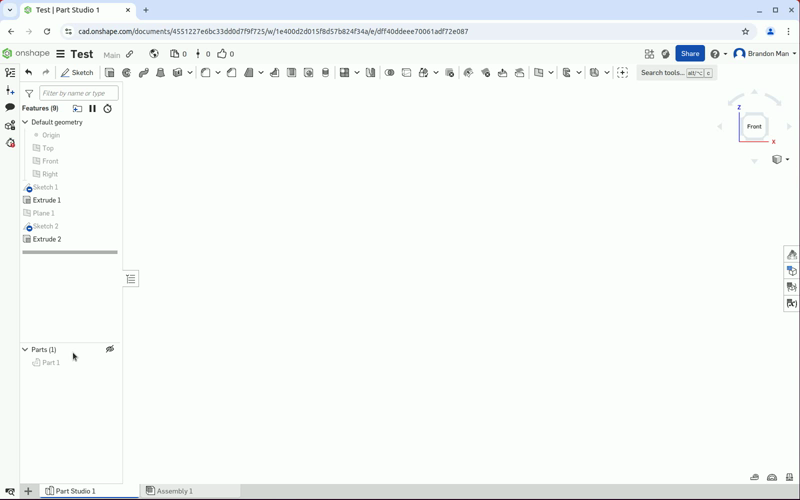
key(space)
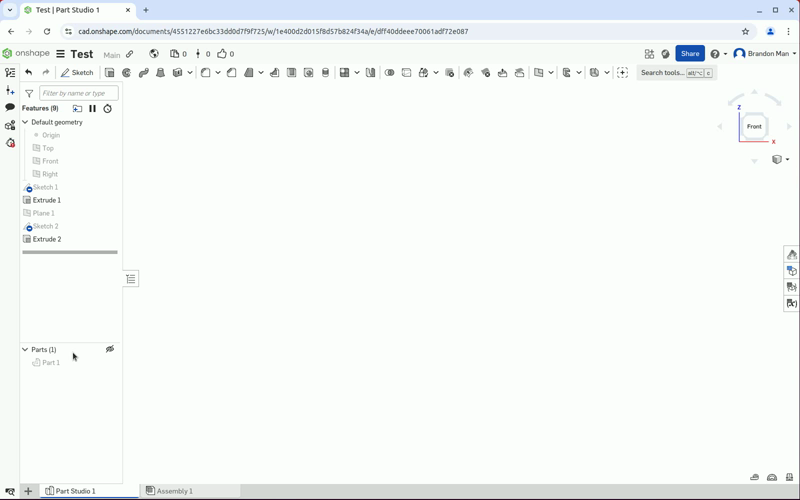
key_down(shift)
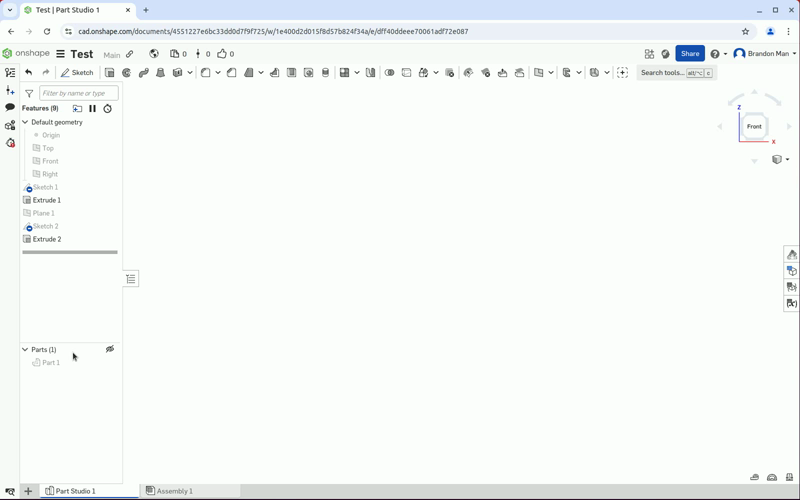
key(left)
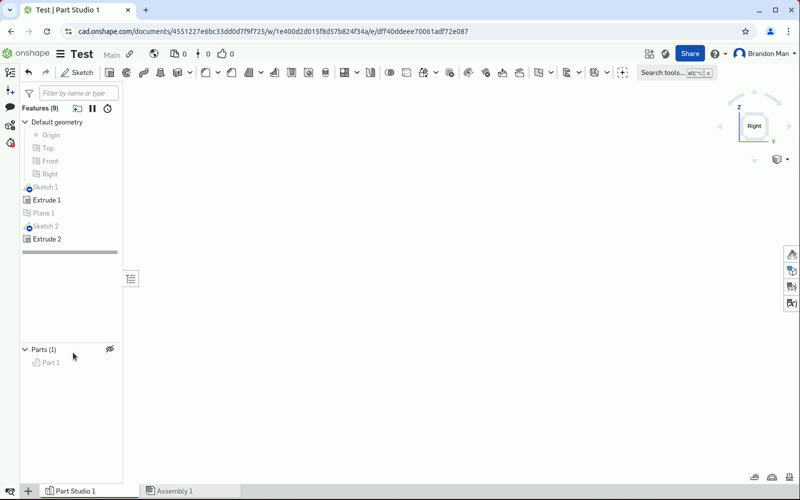
key_up(shift)
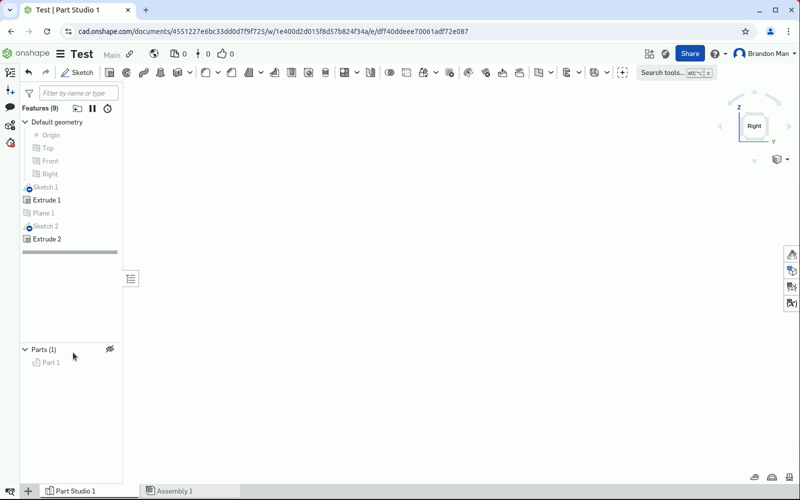
mouse_move(73, 352)
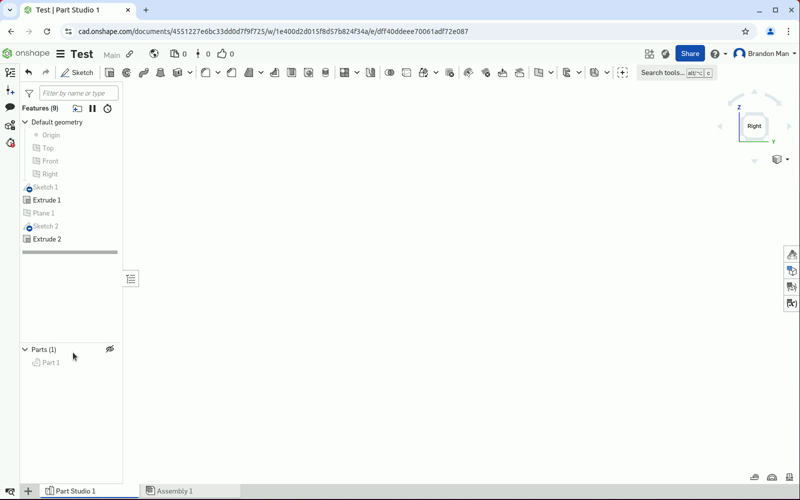
key(shift+y)
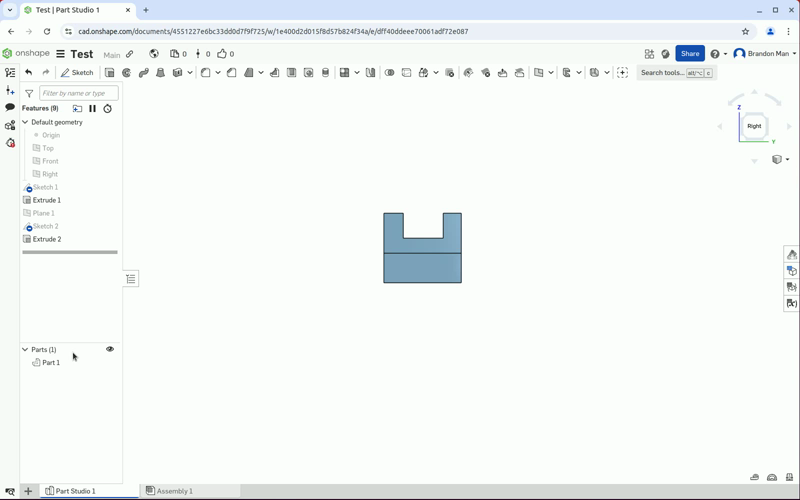
mouse_move(541, 75)
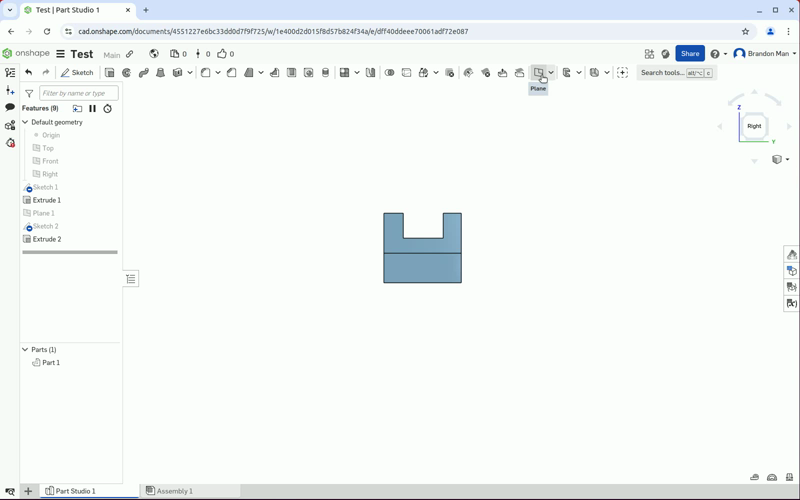
click(541, 75)
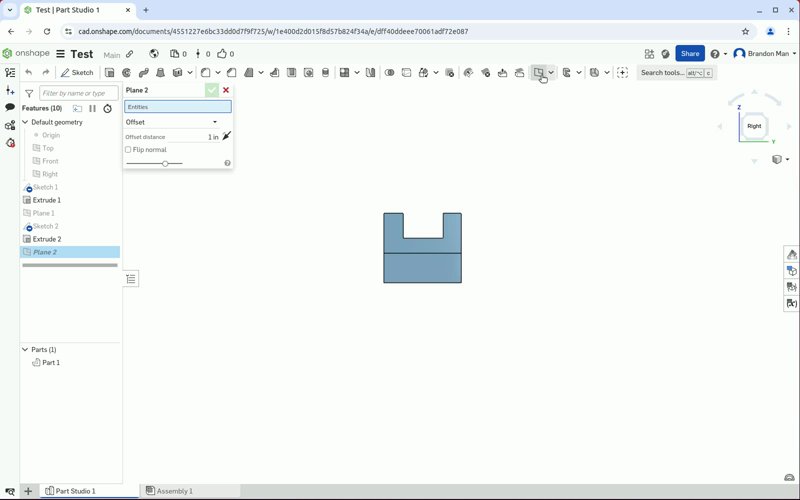
mouse_move(73, 176)
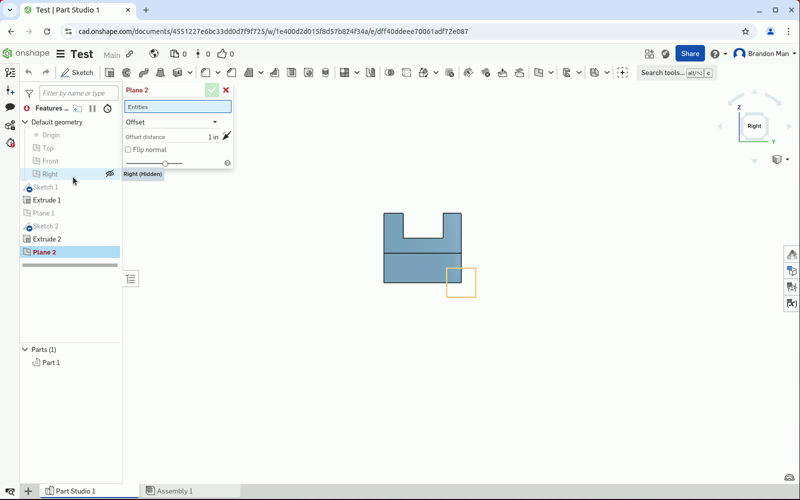
click(73, 176)
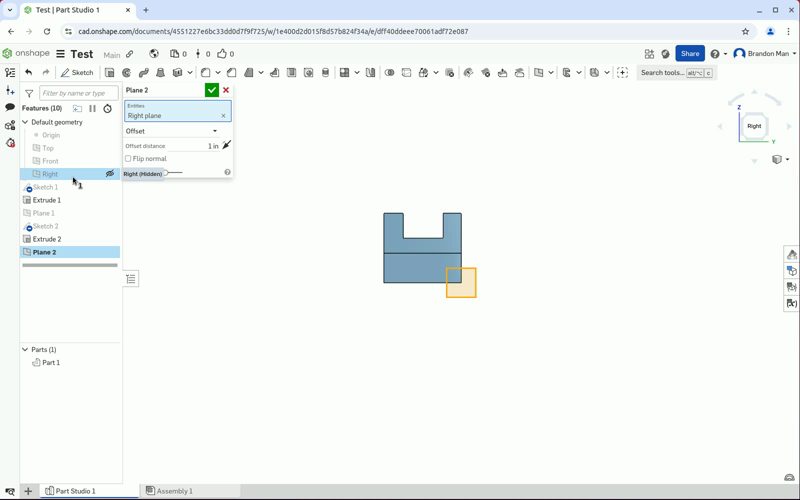
key(tab, 2)
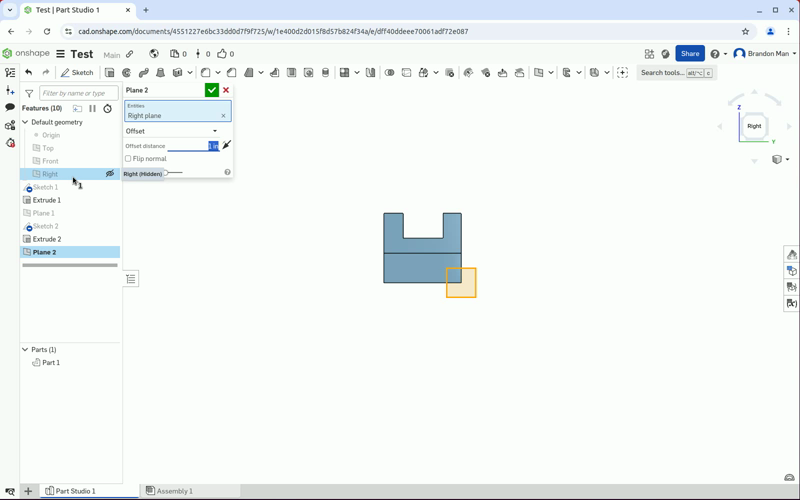
text(23.108)
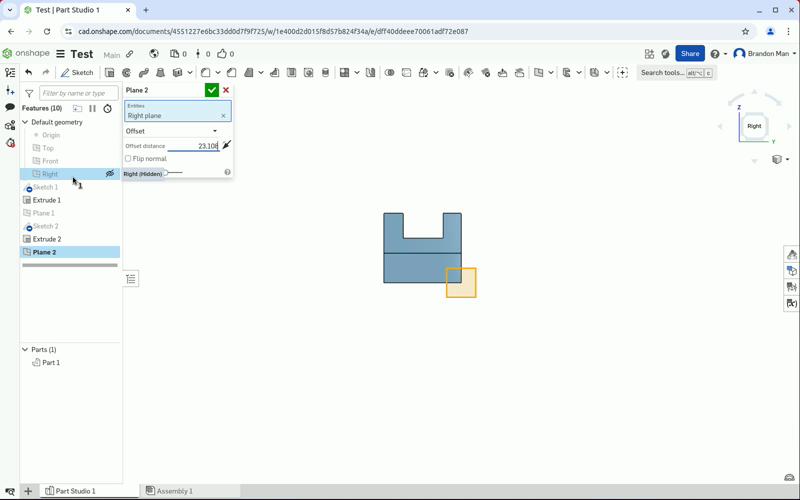
key(enter, 2)
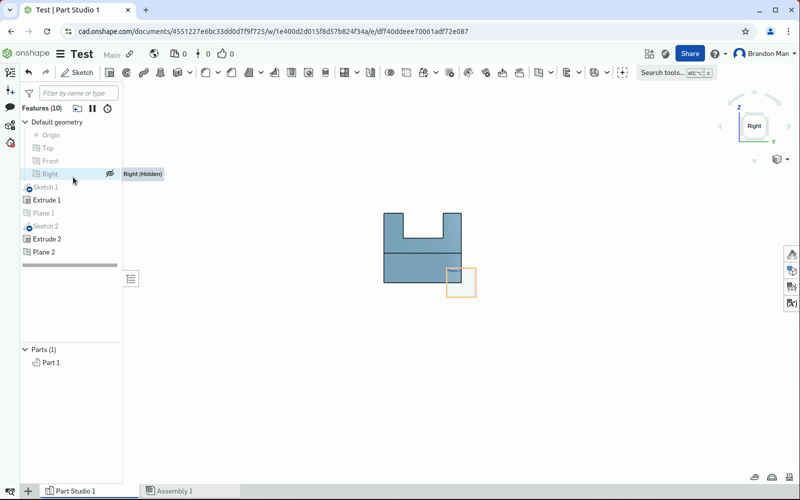
key(shift+s)
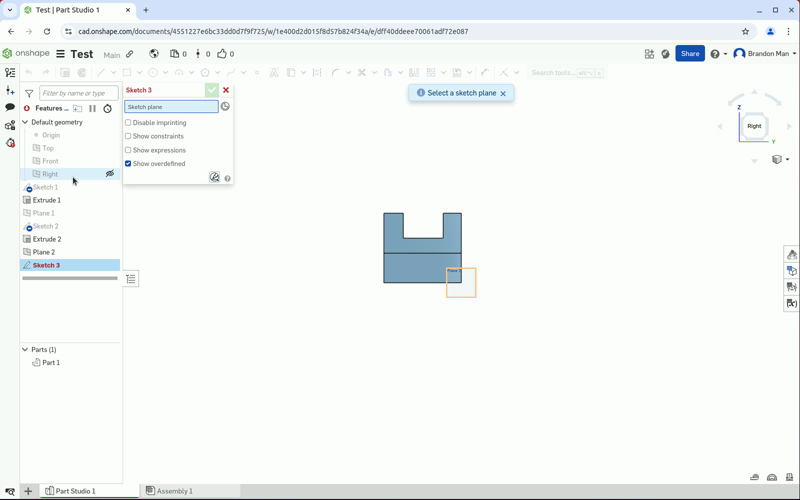
mouse_move(73, 254)
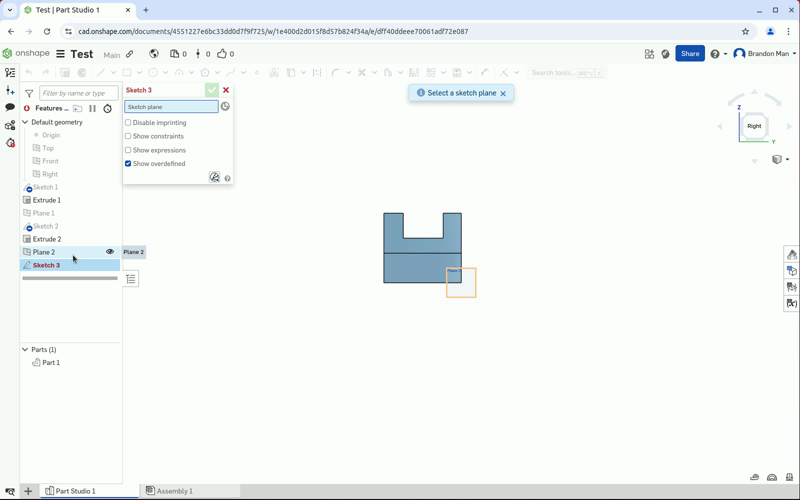
click(73, 254)
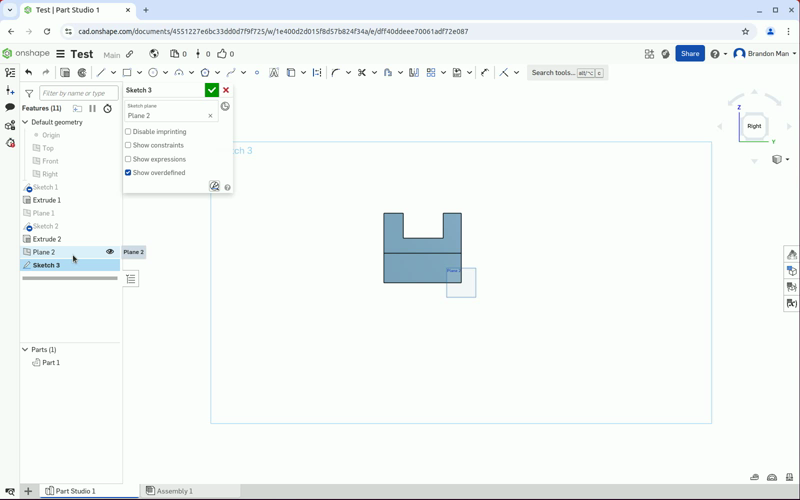
mouse_move(73, 352)
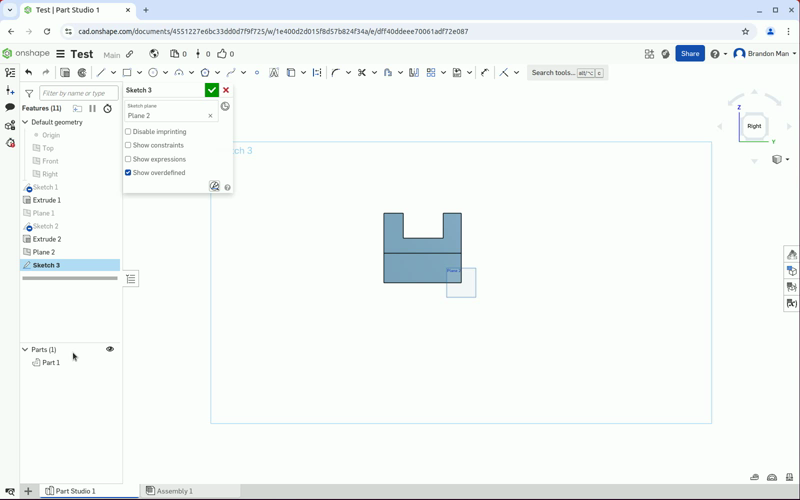
key(y)
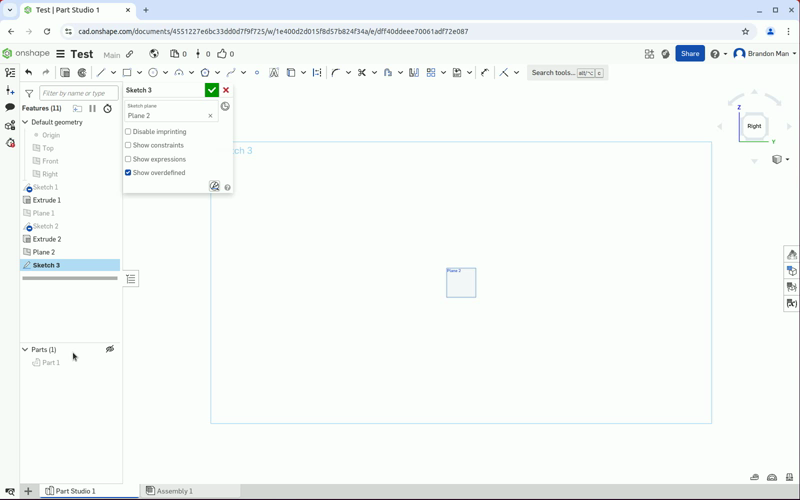
key(l)
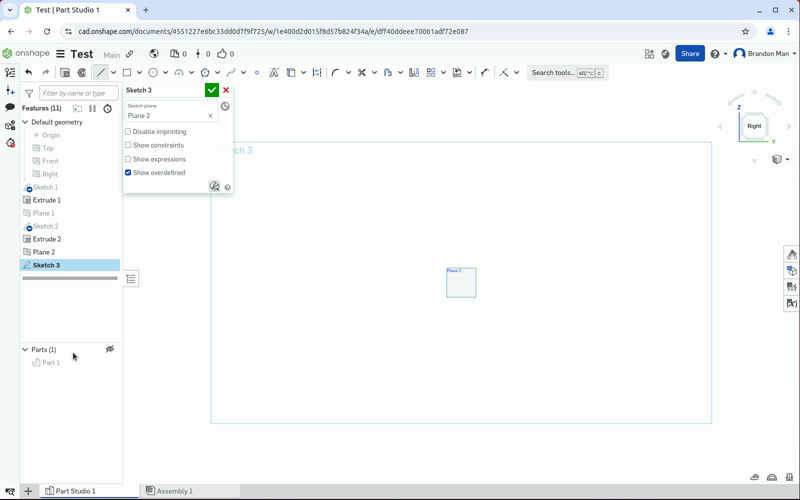
key_down(shift)
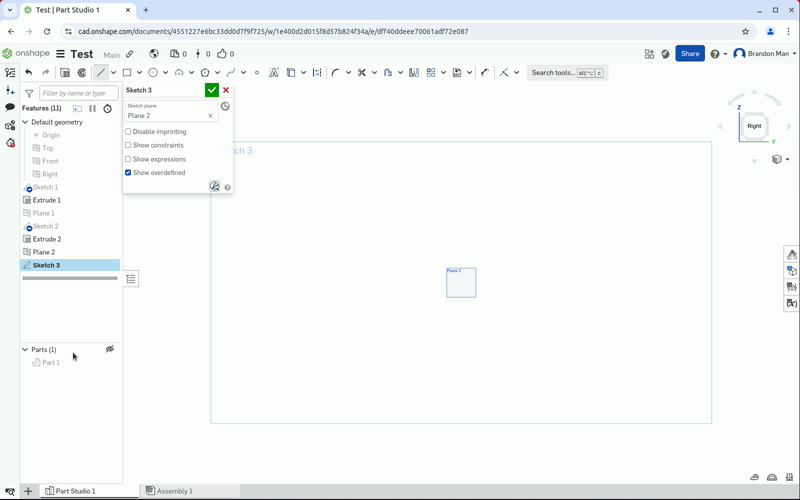
mouse_move(411, 282)
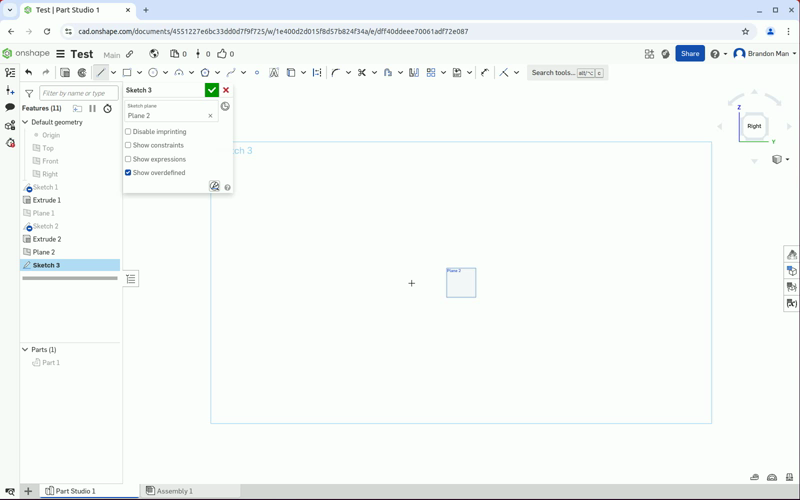
click(411, 282)
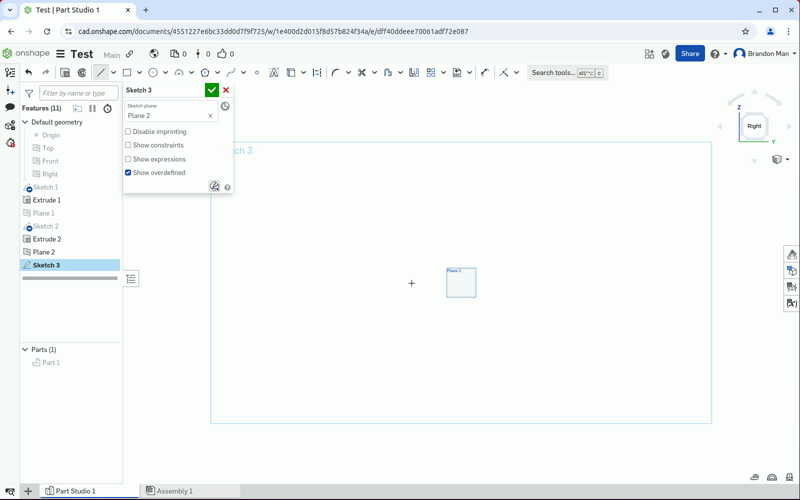
key_up(shift)
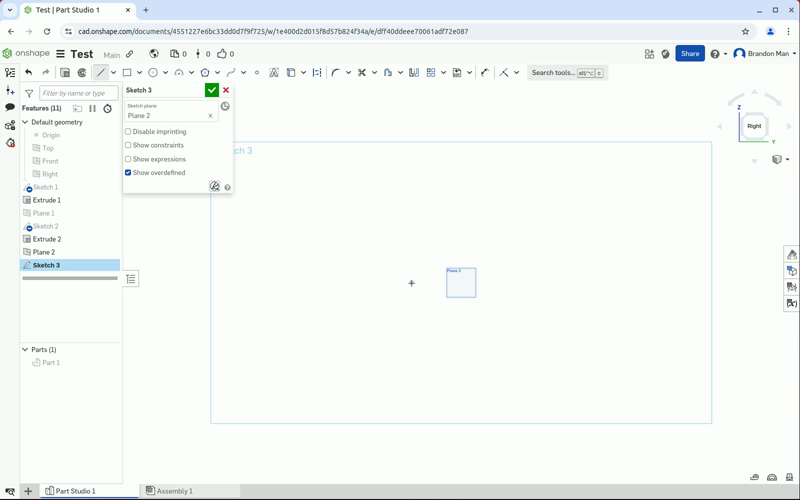
key_down(shift)
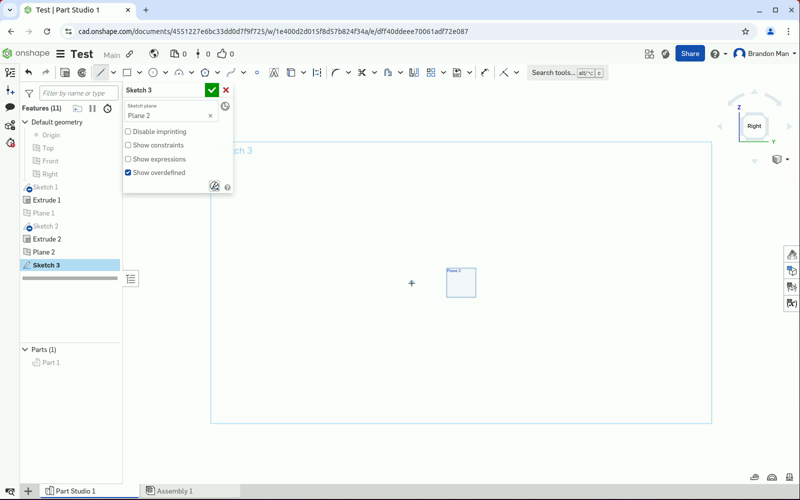
mouse_move(441, 282)
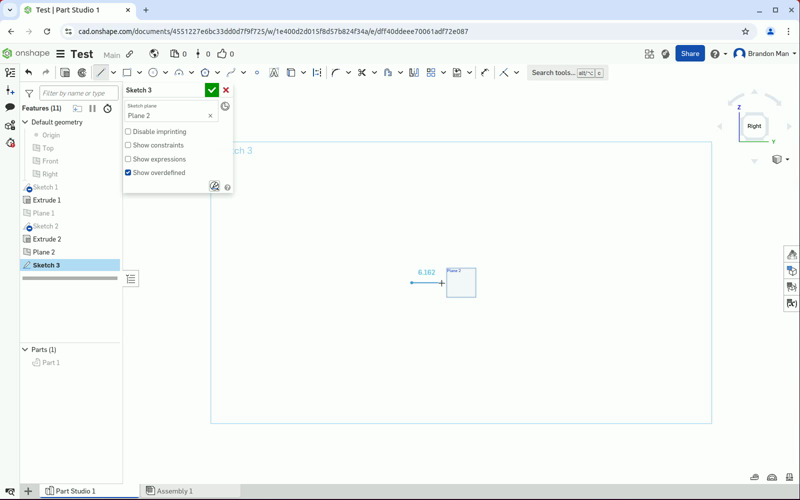
mouse_move(434, 282)
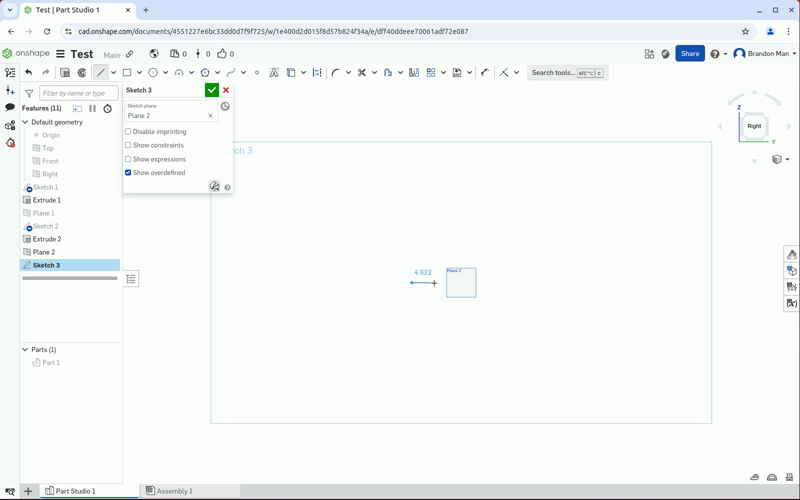
click(434, 282)
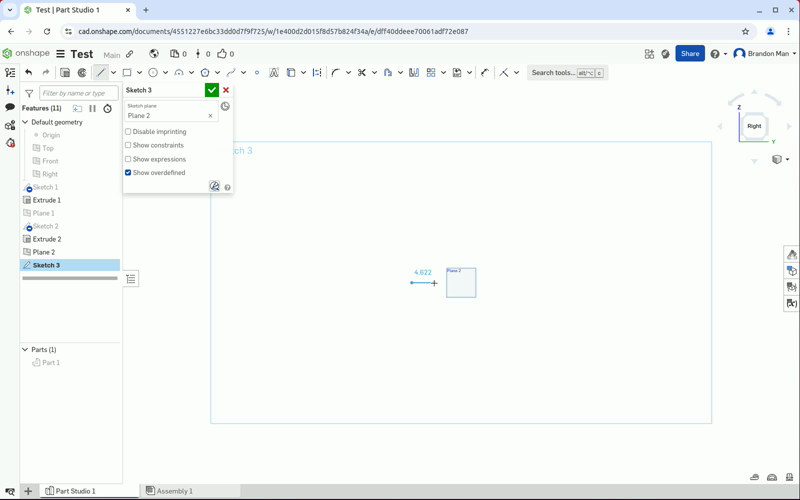
key_up(shift)
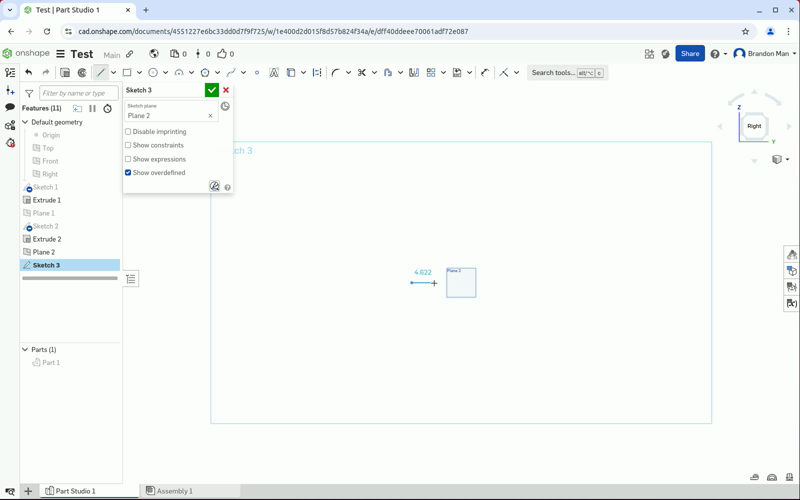
key_down(shift)
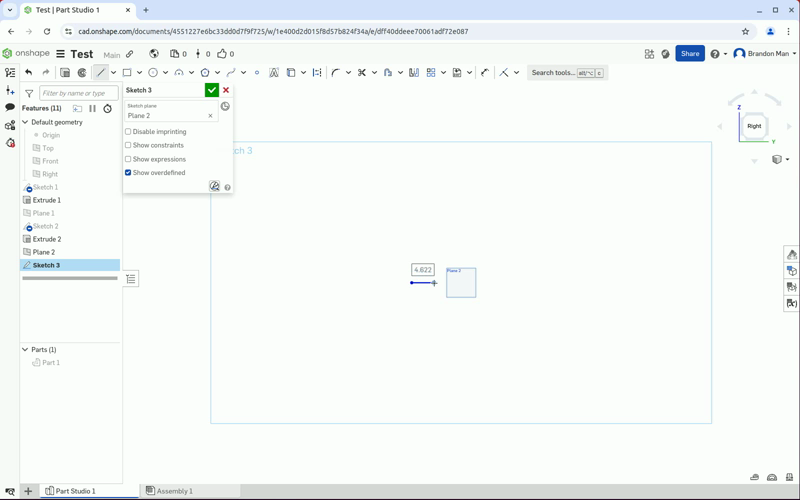
mouse_move(464, 282)
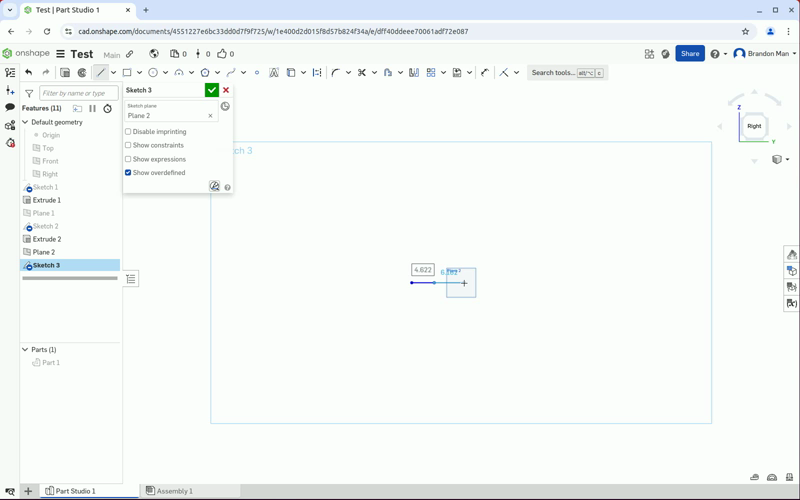
mouse_move(434, 252)
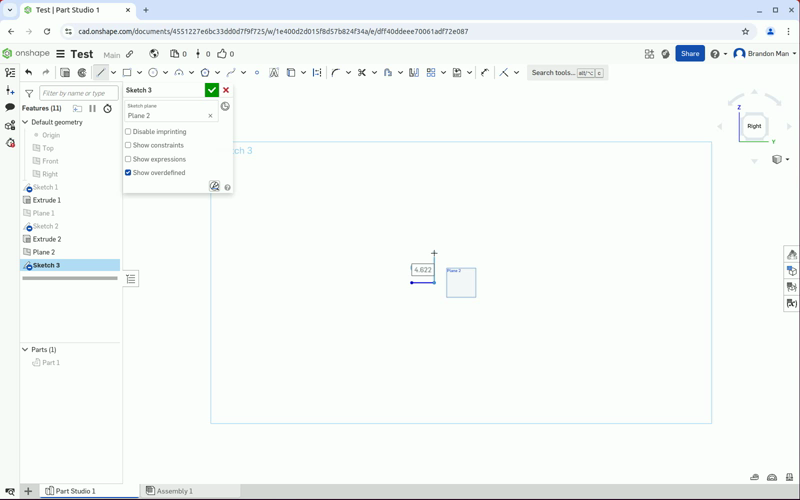
click(434, 252)
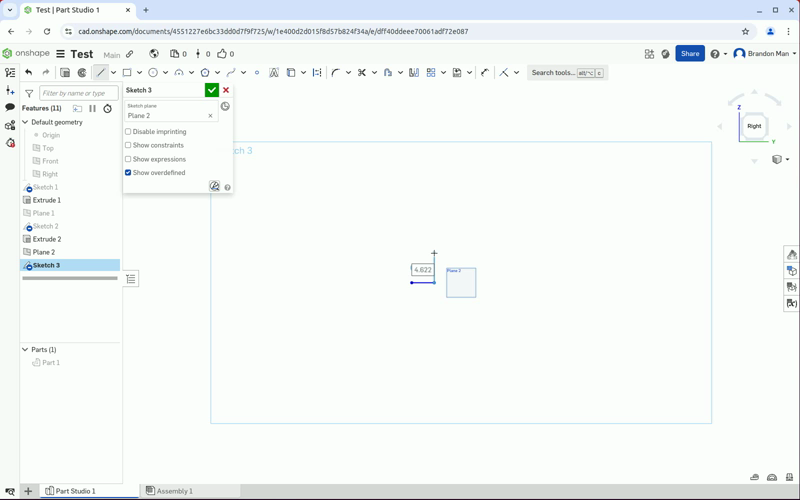
key_up(shift)
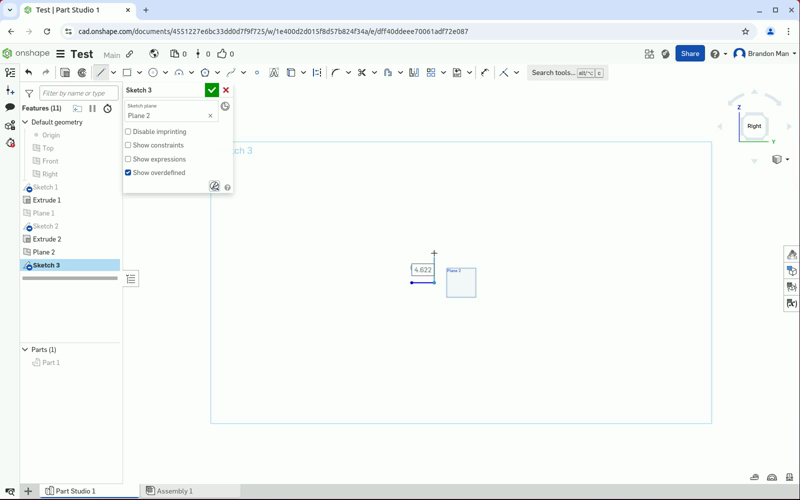
key_down(shift)
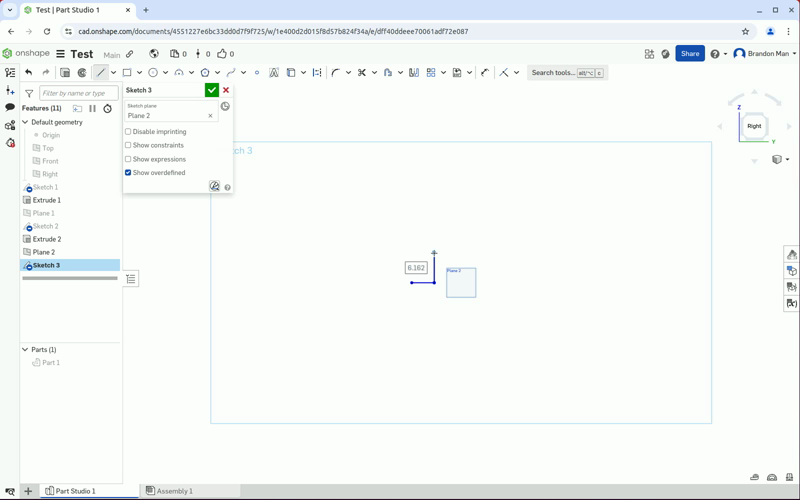
mouse_move(464, 252)
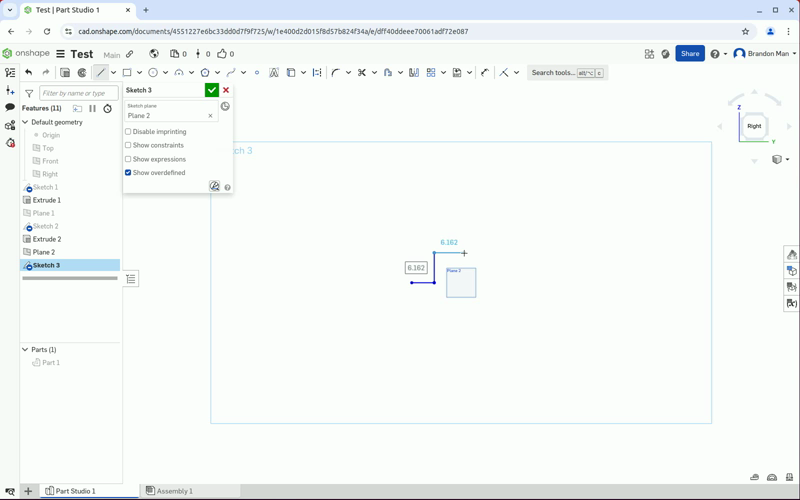
mouse_move(411, 252)
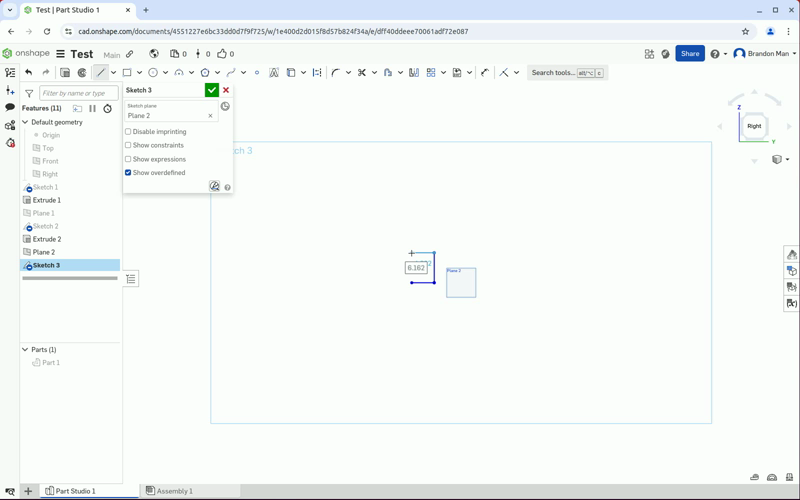
click(411, 252)
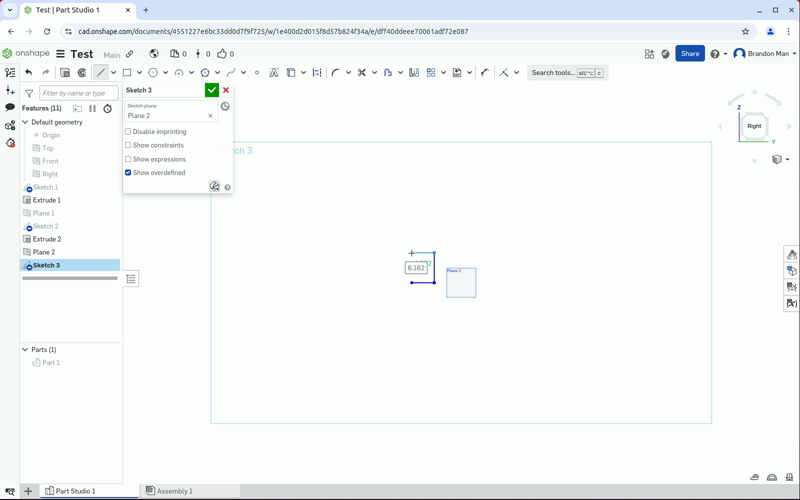
key_up(shift)
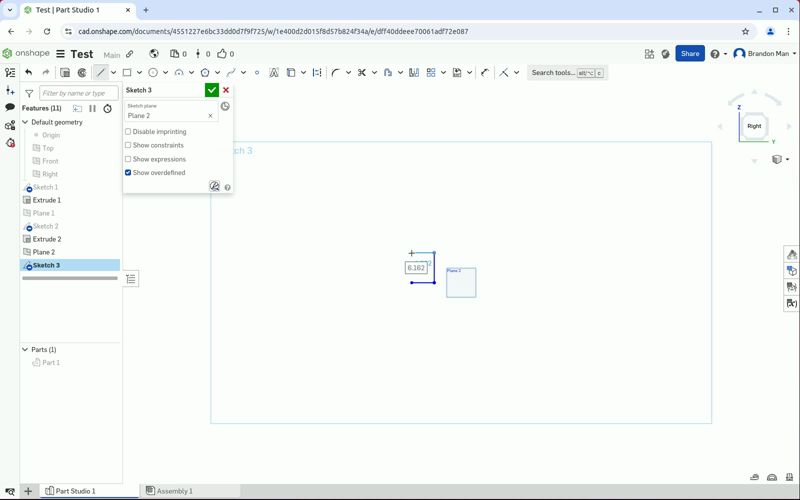
mouse_move(441, 252)
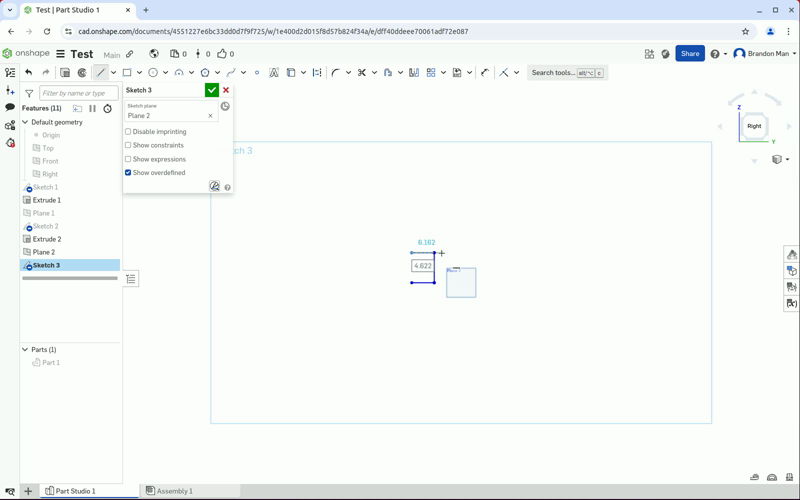
key_down(shift)
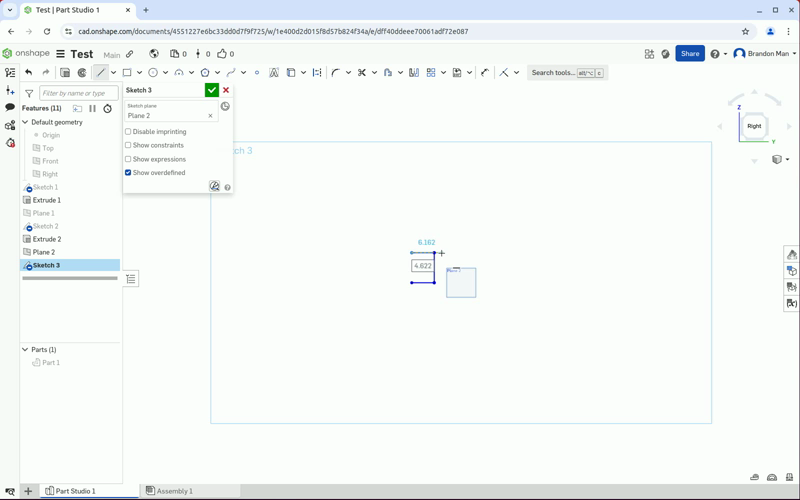
mouse_move(411, 282)
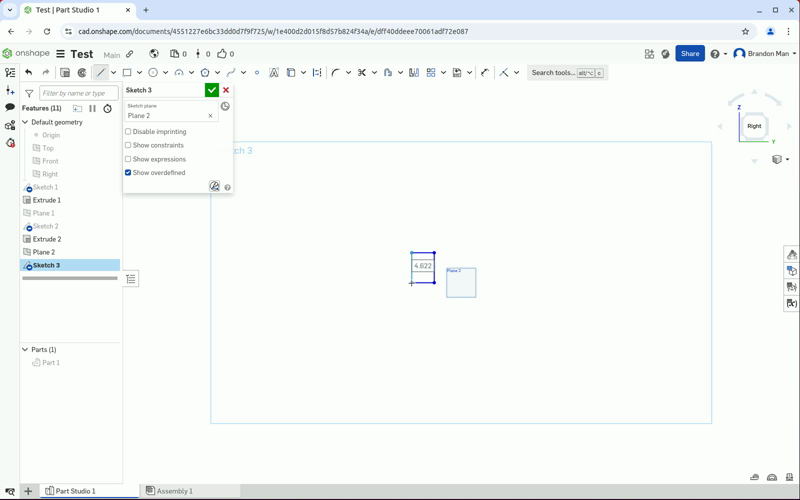
key_up(shift)
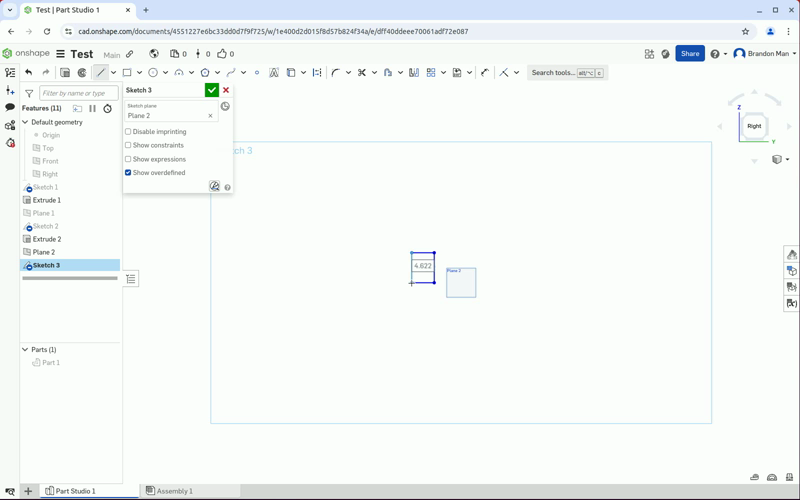
click(411, 282)
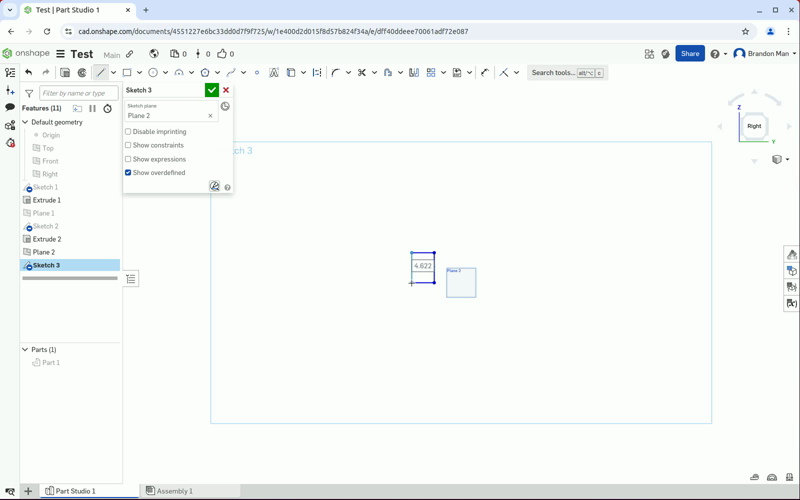
key(esc)
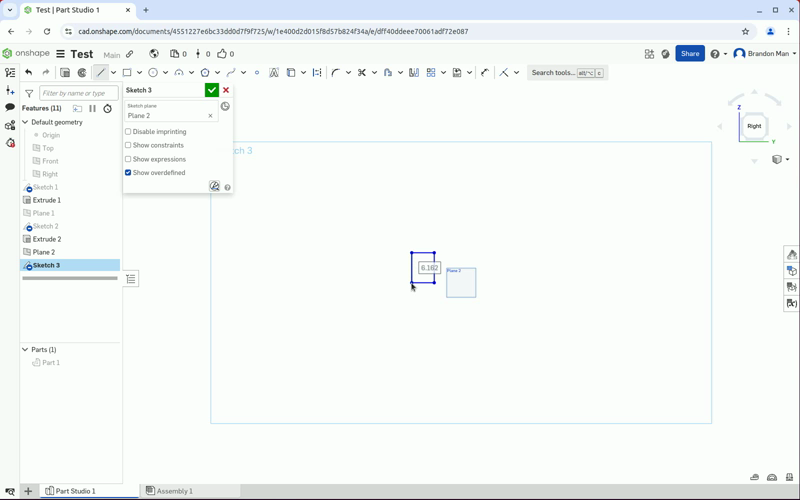
mouse_move(415, 255)
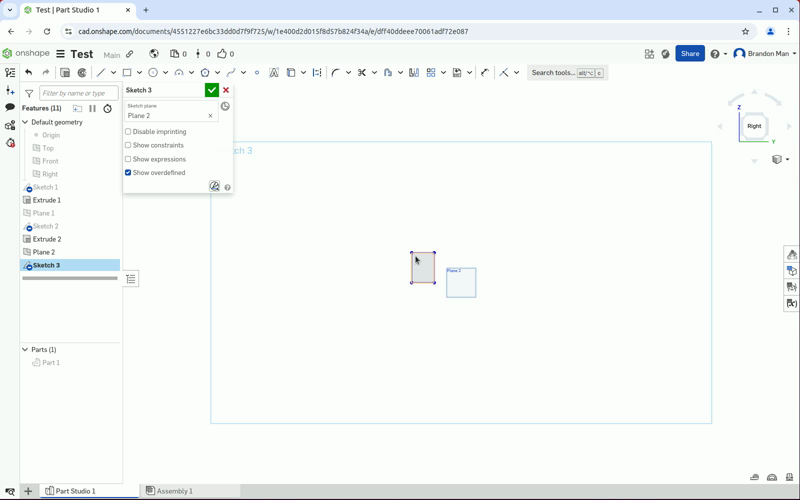
scroll(6)
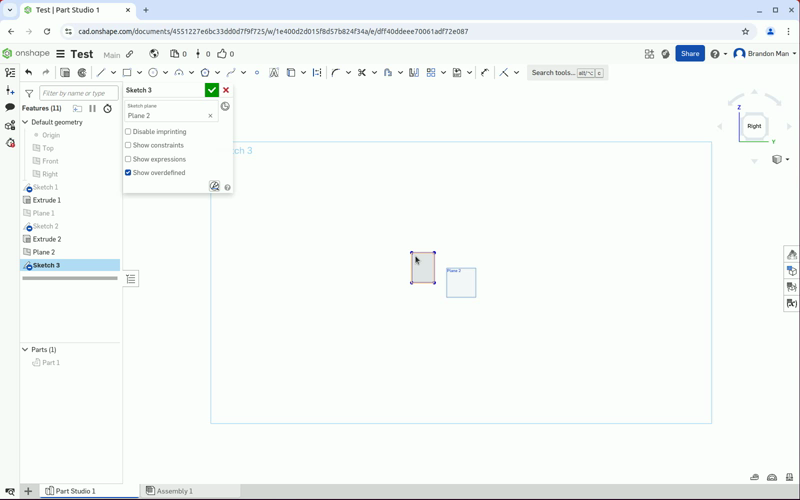
scroll(6)
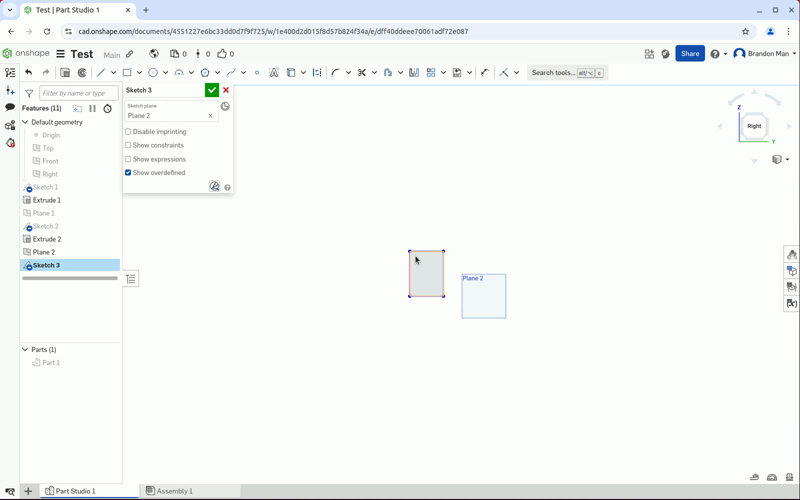
scroll(6)
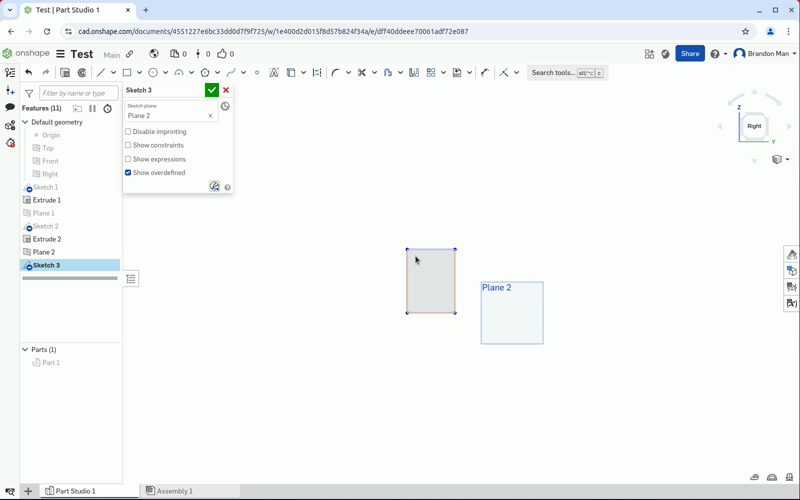
scroll(6)
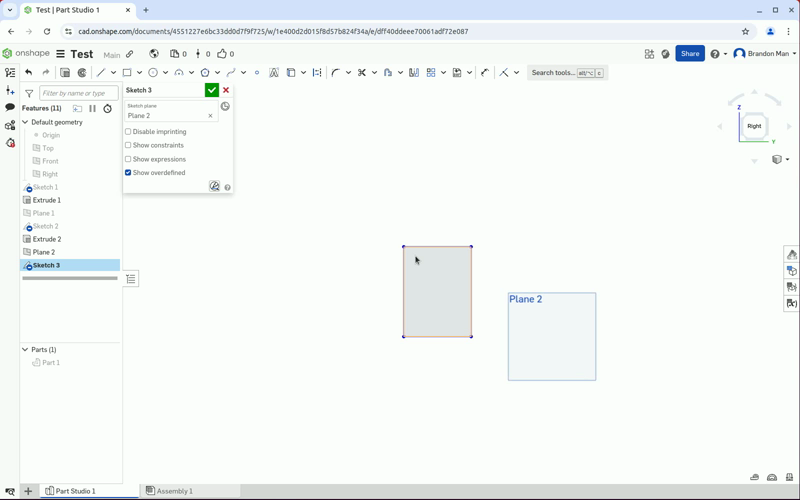
scroll(6)
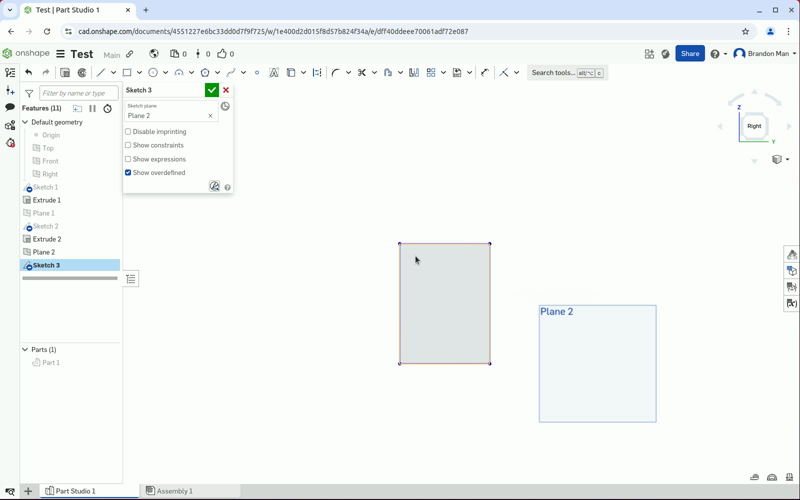
scroll(6)
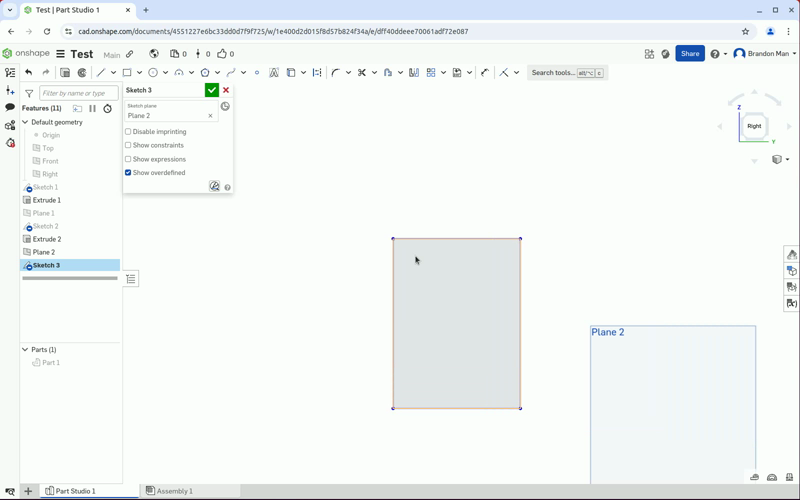
scroll(6)
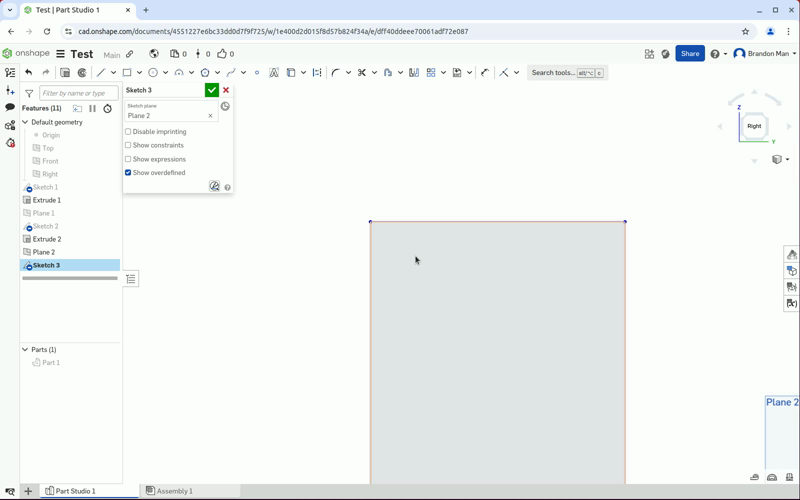
click(415, 255)
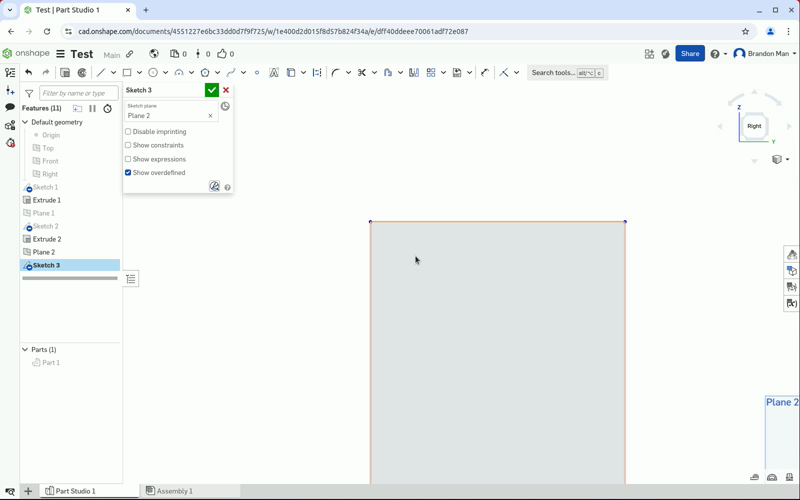
scroll(-6)
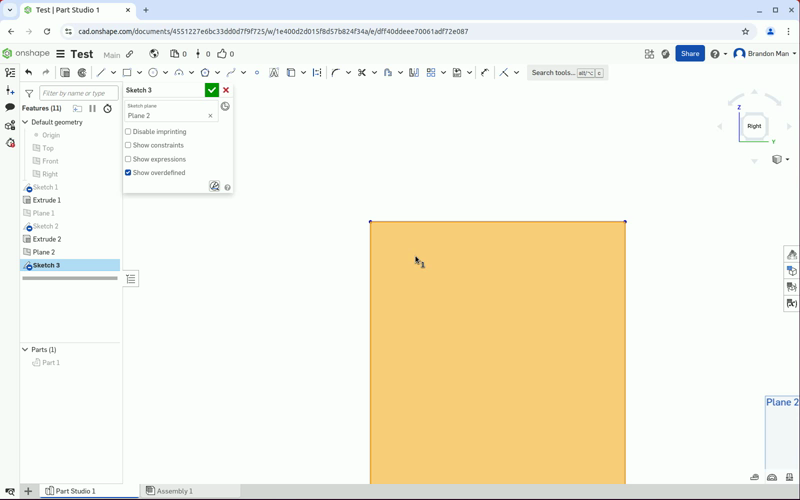
scroll(-6)
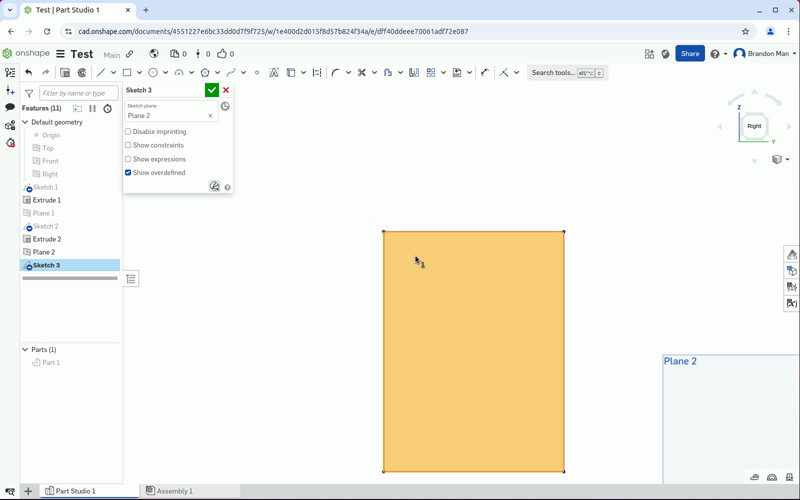
scroll(-6)
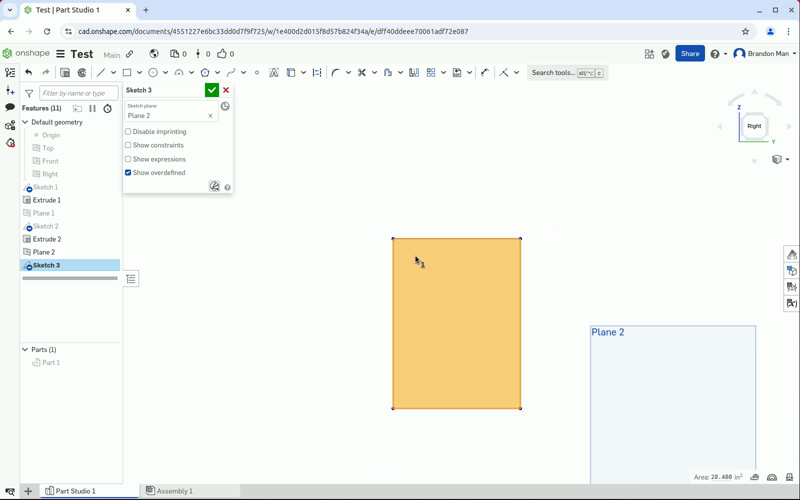
scroll(-6)
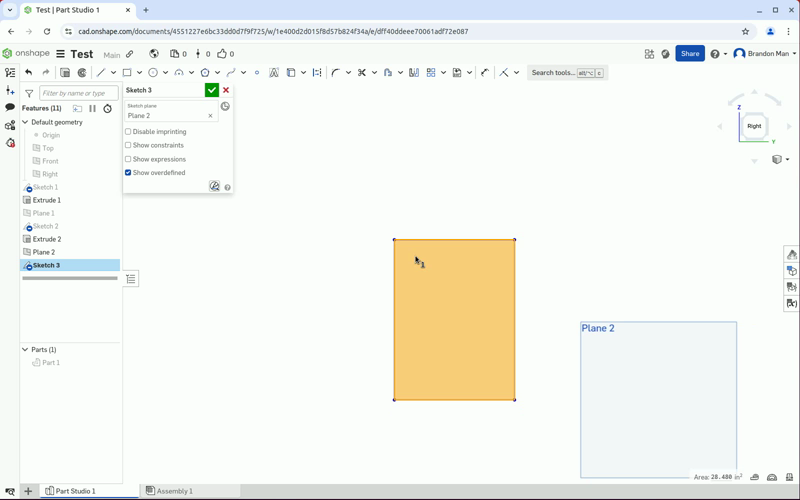
scroll(-6)
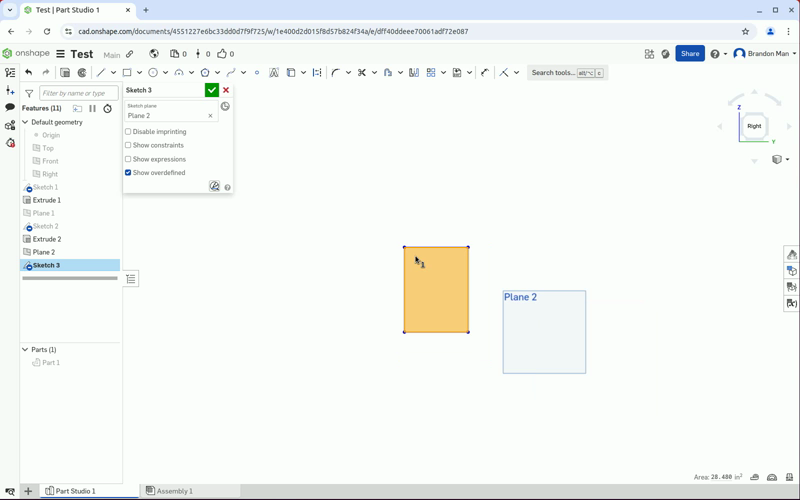
scroll(-6)
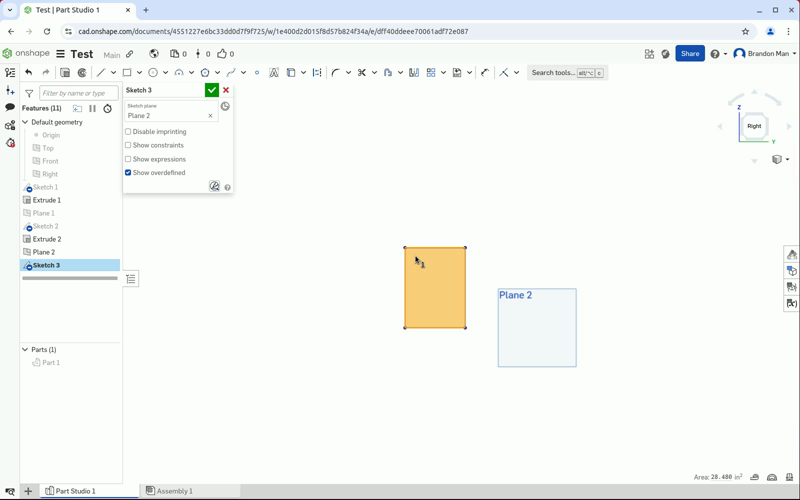
scroll(-6)
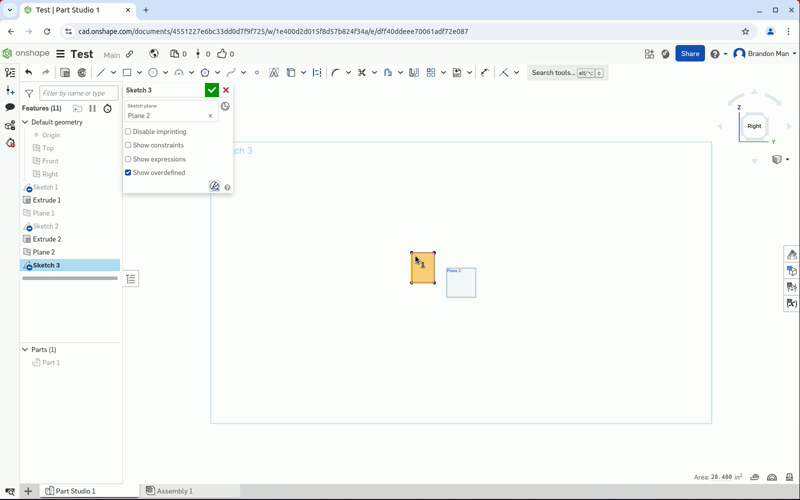
mouse_move(73, 352)
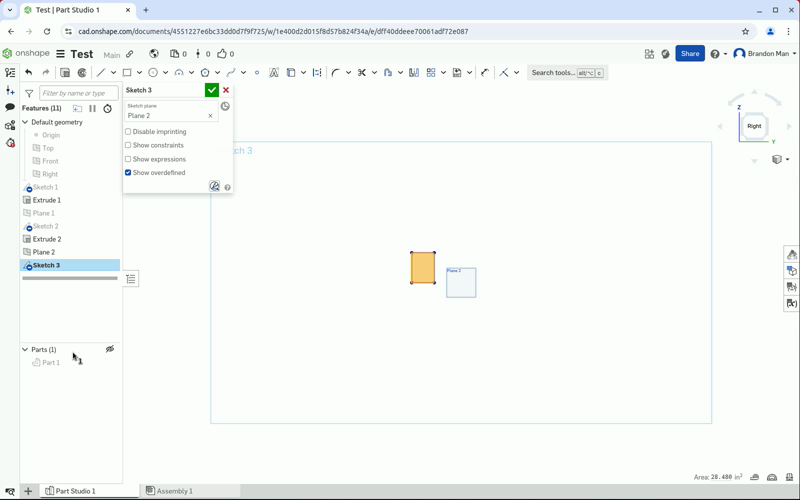
key(shift+y)
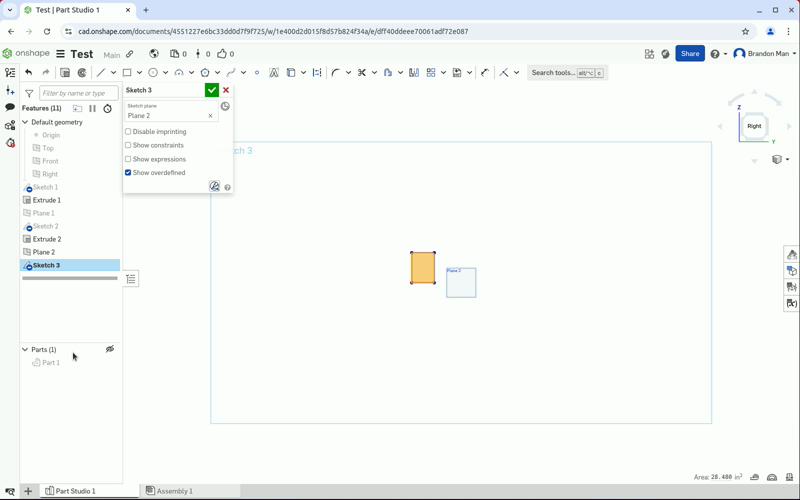
key(shift+e)
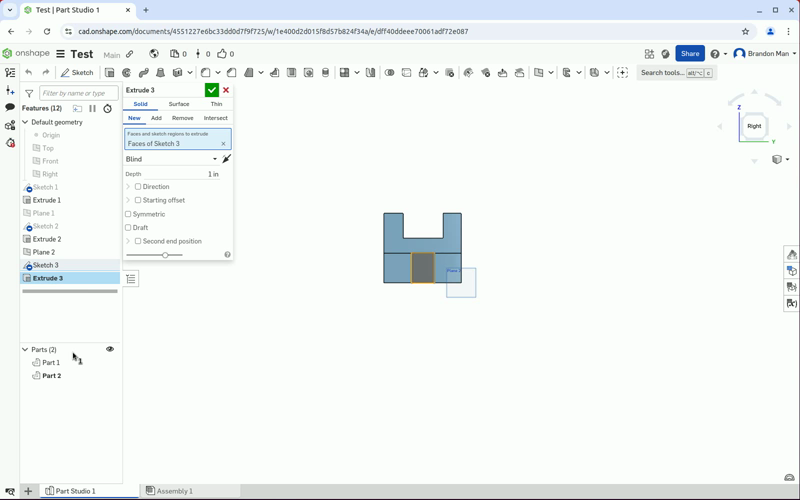
mouse_move(143, 106)
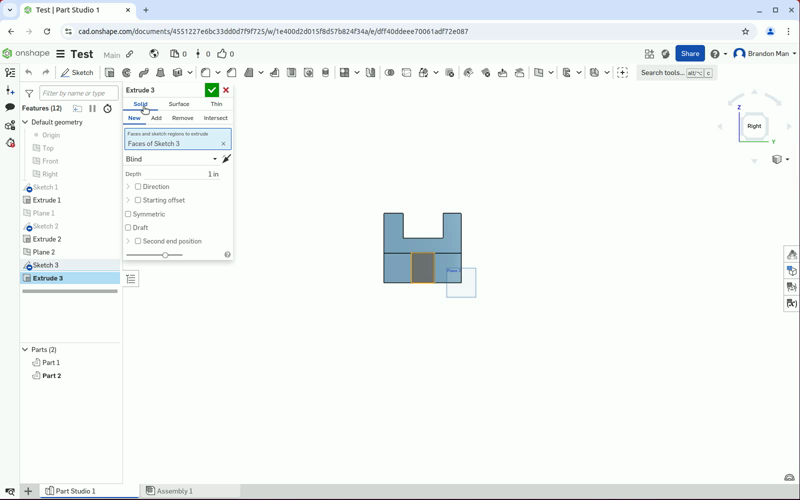
click(143, 106)
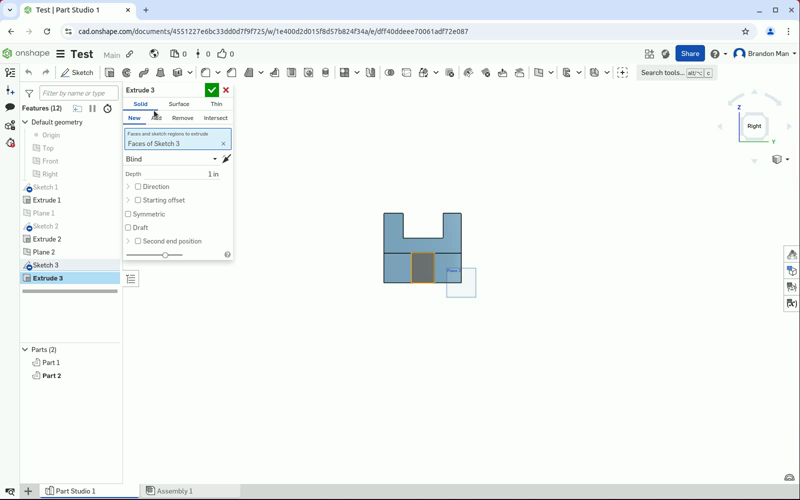
mouse_move(186, 120)
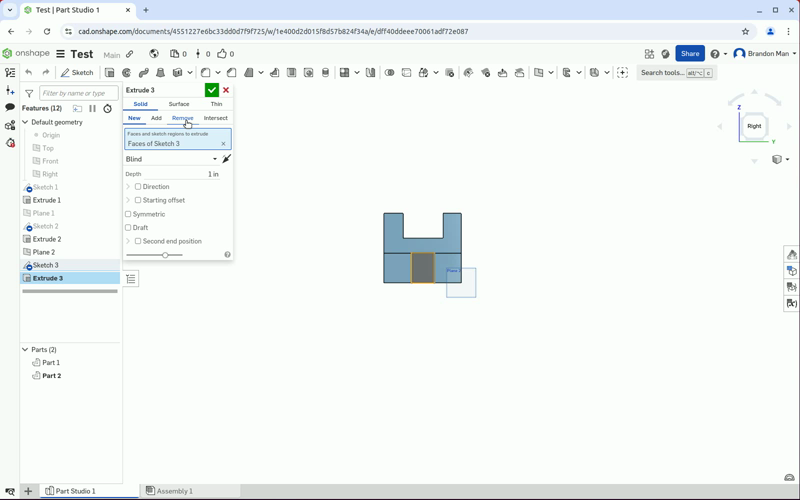
click(186, 120)
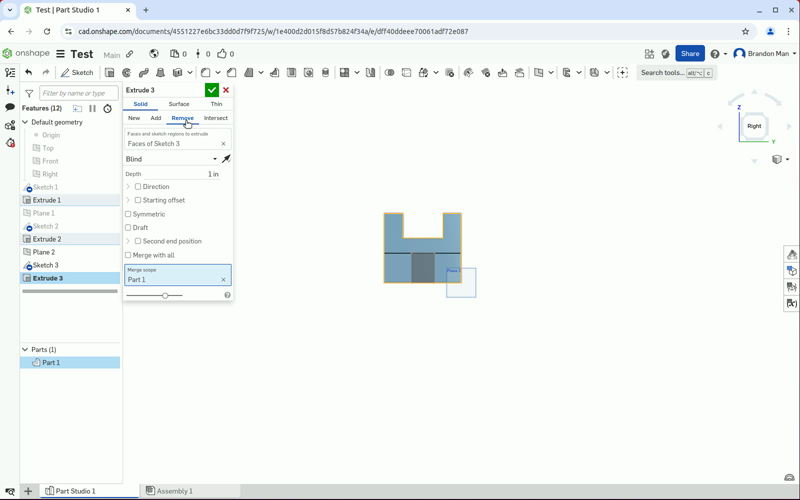
key(tab, 4)
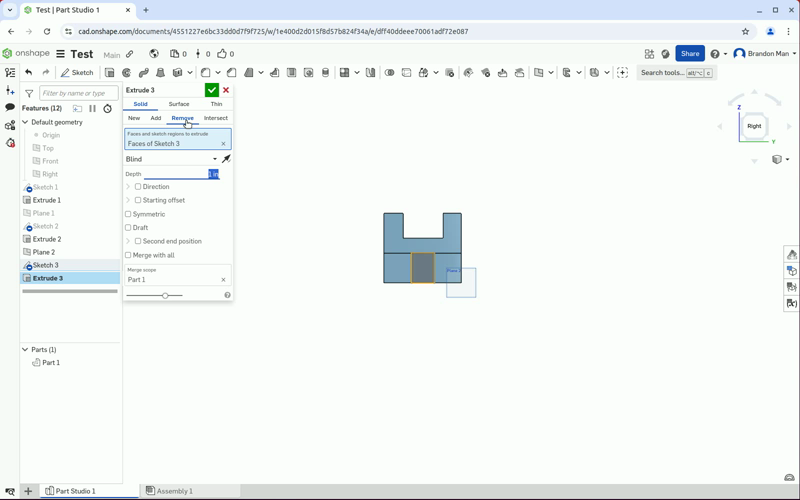
text(15.886)
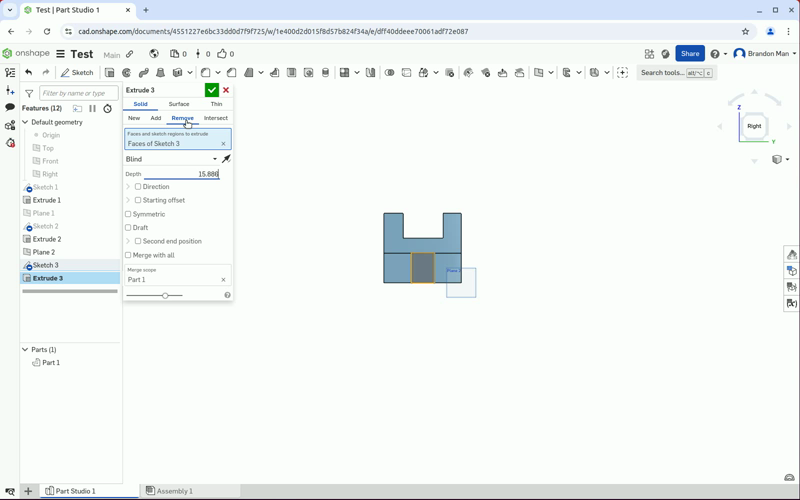
key(tab, 3)
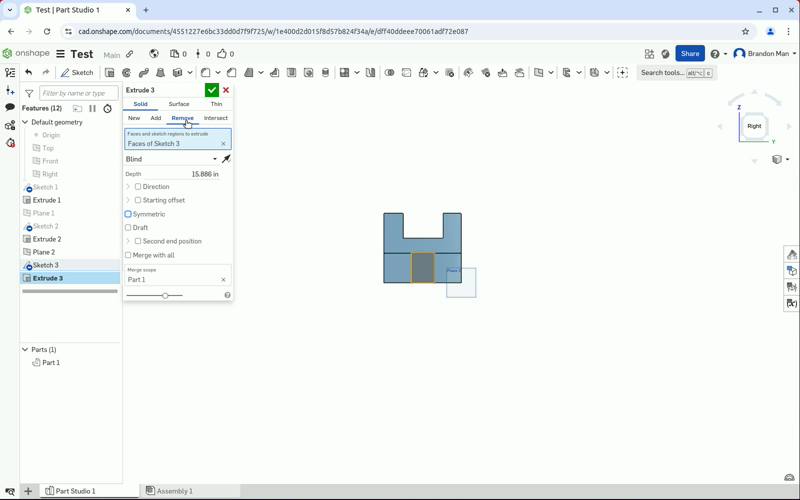
key(space)
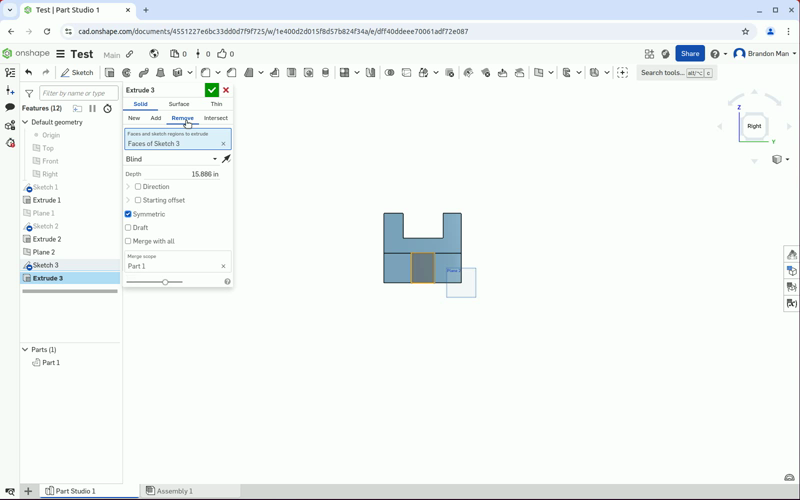
key(tab, 2)
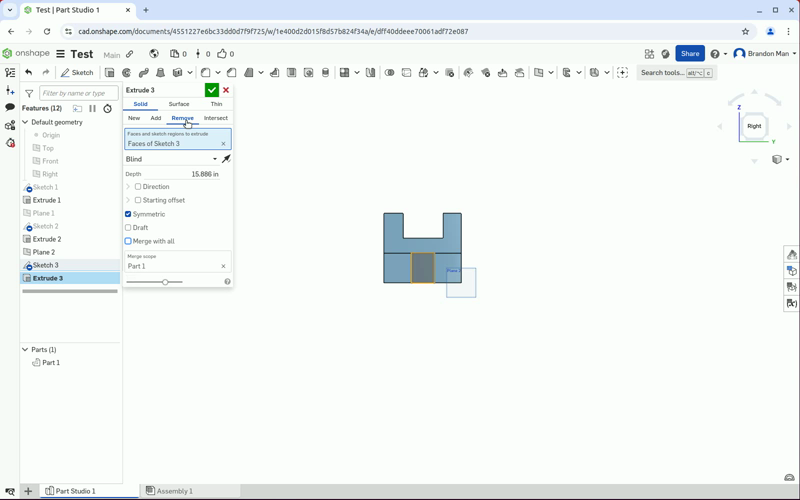
key(space)
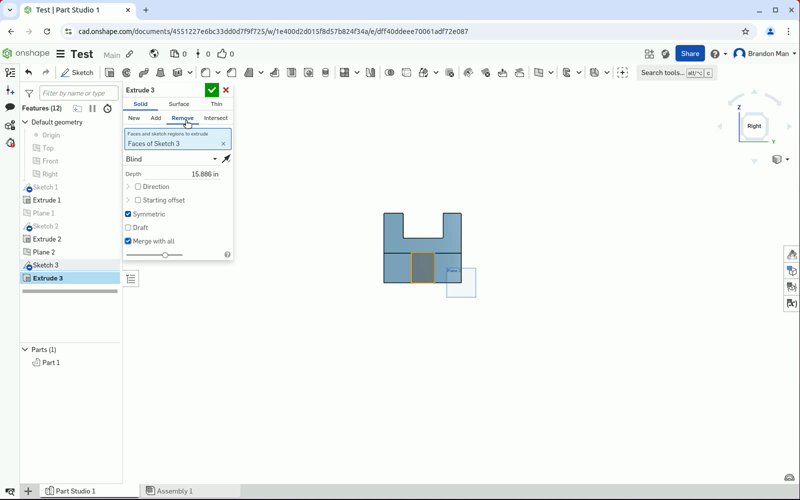
key(enter)
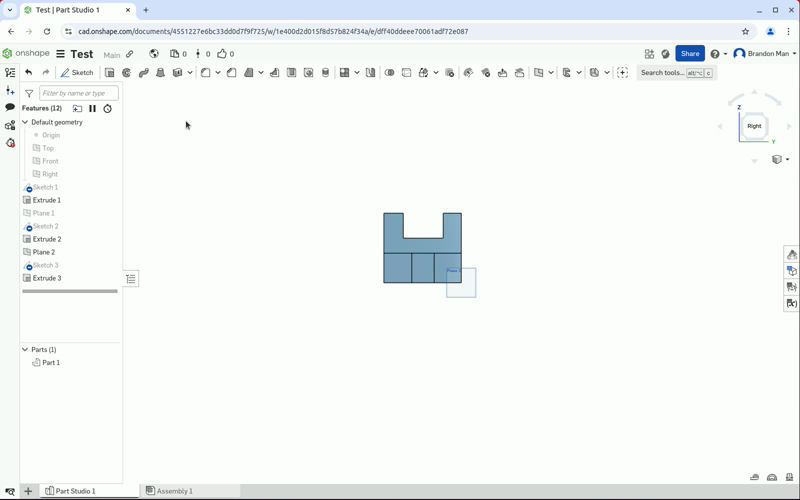
key(shift+h)
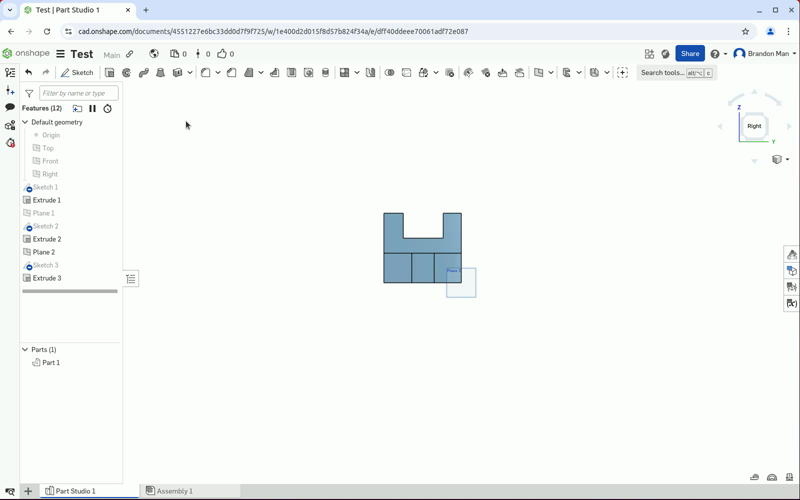
key(shift+h)
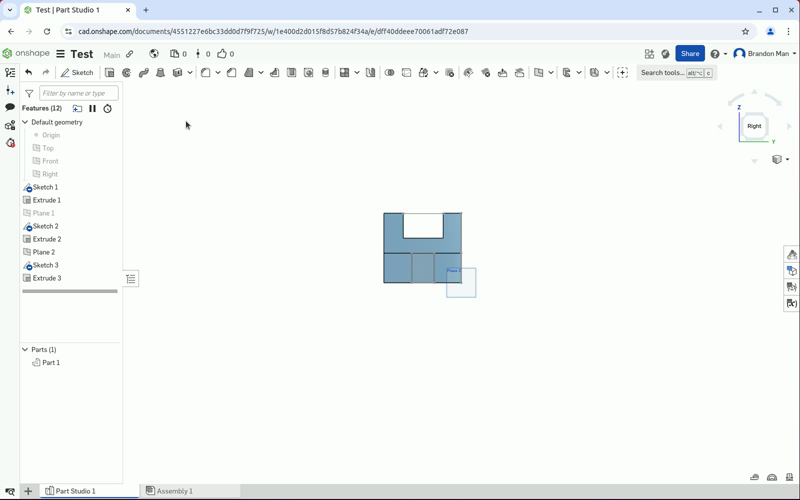
key(shift+7)
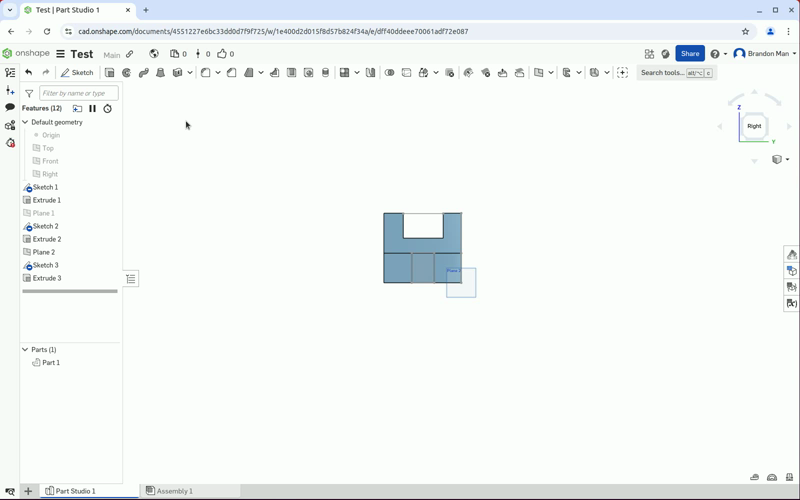
key(right, 2)
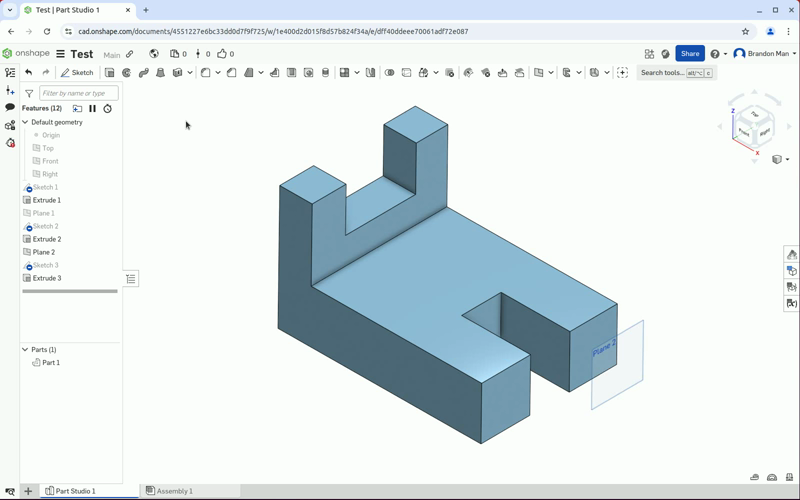
key(down, 2)
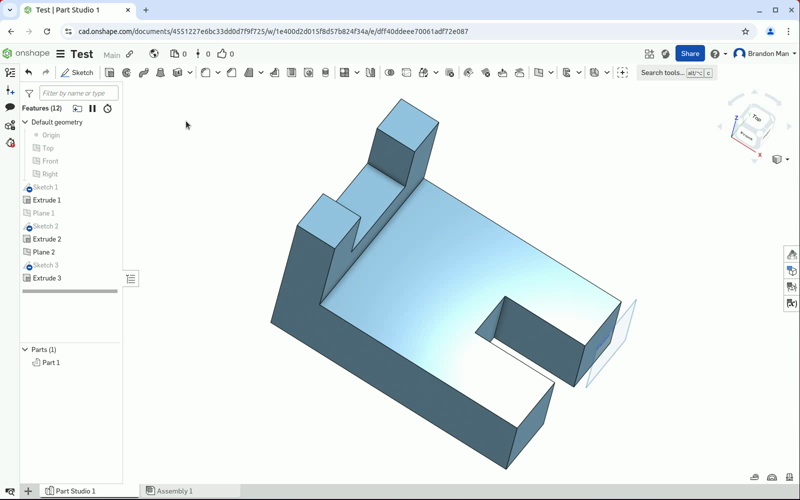
key(up, 2)
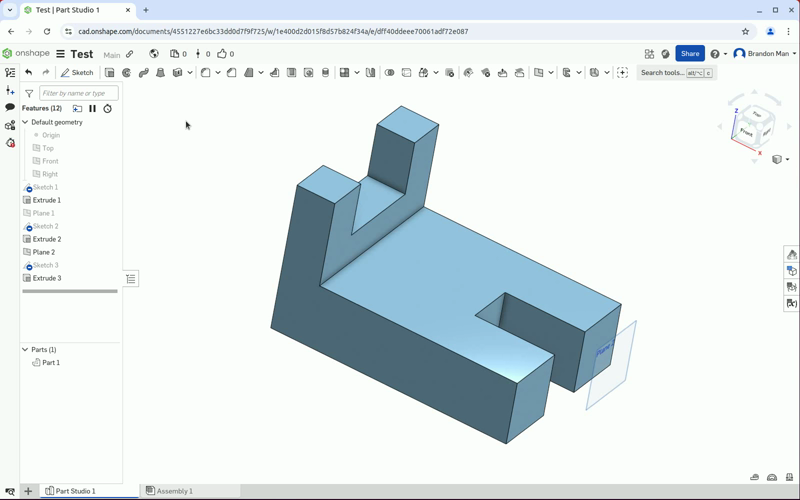
key(left, 2)
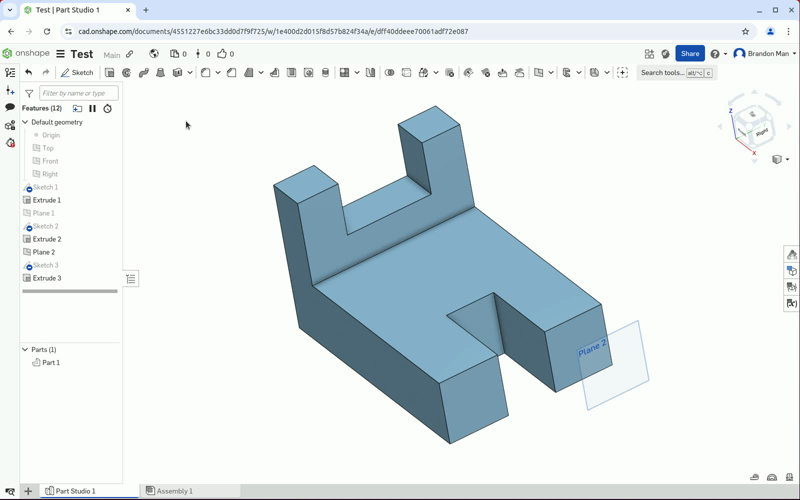
mouse_move(73, 189)
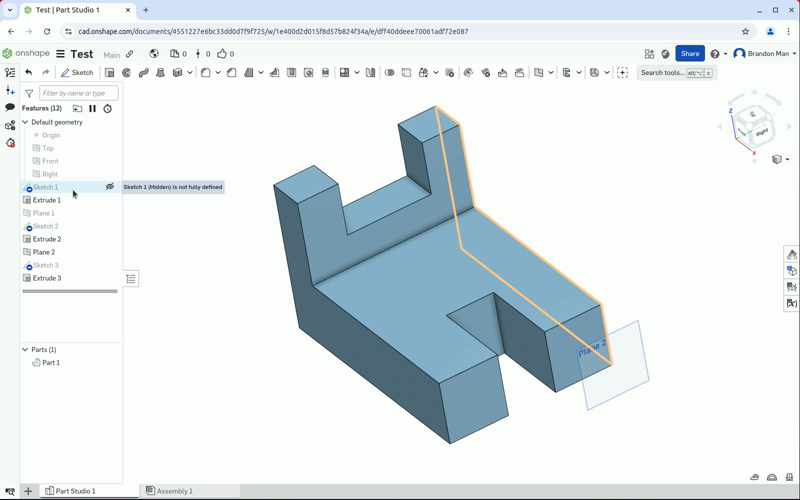
click(73, 189)